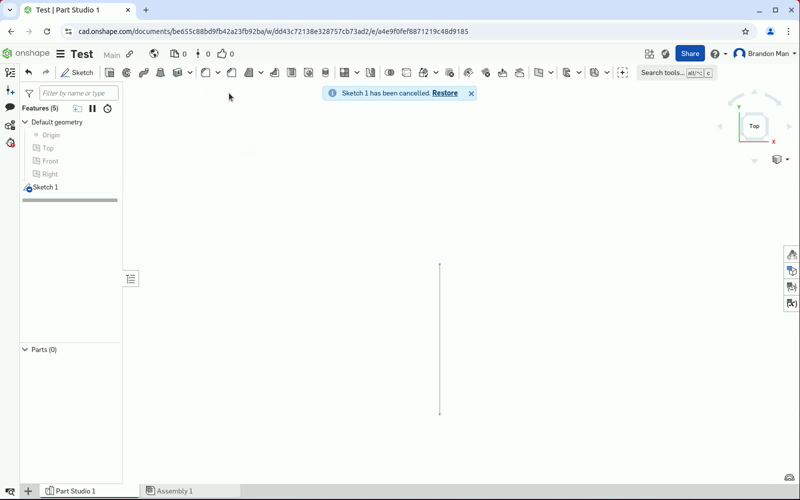
key(shift+h)
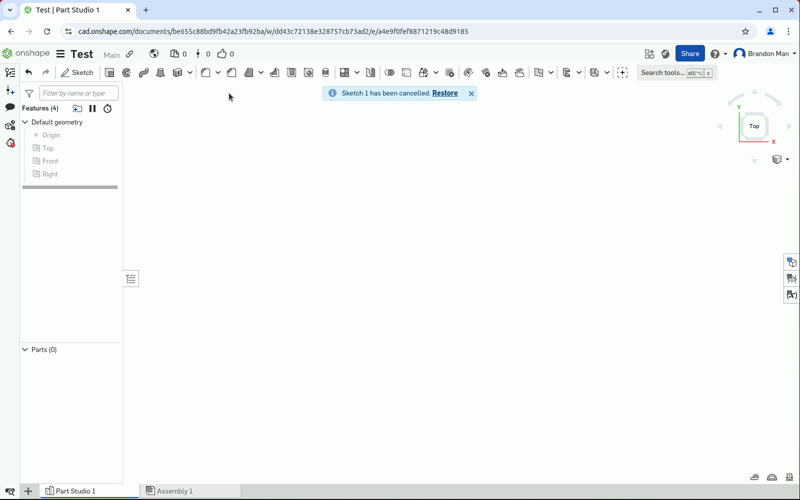
mouse_move(73, 352)
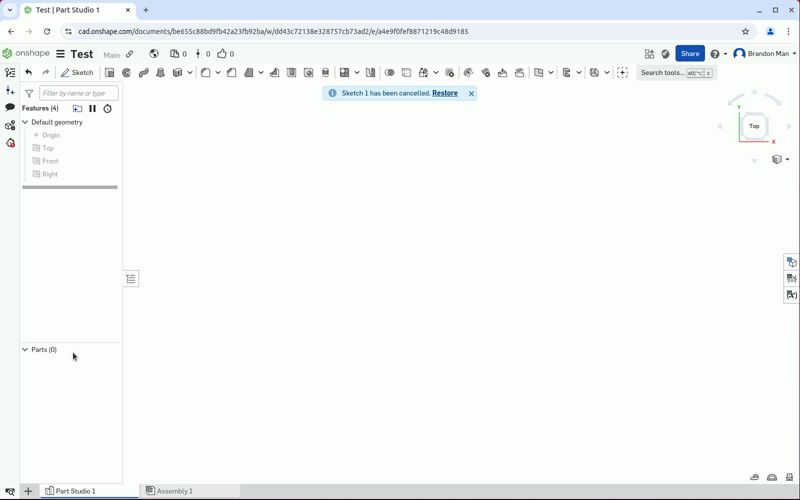
key(y)
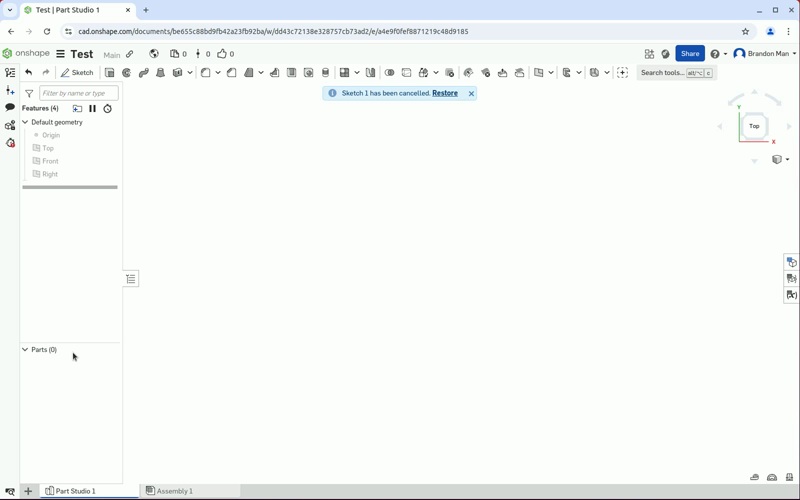
key(shift+p)
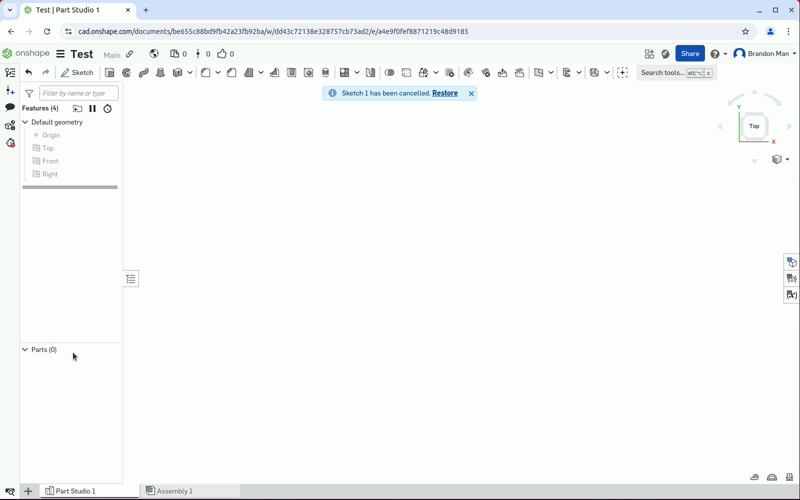
key(space)
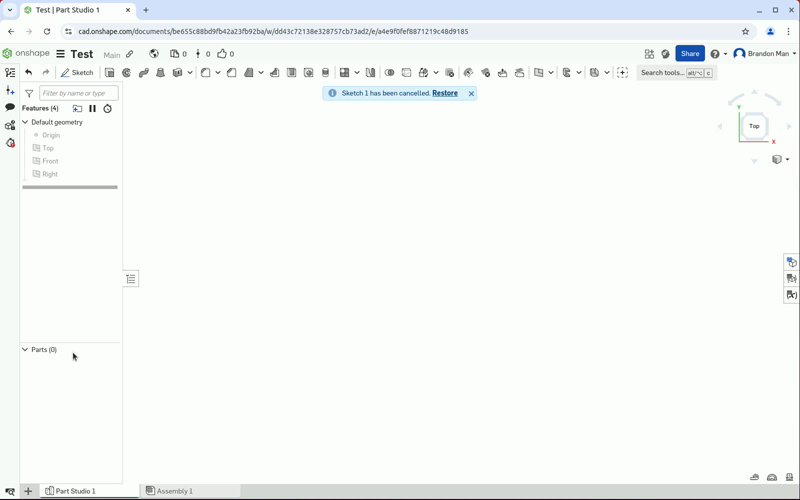
key_down(shift)
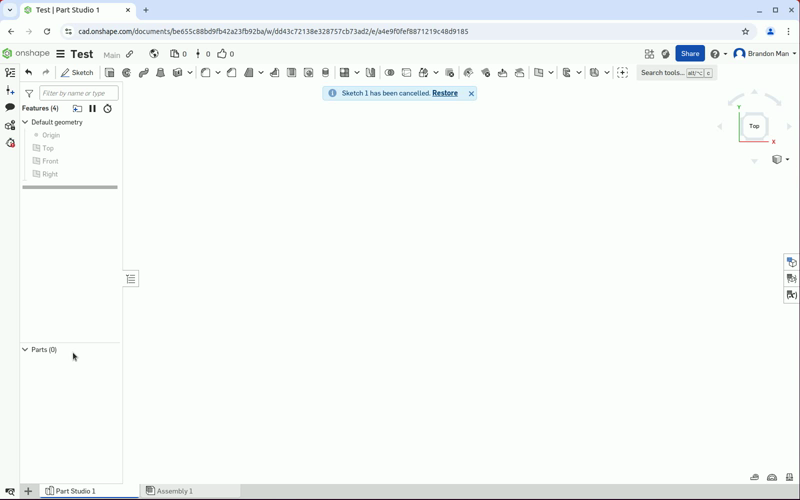
key(up)
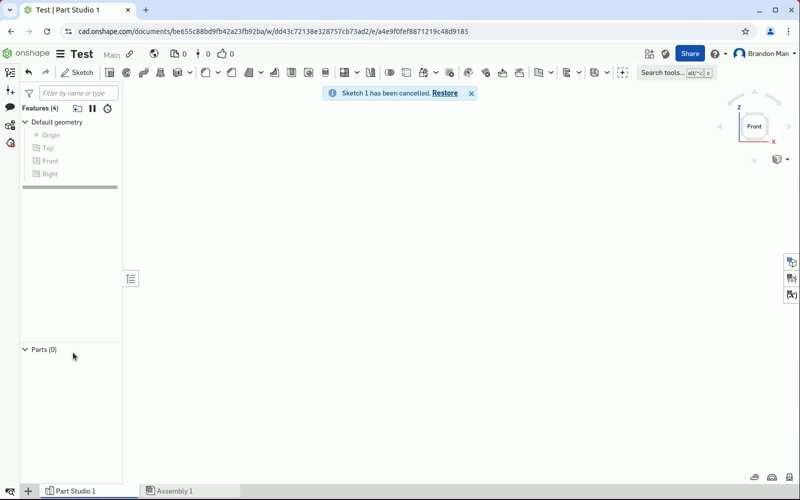
key_up(shift)
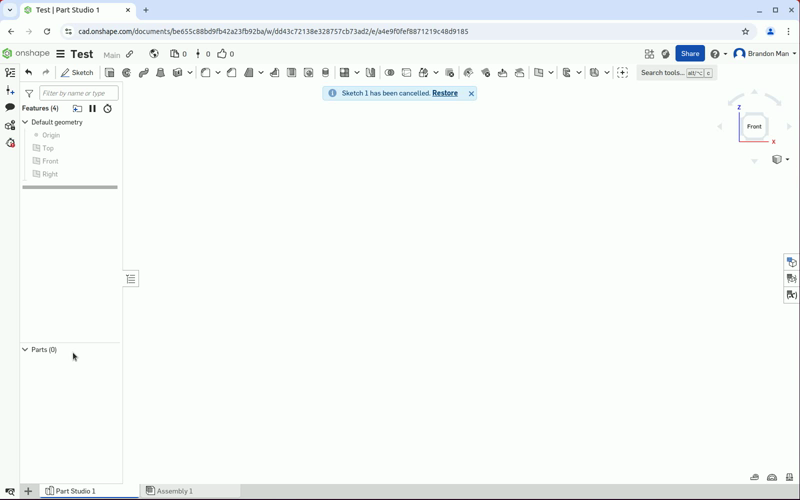
mouse_move(73, 352)
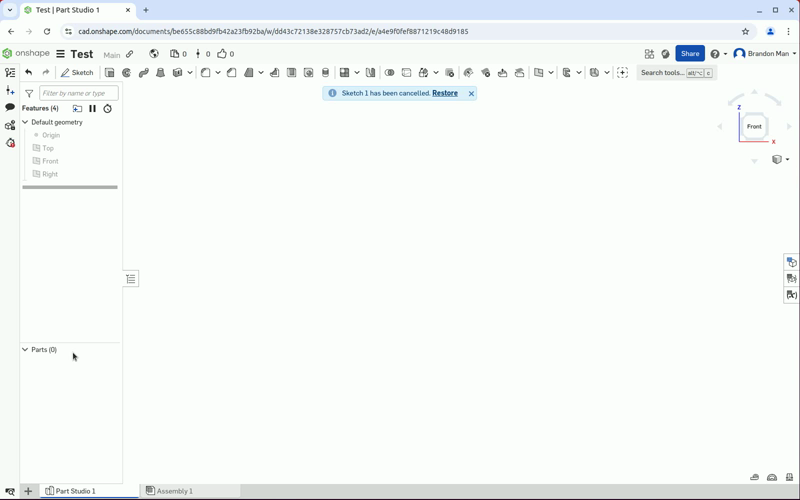
key(shift+y)
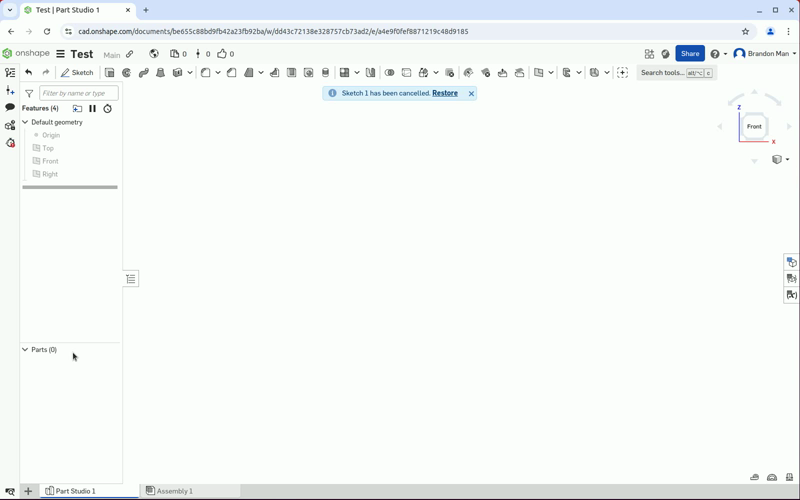
key(shift+s)
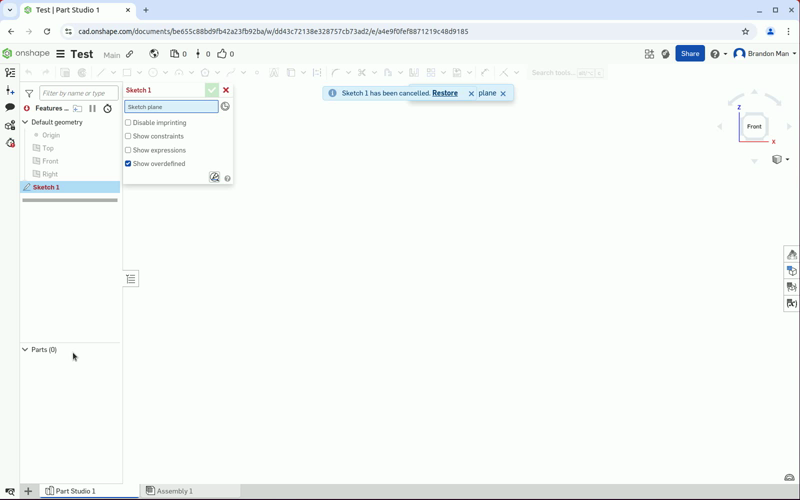
mouse_move(73, 163)
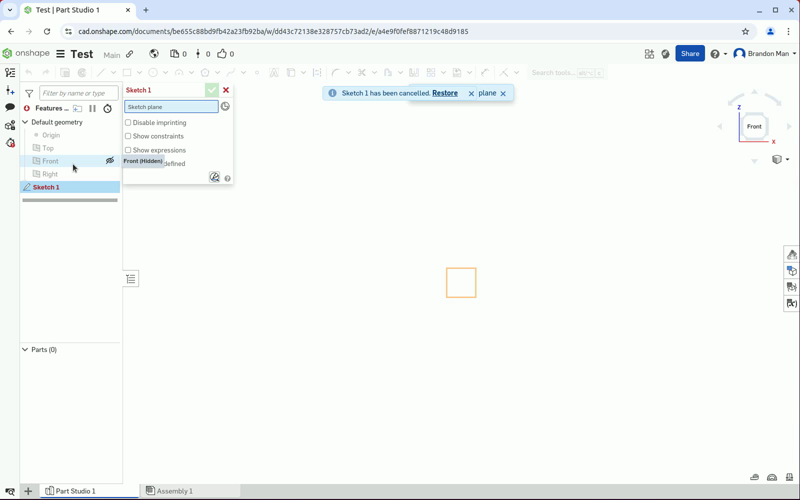
click(73, 163)
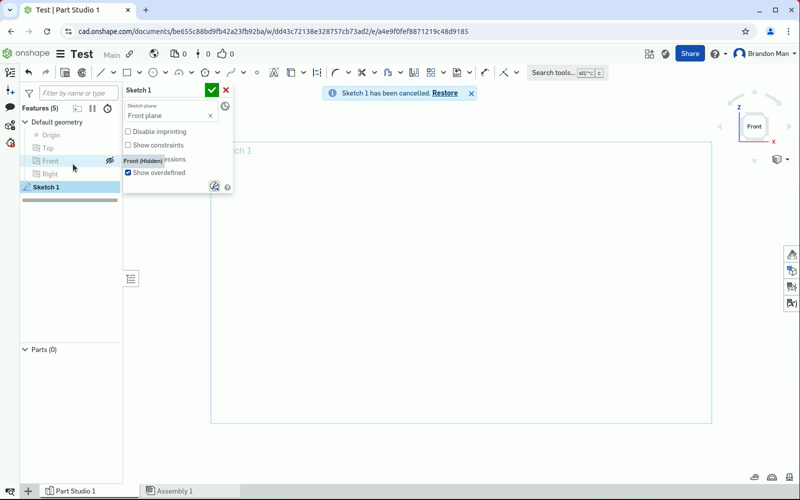
mouse_move(73, 352)
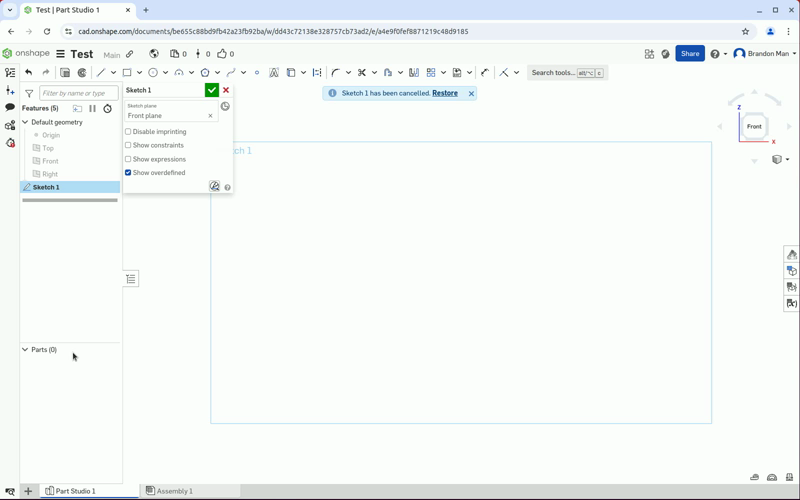
key(y)
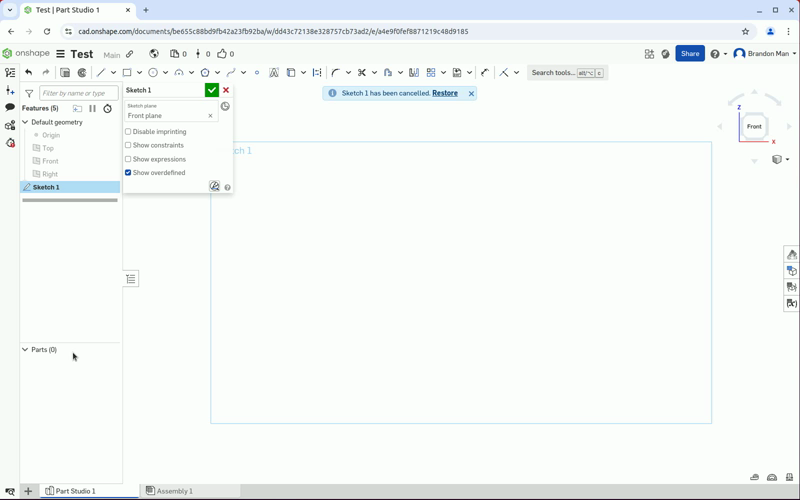
key(l)
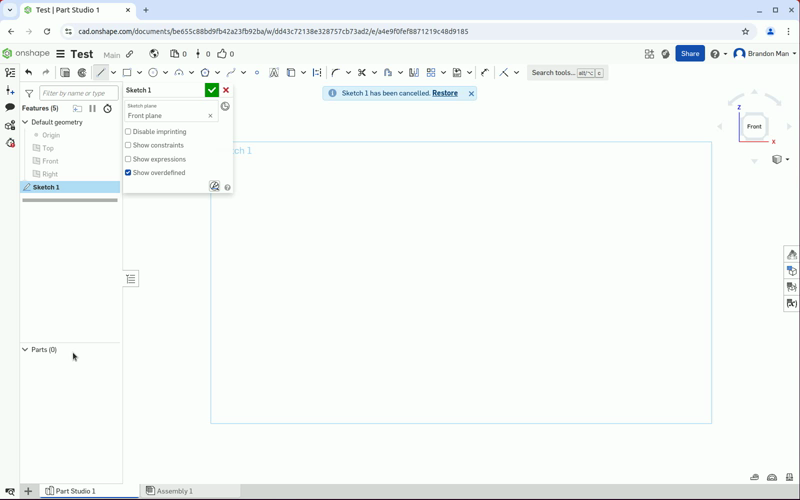
key_down(shift)
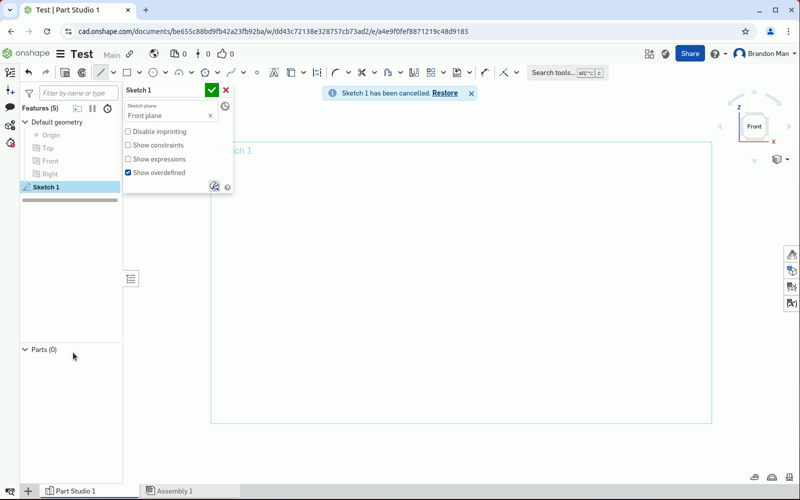
mouse_move(359, 271)
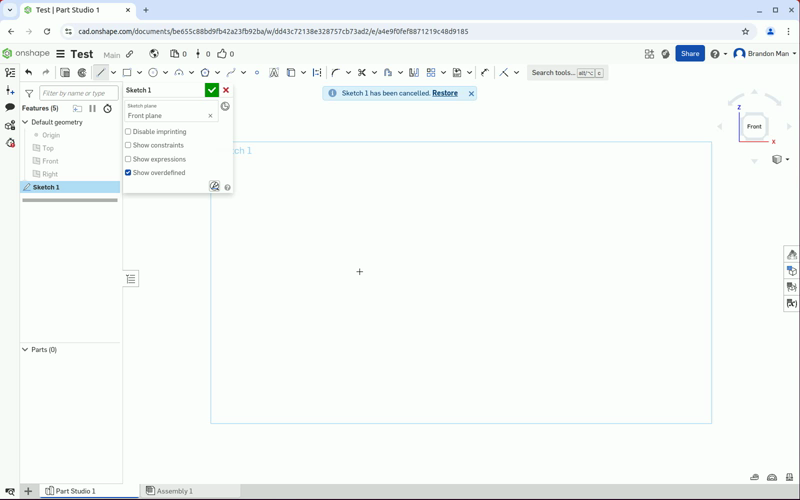
click(359, 271)
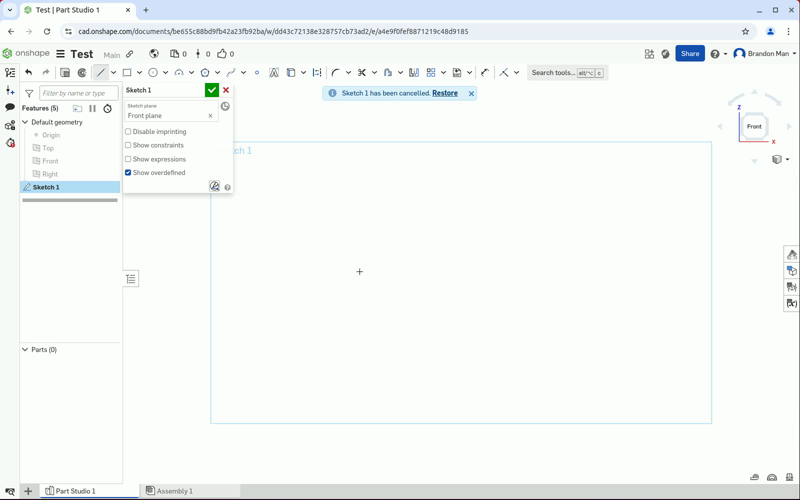
key_up(shift)
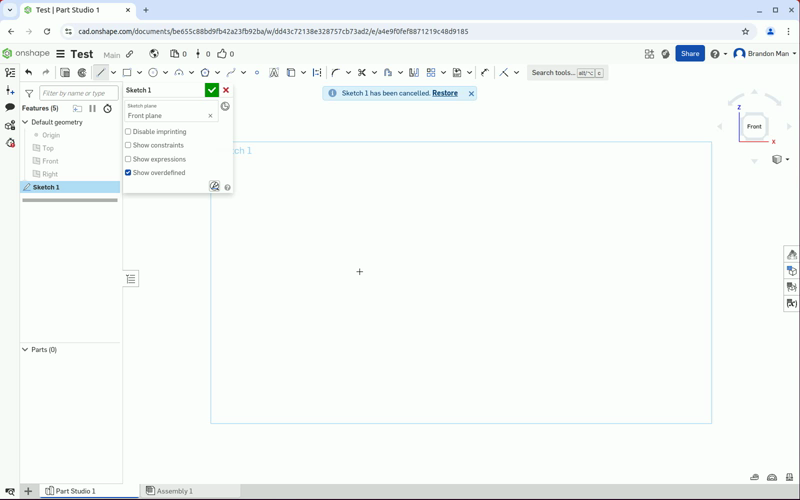
key_down(shift)
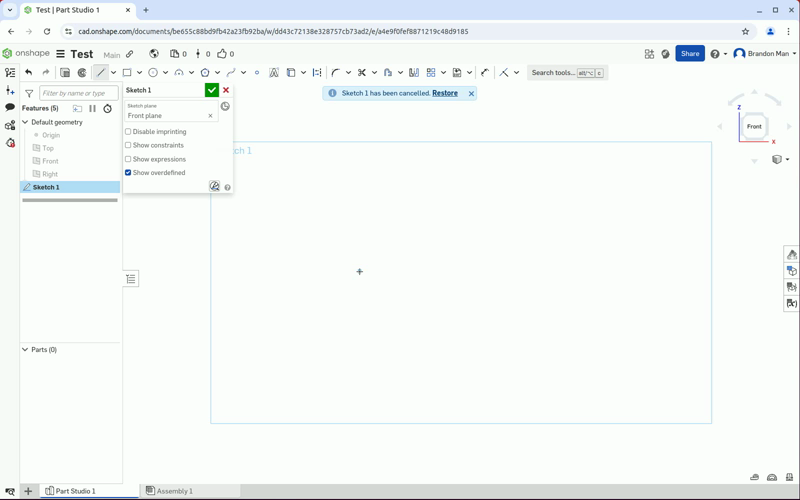
mouse_move(389, 271)
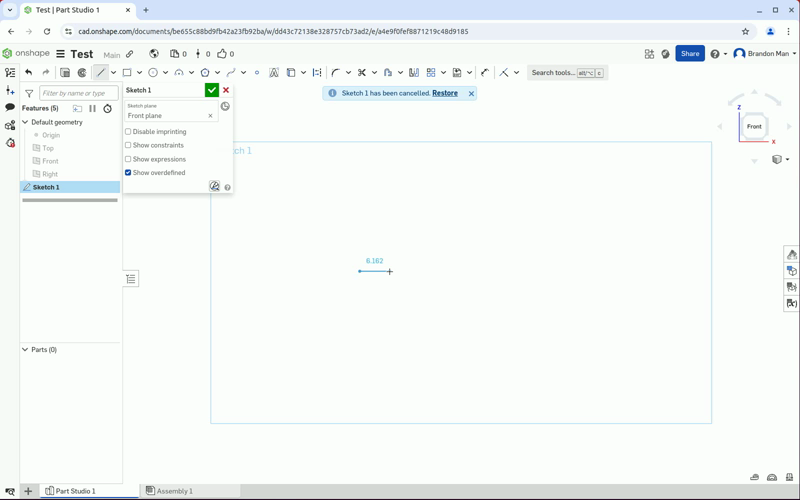
mouse_move(381, 271)
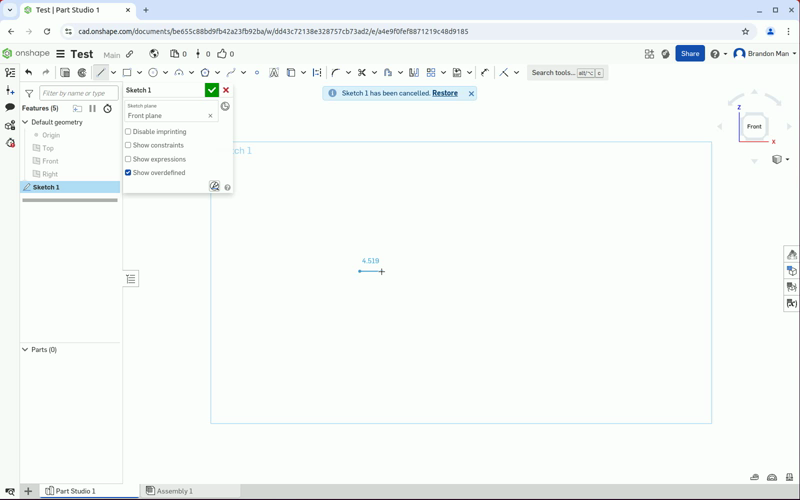
click(381, 271)
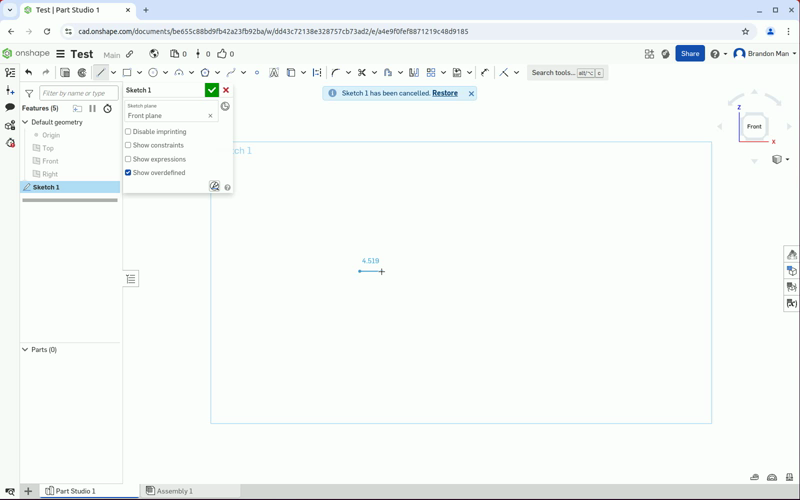
key_up(shift)
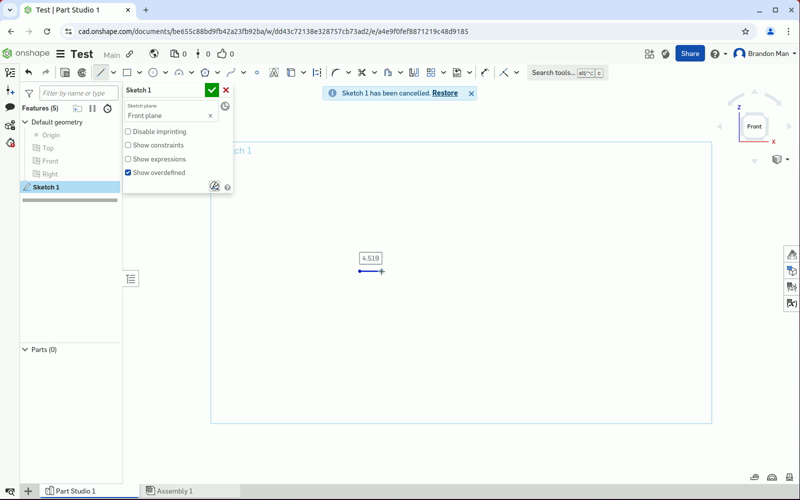
key_down(shift)
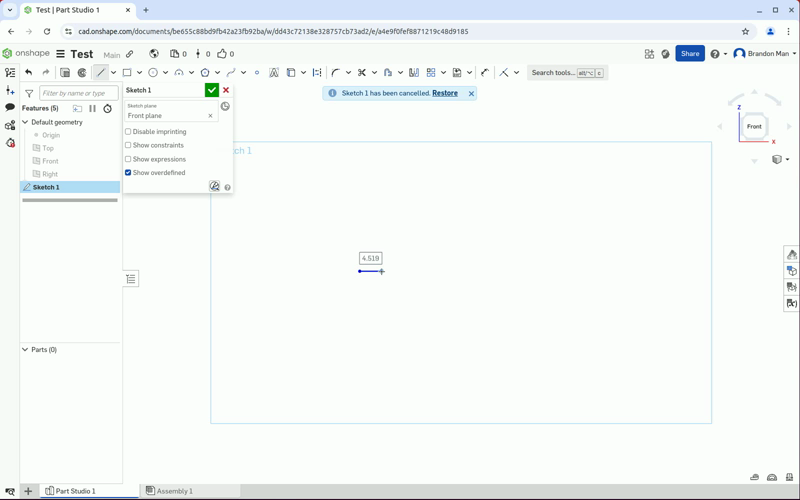
mouse_move(381, 192)
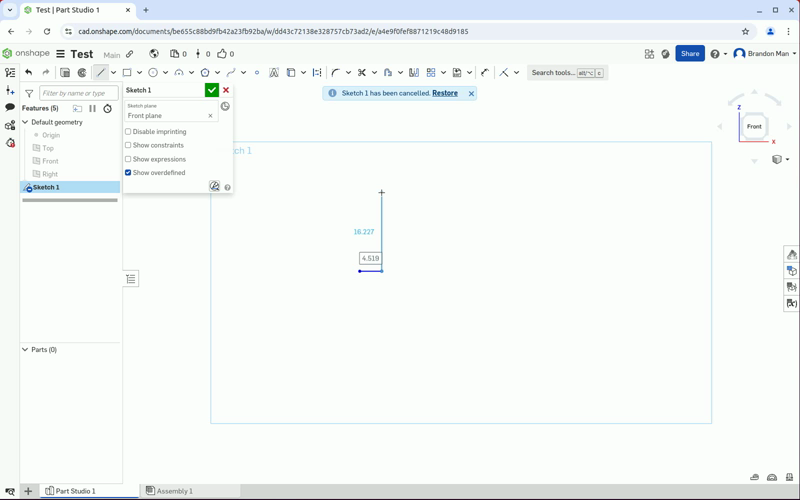
click(381, 192)
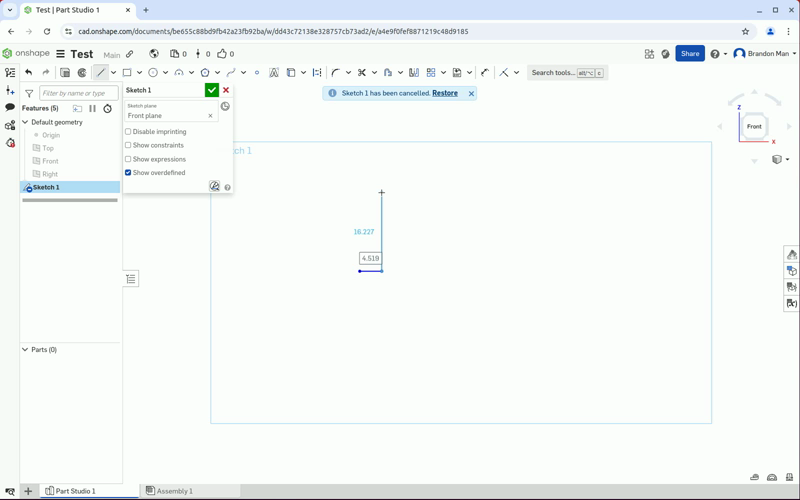
key_up(shift)
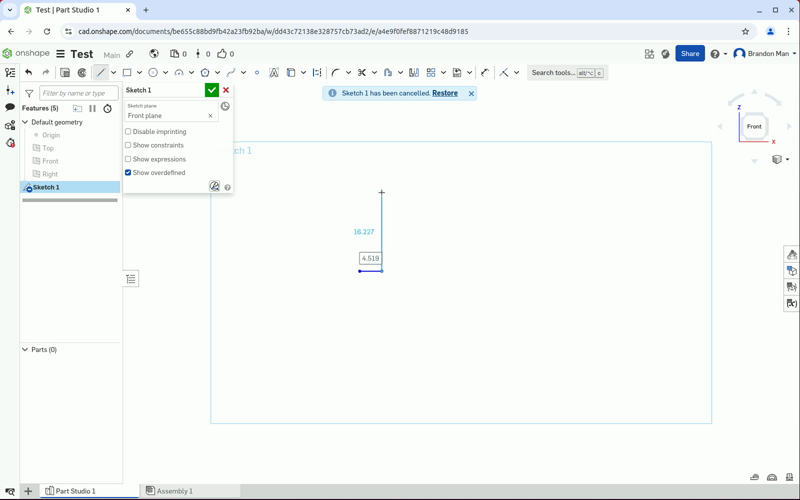
key_down(shift)
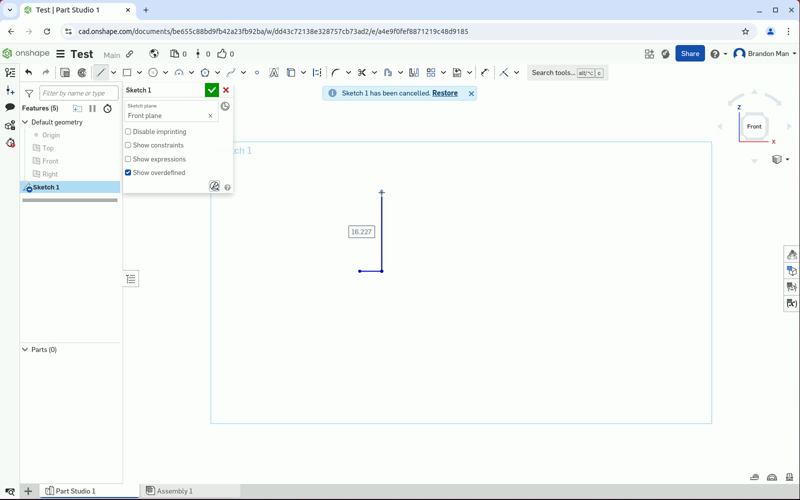
mouse_move(411, 192)
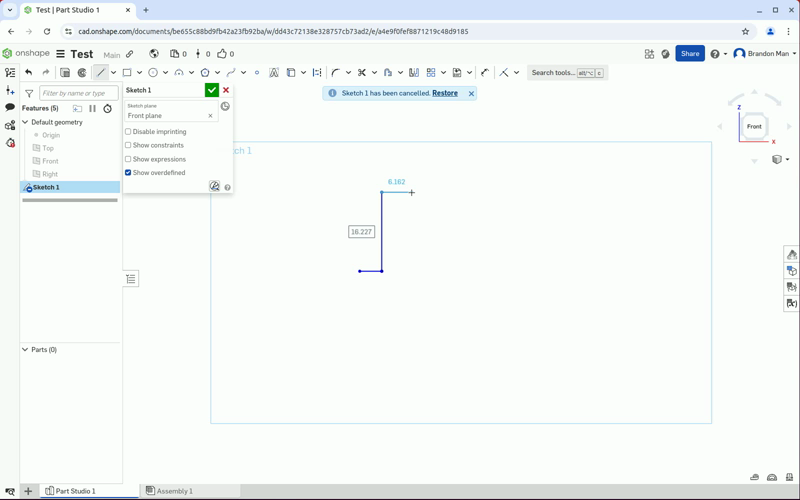
mouse_move(359, 192)
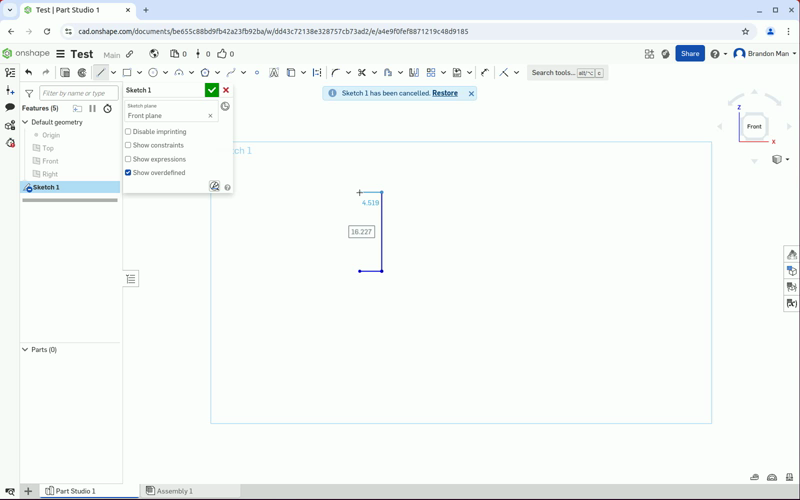
click(359, 192)
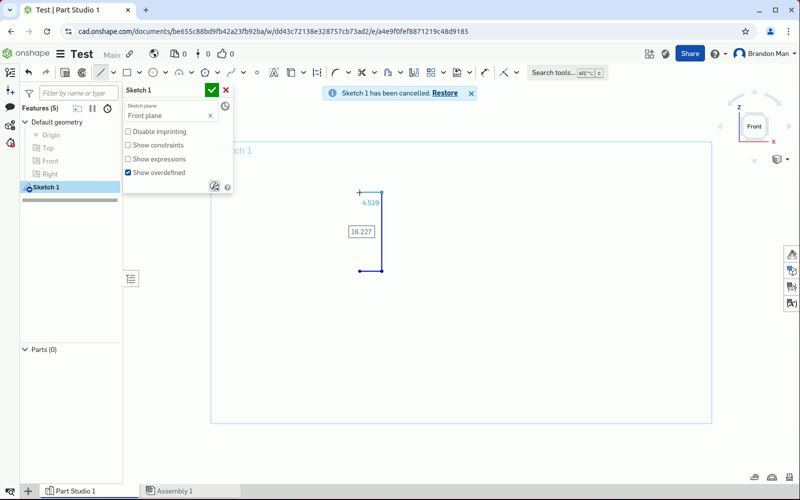
key_up(shift)
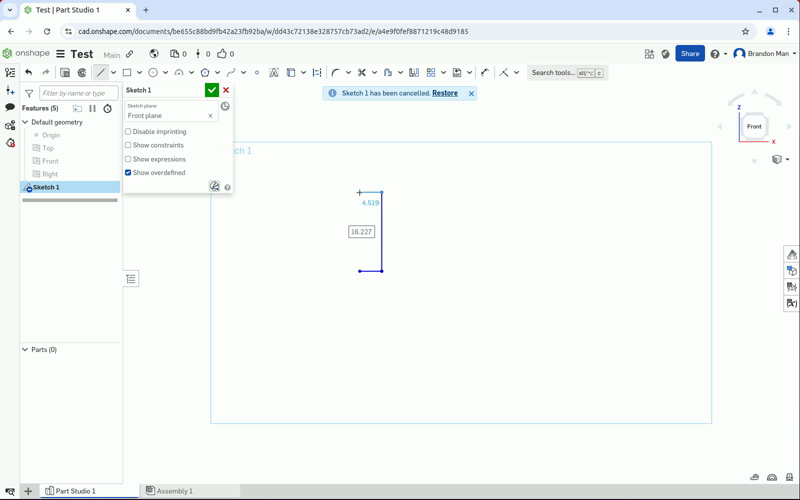
key_down(shift)
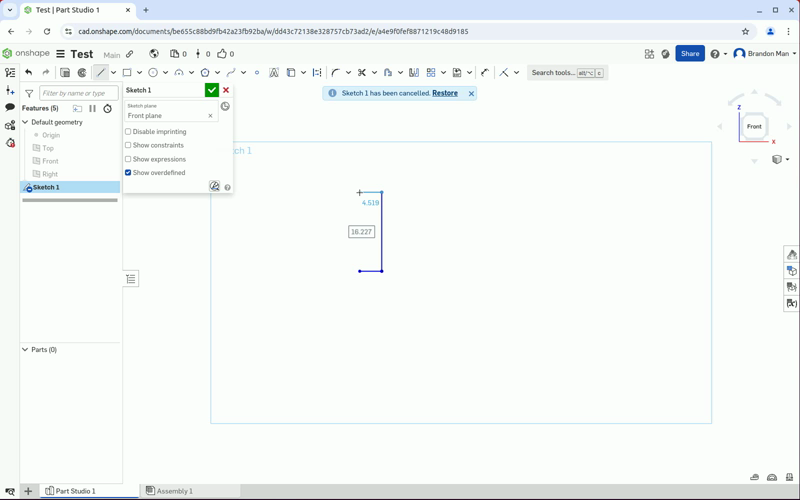
mouse_move(359, 271)
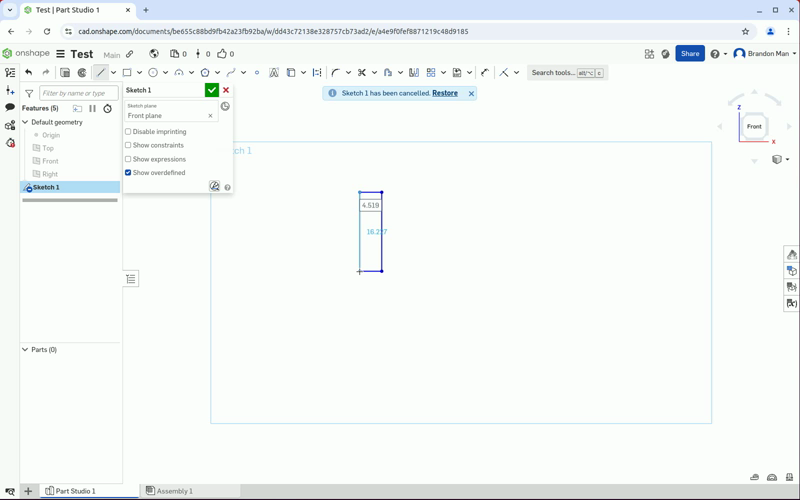
key_up(shift)
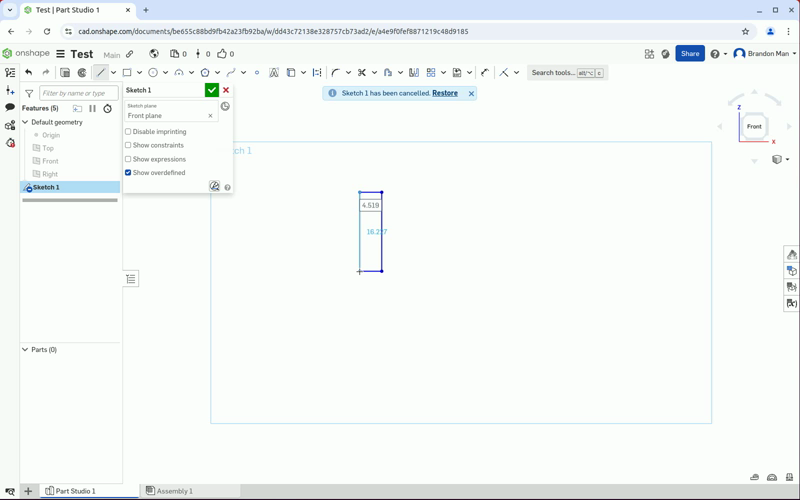
click(359, 271)
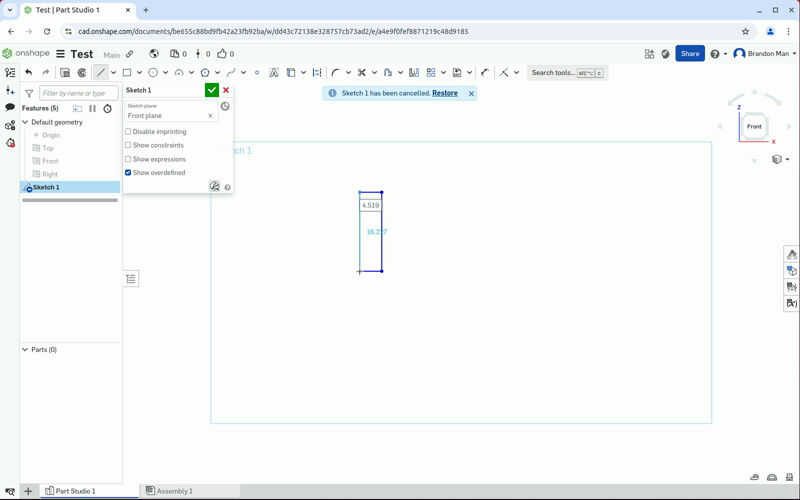
key(esc)
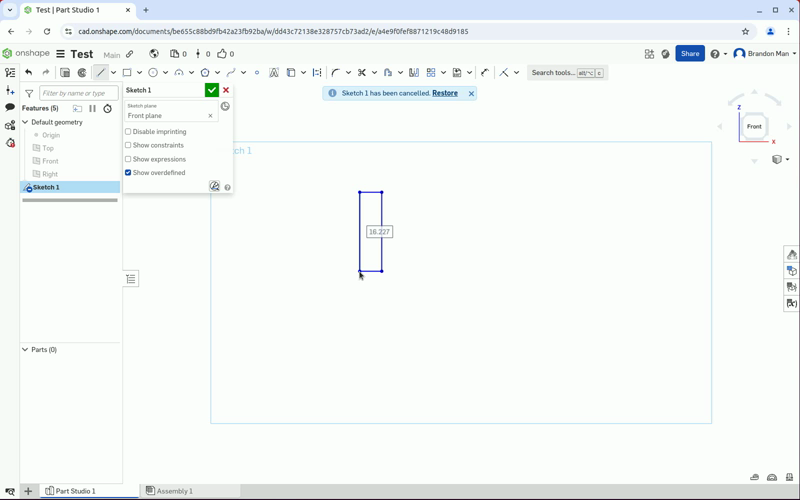
mouse_move(373, 221)
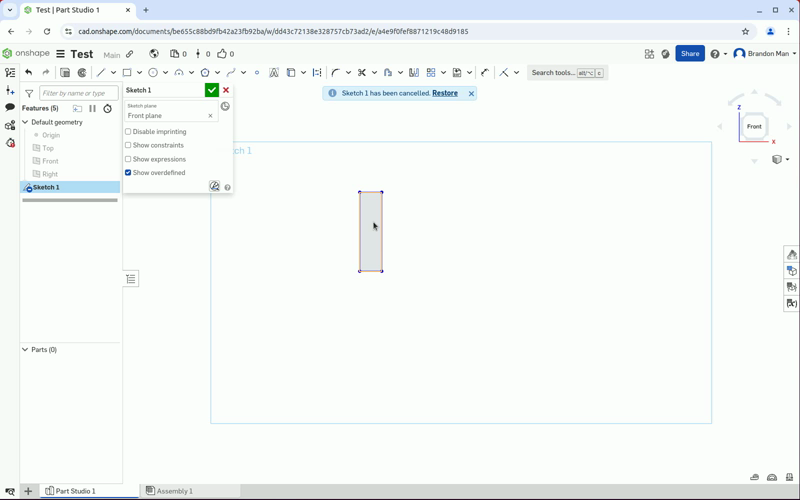
scroll(6)
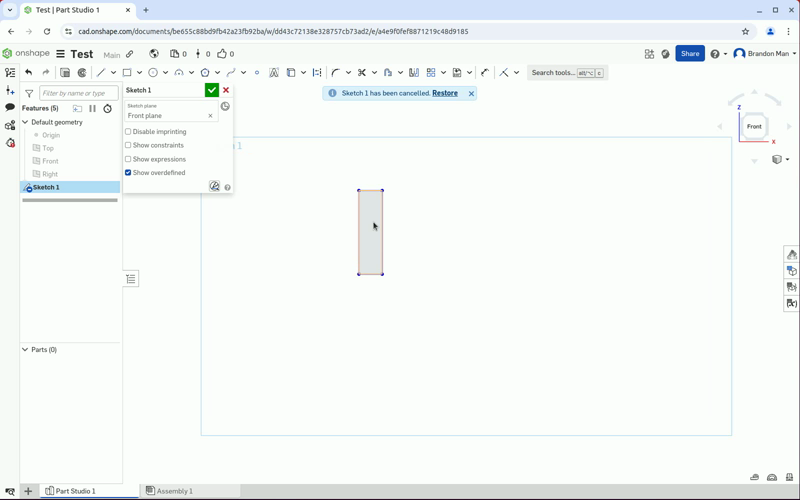
scroll(6)
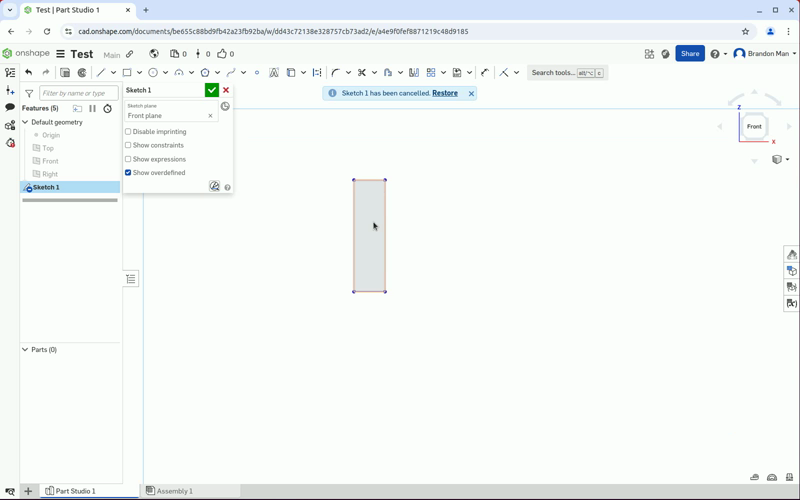
scroll(6)
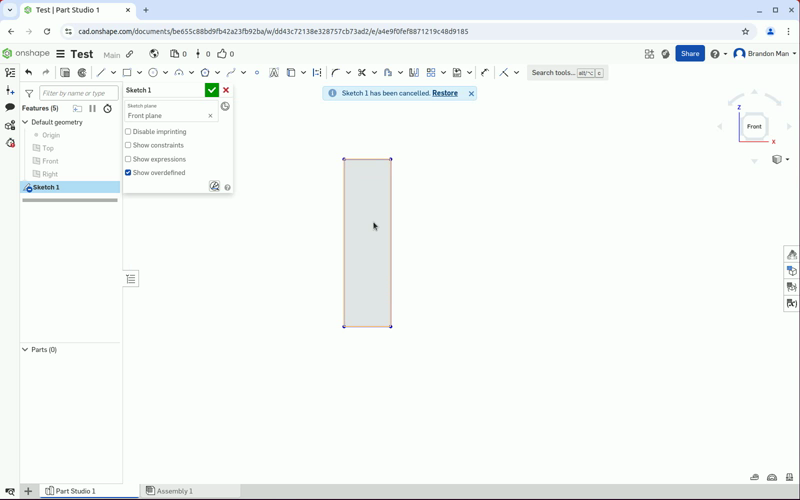
scroll(6)
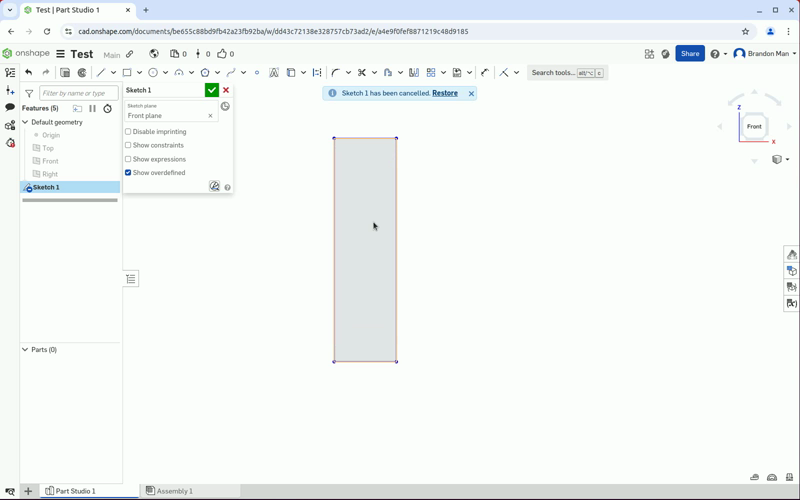
scroll(6)
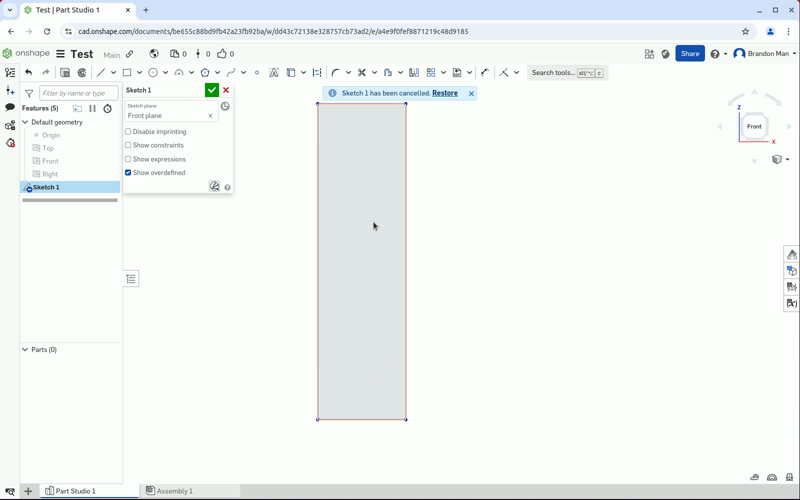
scroll(6)
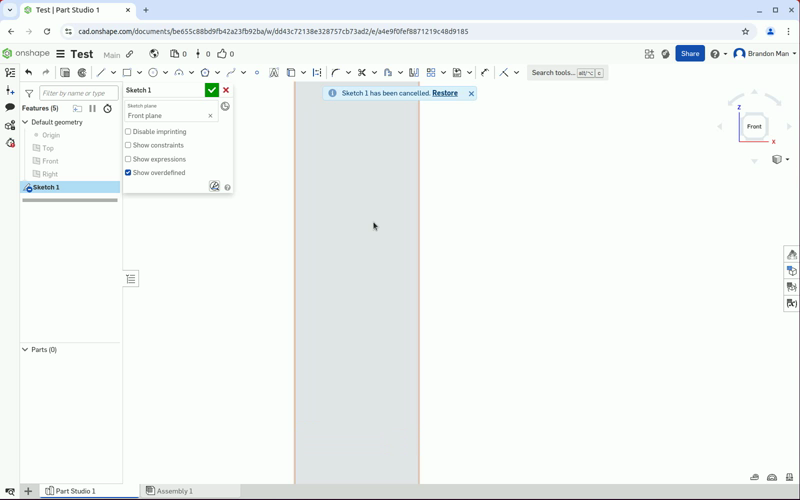
scroll(6)
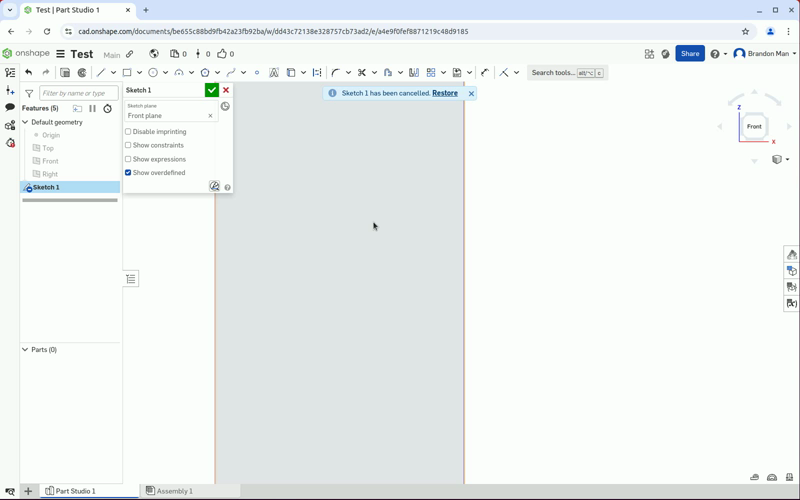
click(373, 221)
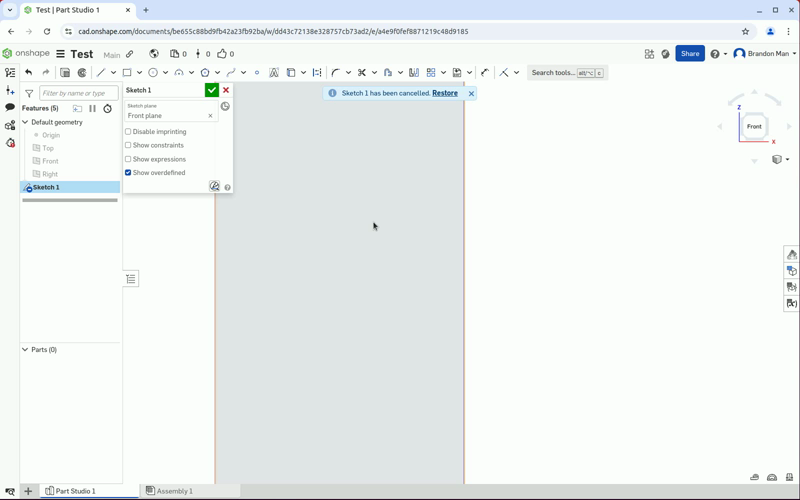
scroll(-6)
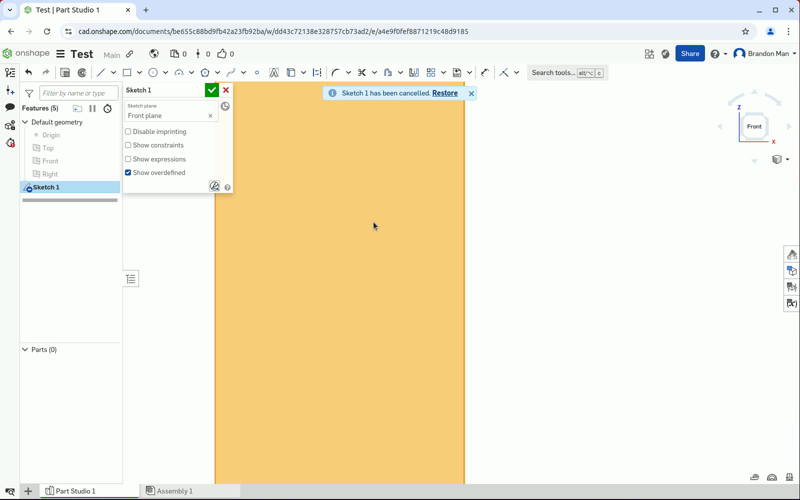
scroll(-6)
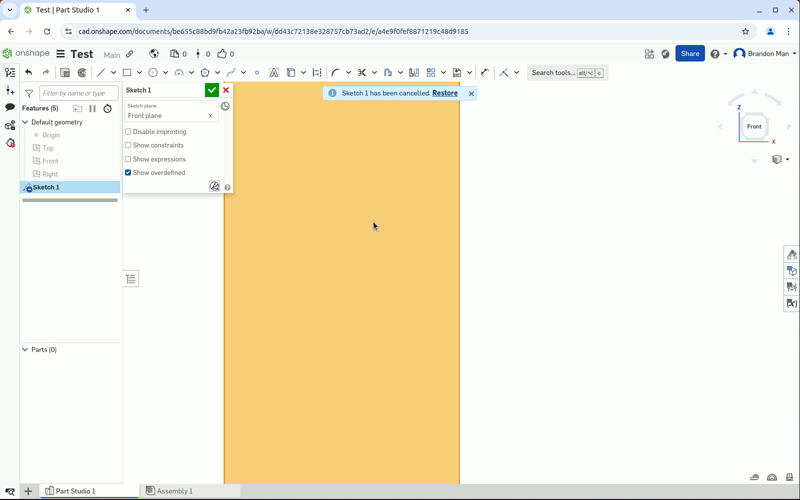
scroll(-6)
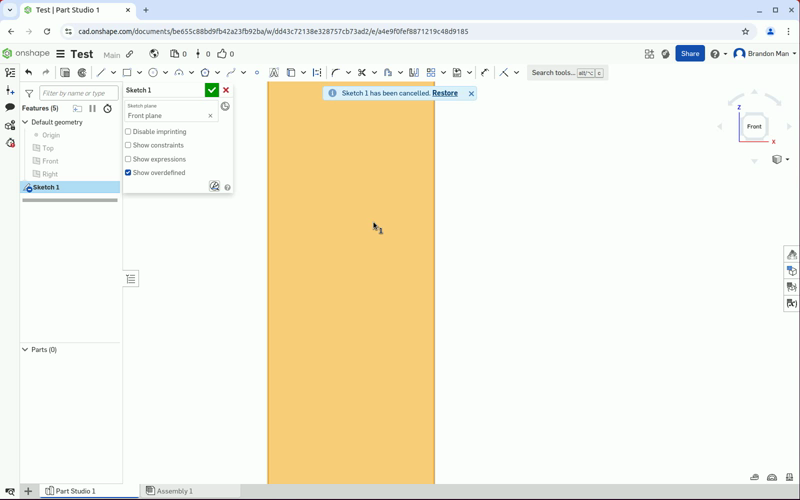
scroll(-6)
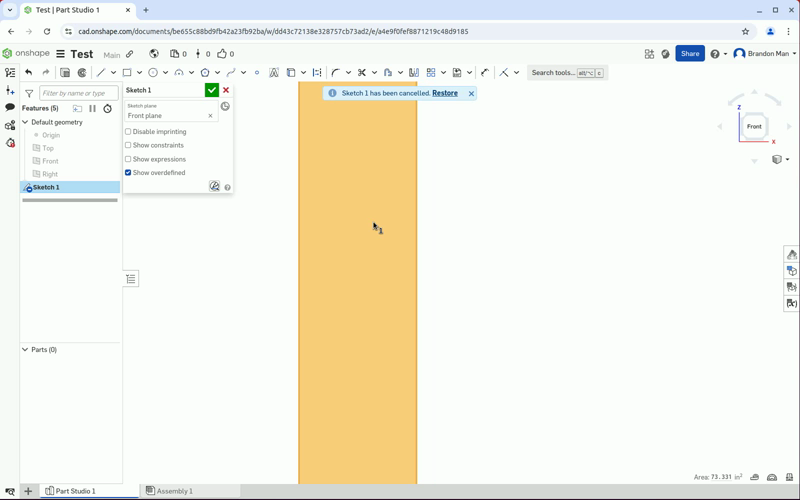
scroll(-6)
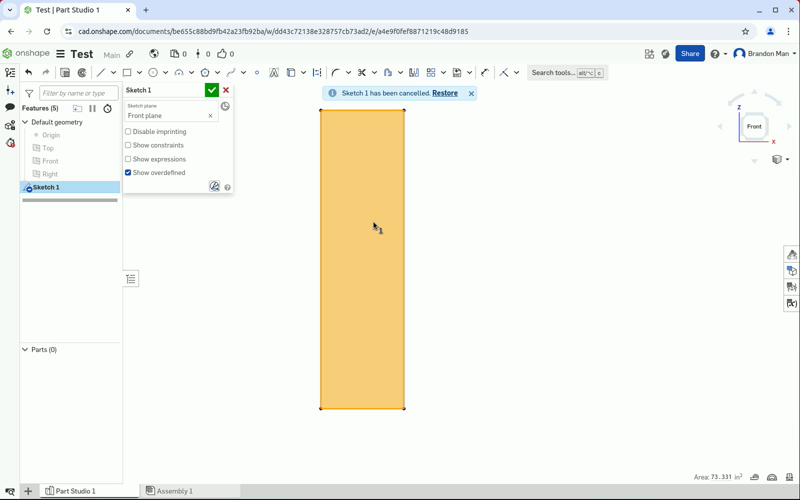
scroll(-6)
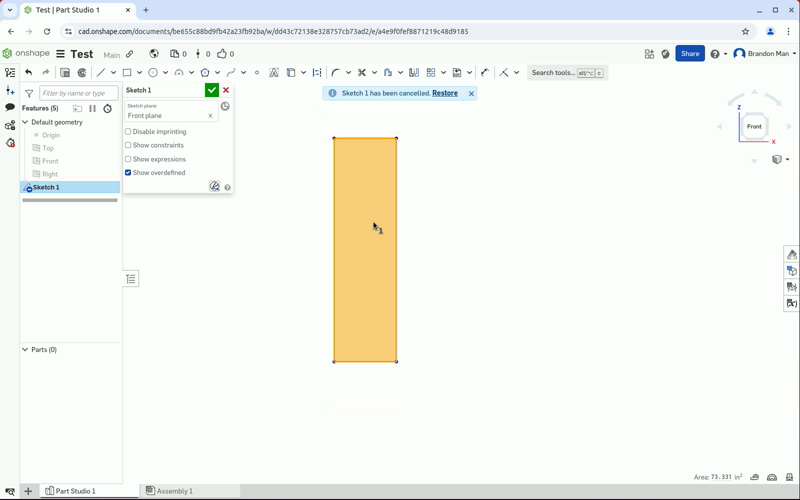
scroll(-6)
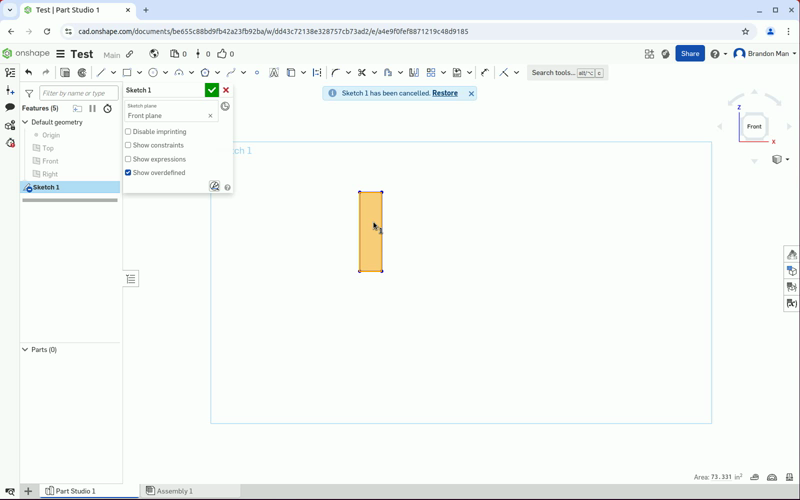
mouse_move(73, 352)
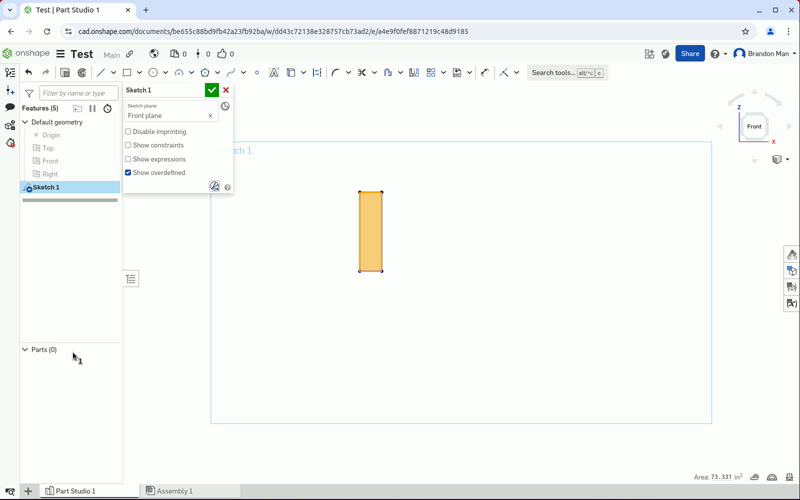
key(shift+y)
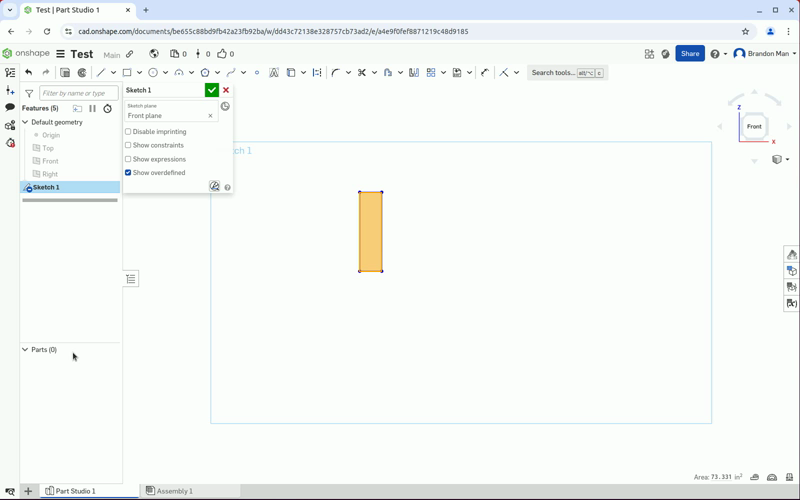
key(shift+e)
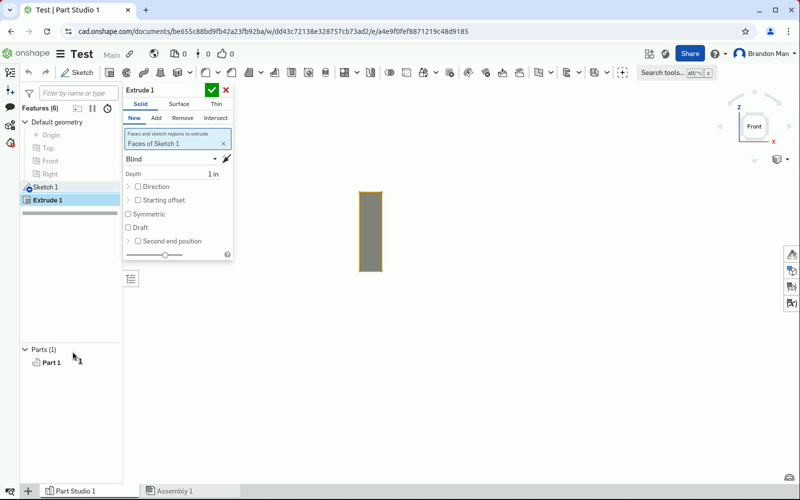
mouse_move(143, 106)
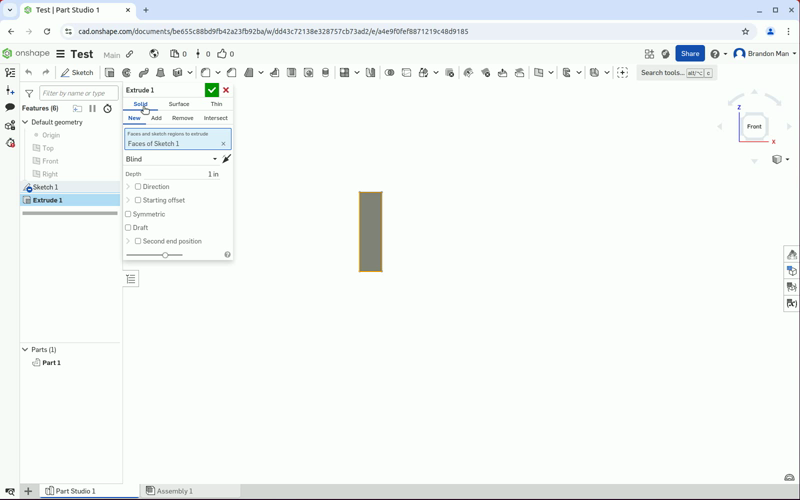
click(143, 106)
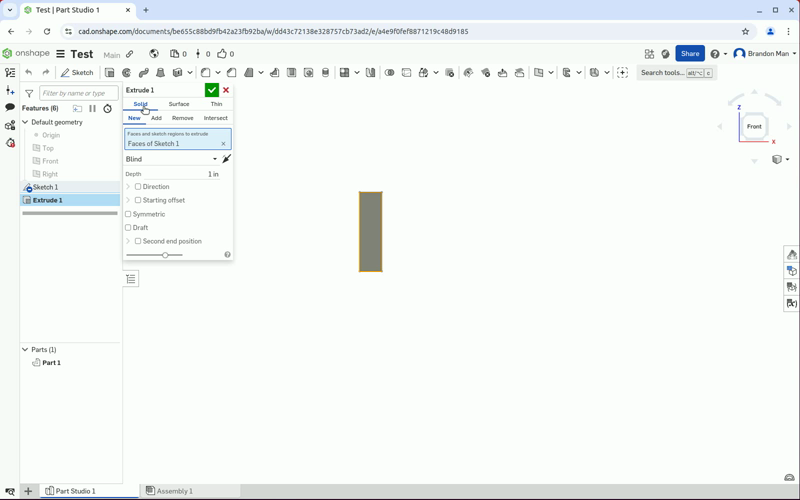
mouse_move(137, 120)
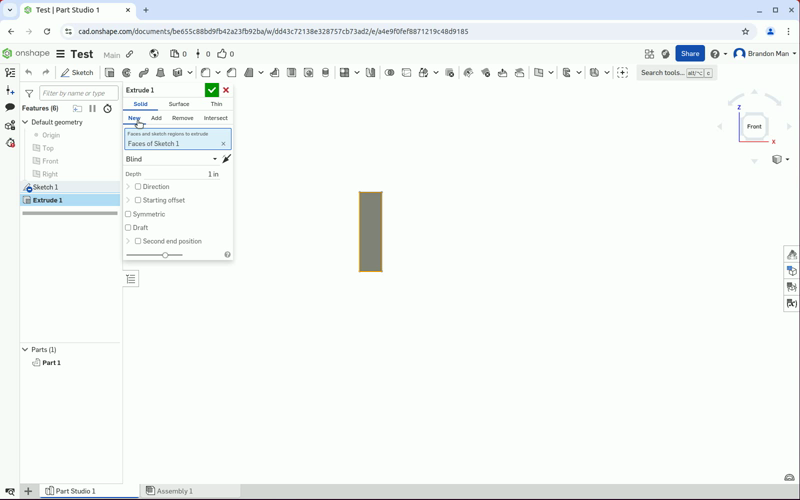
click(137, 120)
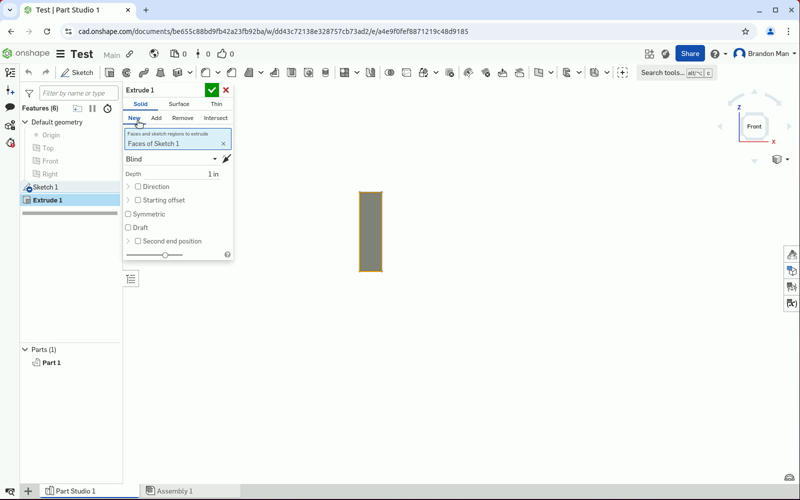
key(tab, 4)
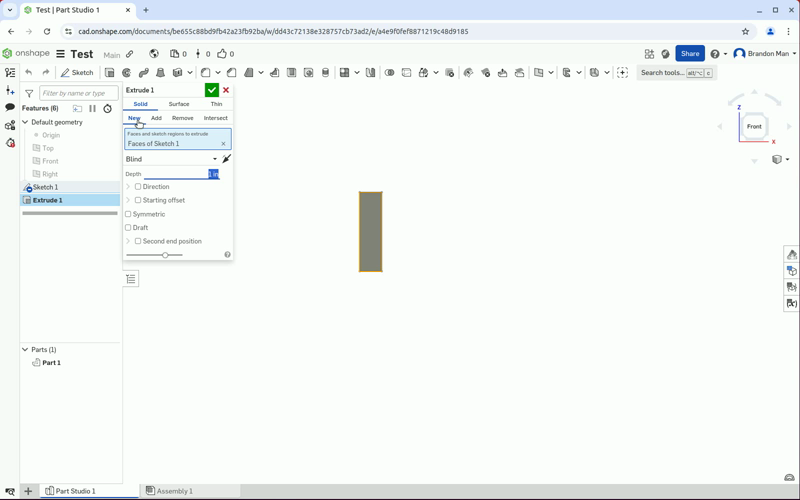
text(10.351)
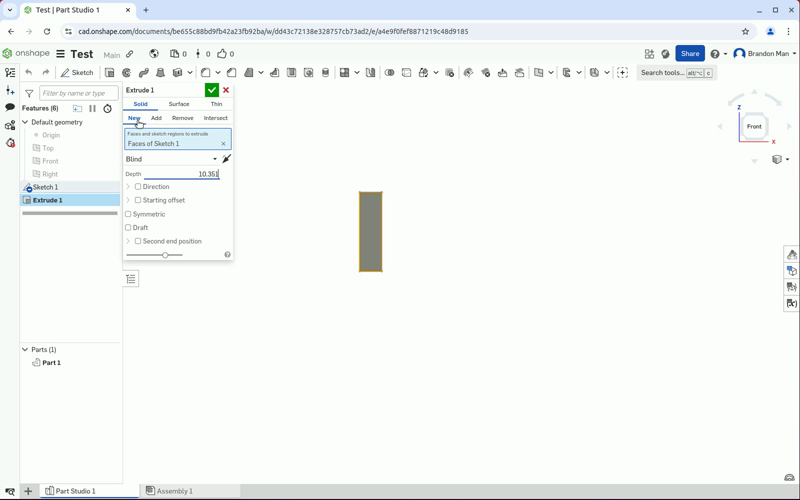
key(enter)
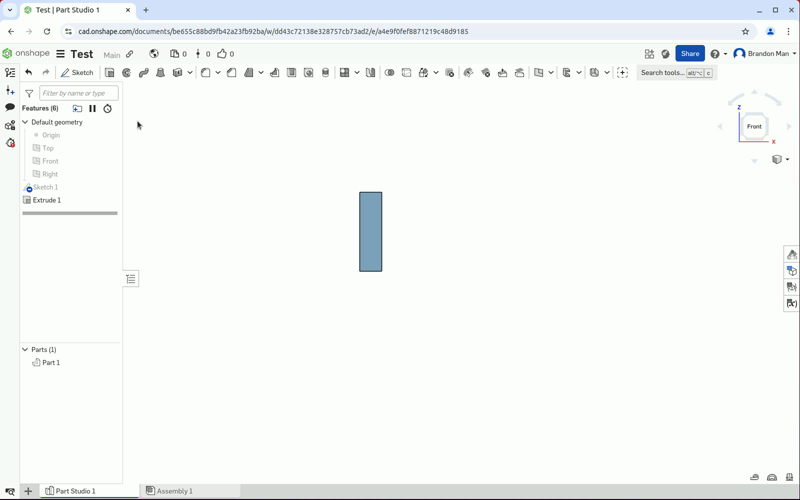
key(shift+h)
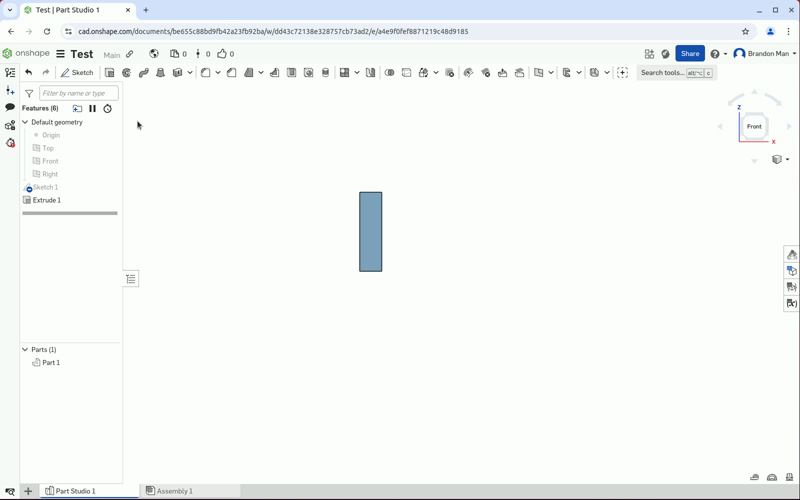
key(shift+h)
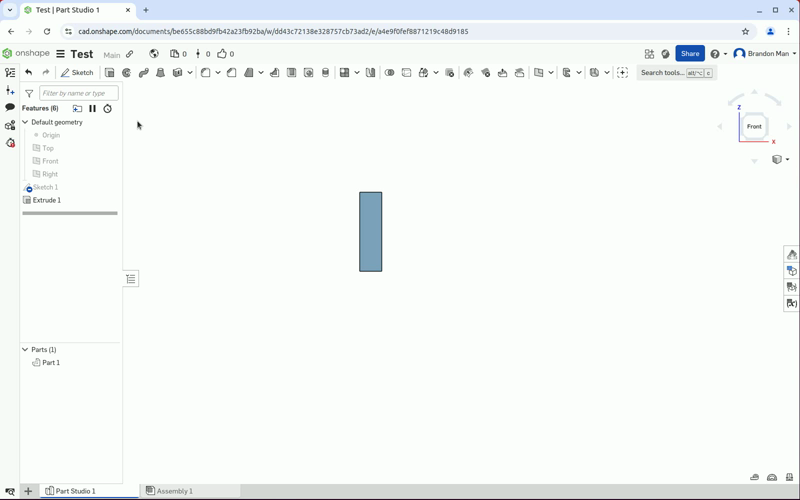
mouse_move(73, 189)
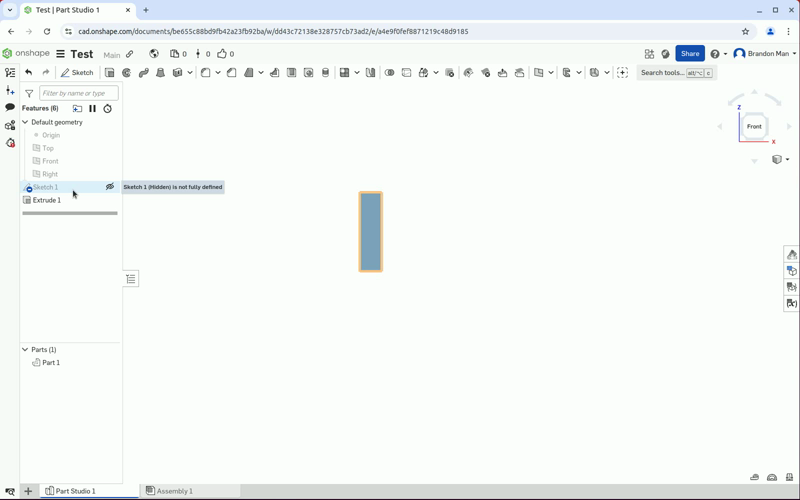
click(73, 189)
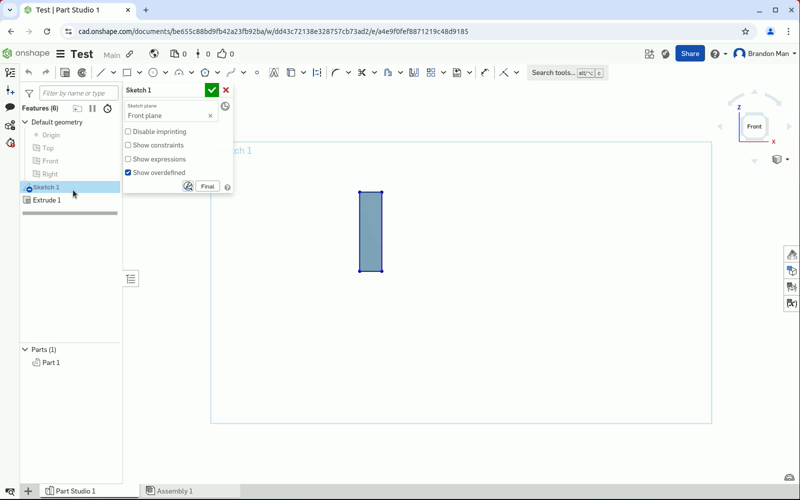
mouse_move(229, 92)
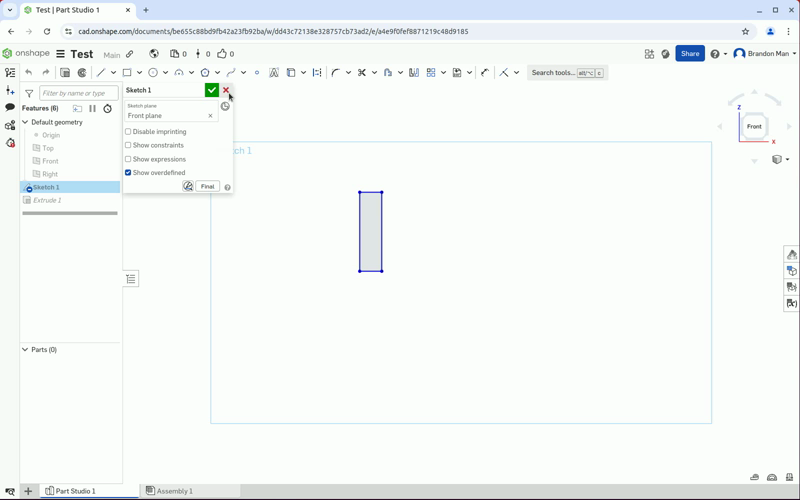
click(229, 92)
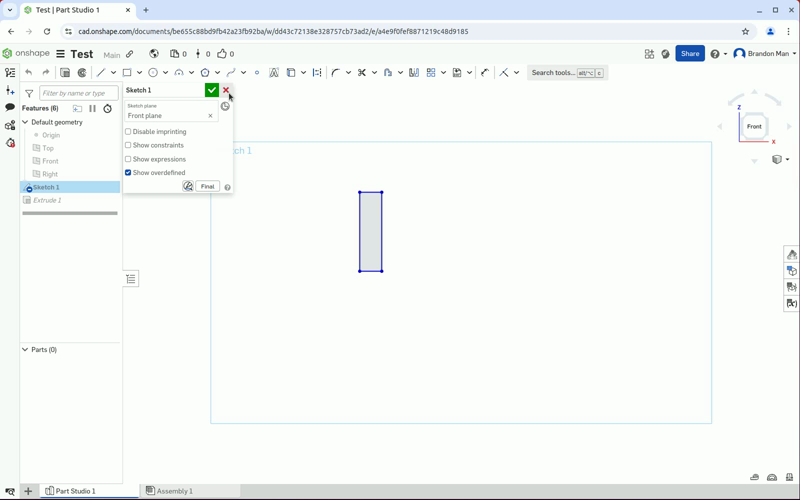
key(shift+s)
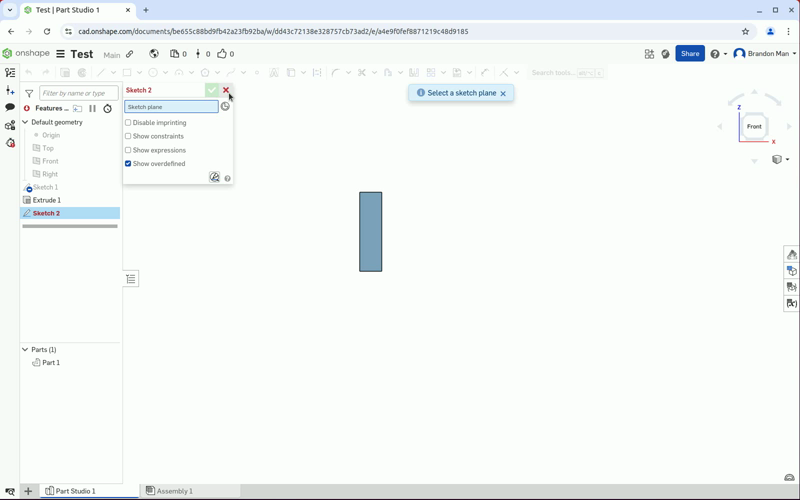
mouse_move(73, 163)
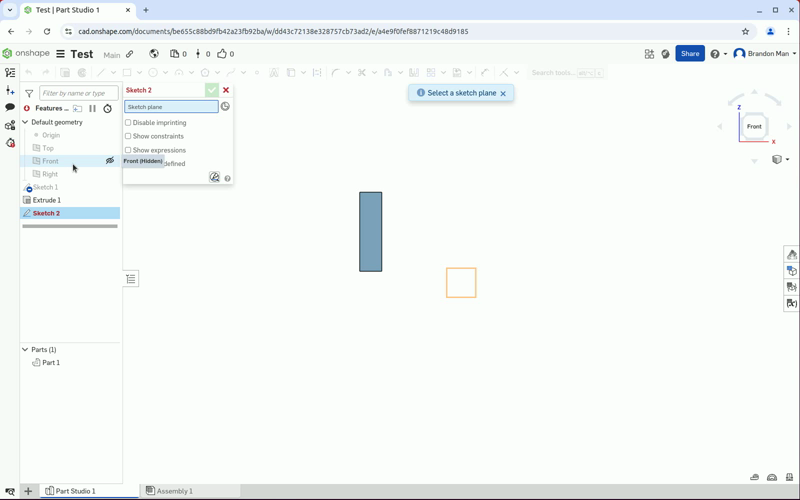
click(73, 163)
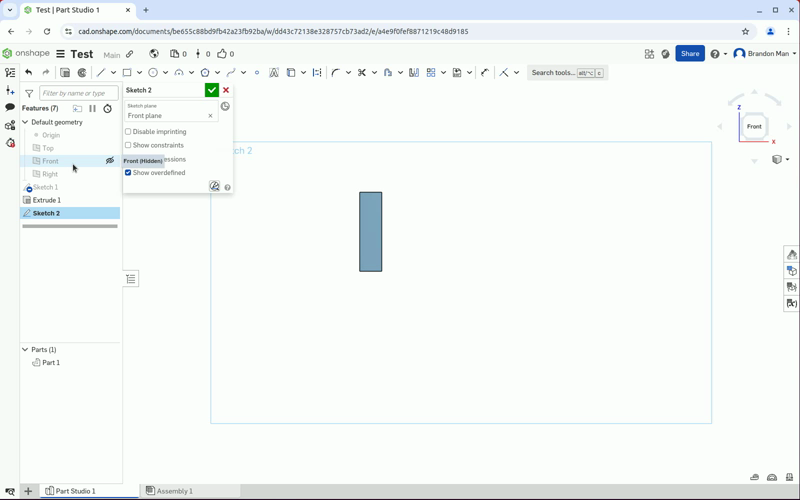
mouse_move(73, 352)
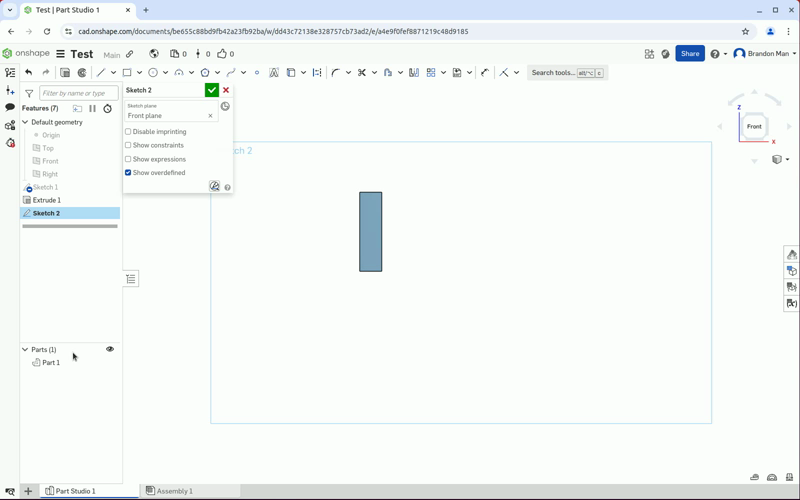
key(y)
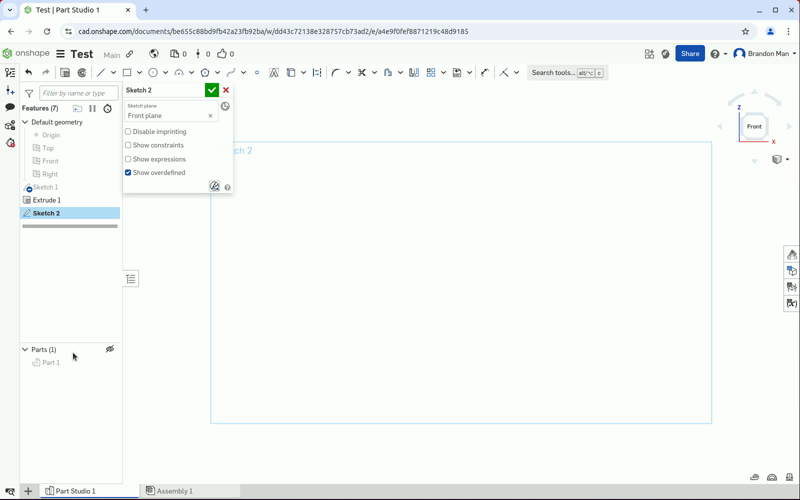
key(l)
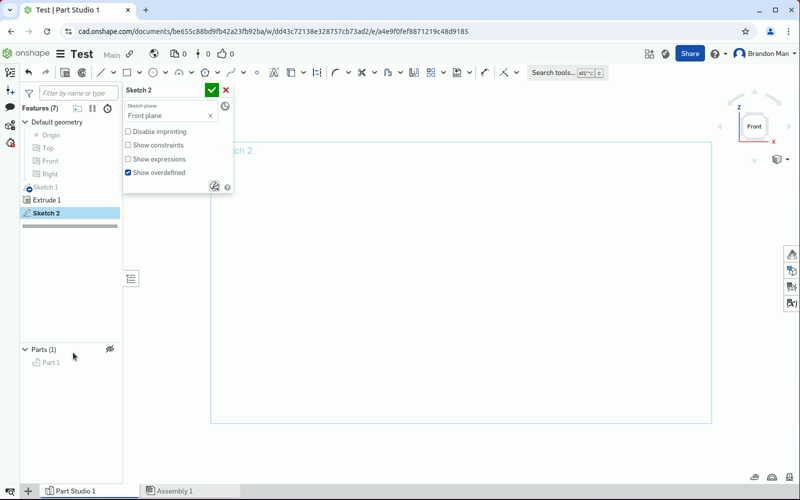
key_down(shift)
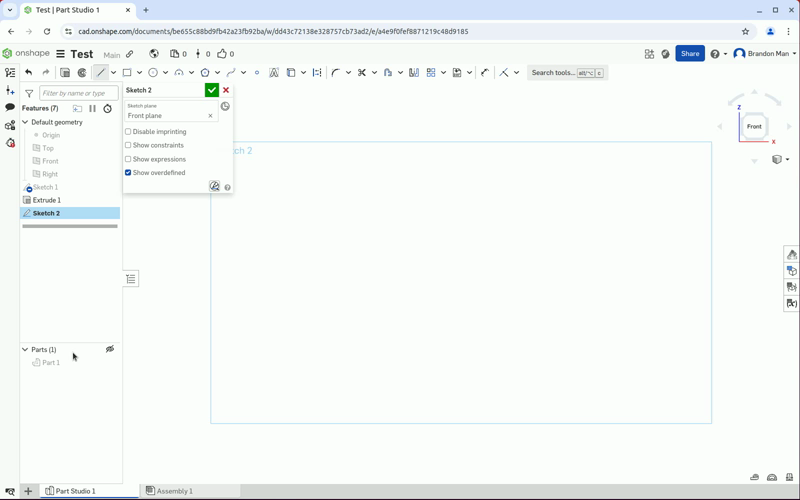
mouse_move(348, 282)
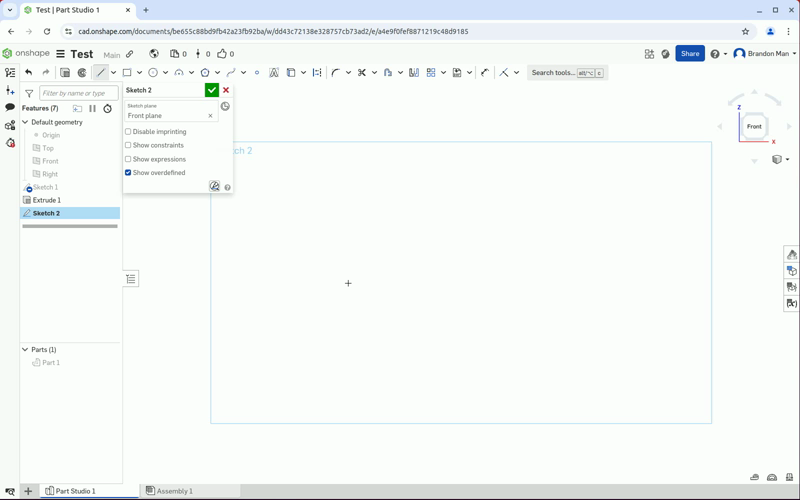
click(348, 282)
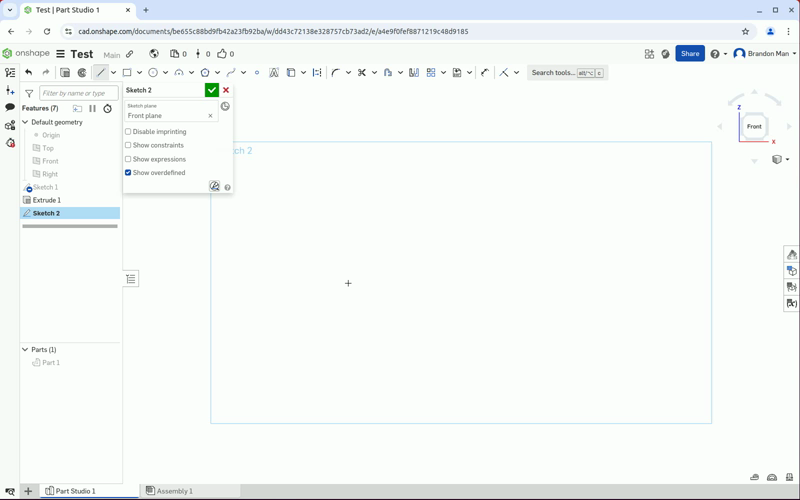
key_up(shift)
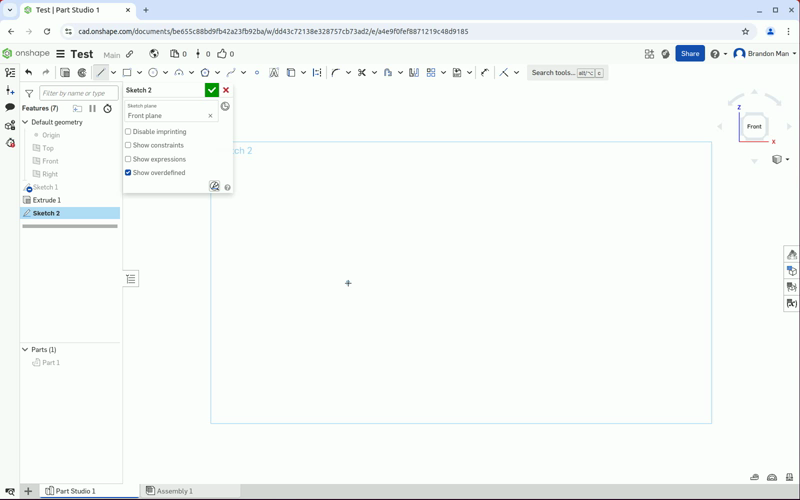
key_down(shift)
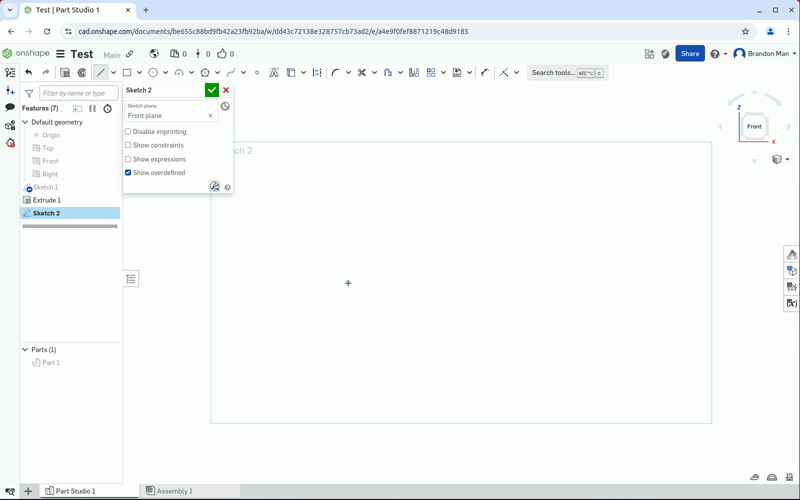
mouse_move(378, 282)
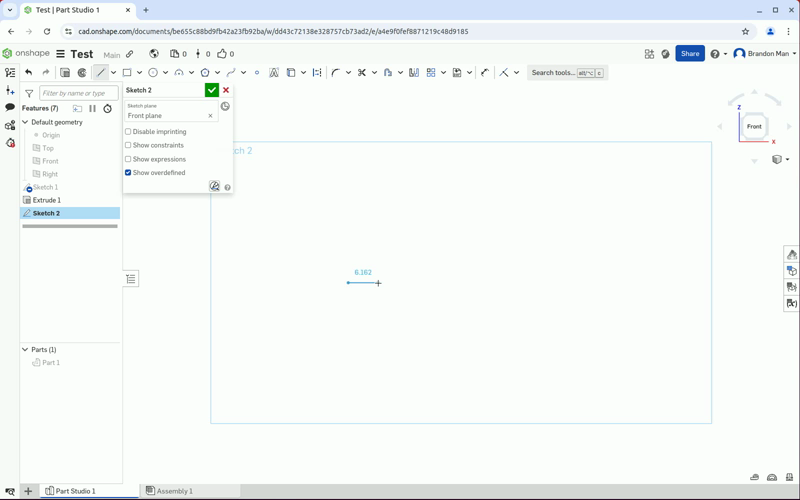
mouse_move(381, 282)
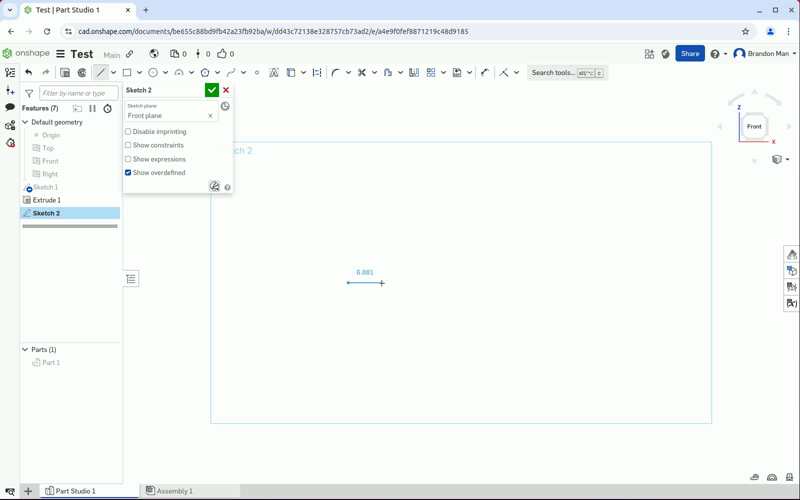
click(381, 282)
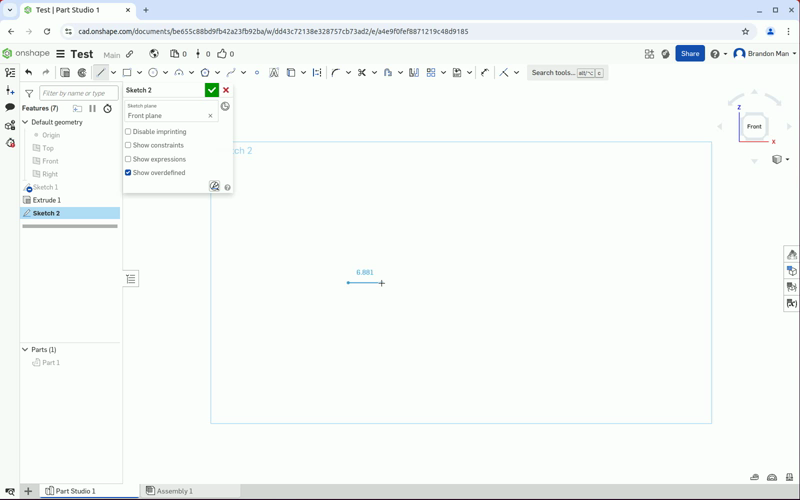
key_up(shift)
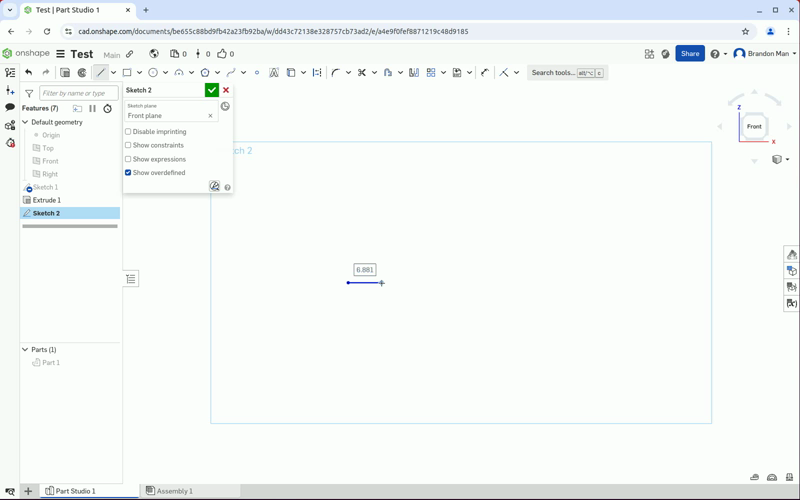
key_down(shift)
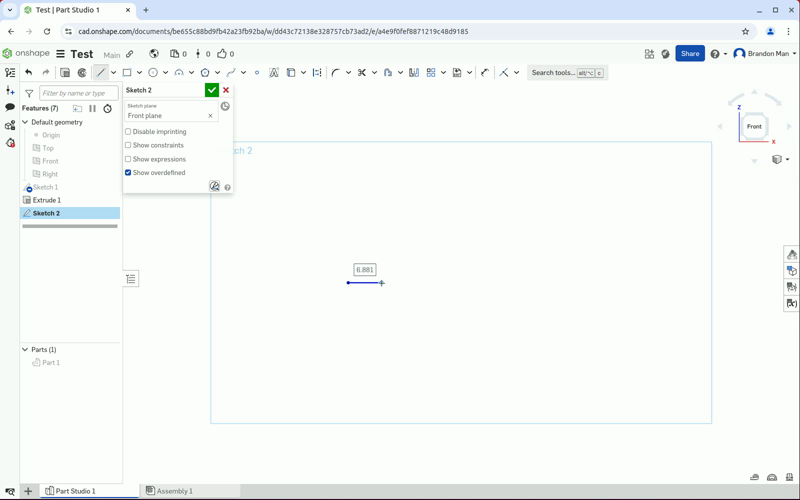
mouse_move(411, 282)
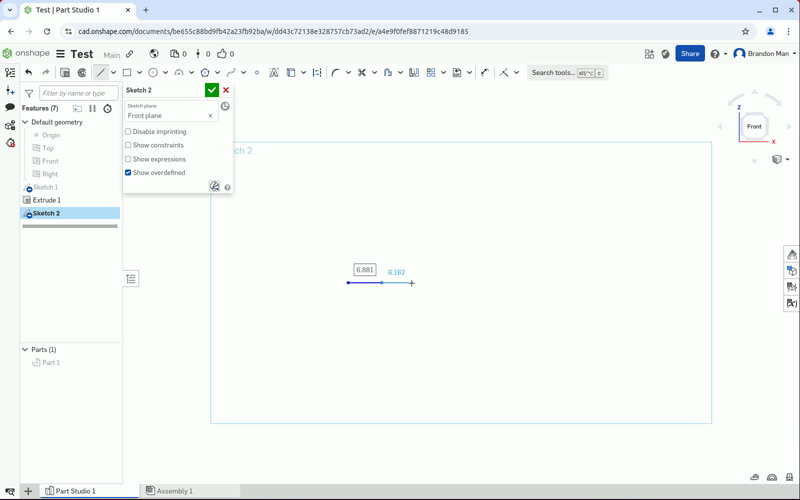
mouse_move(381, 271)
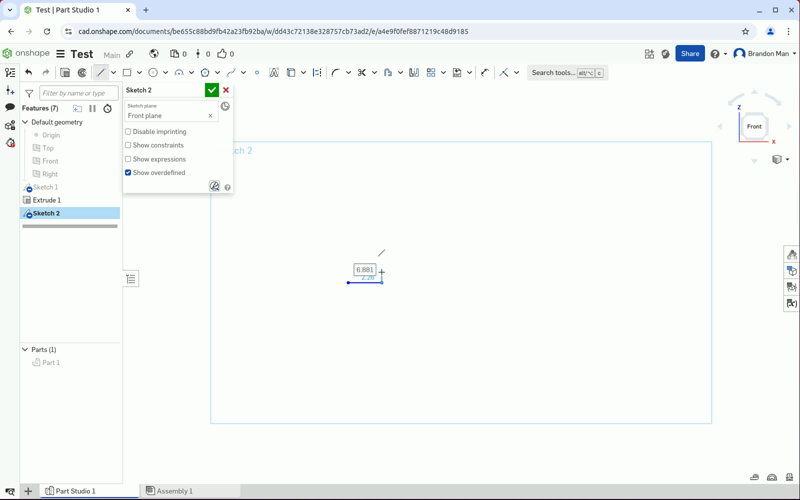
click(381, 271)
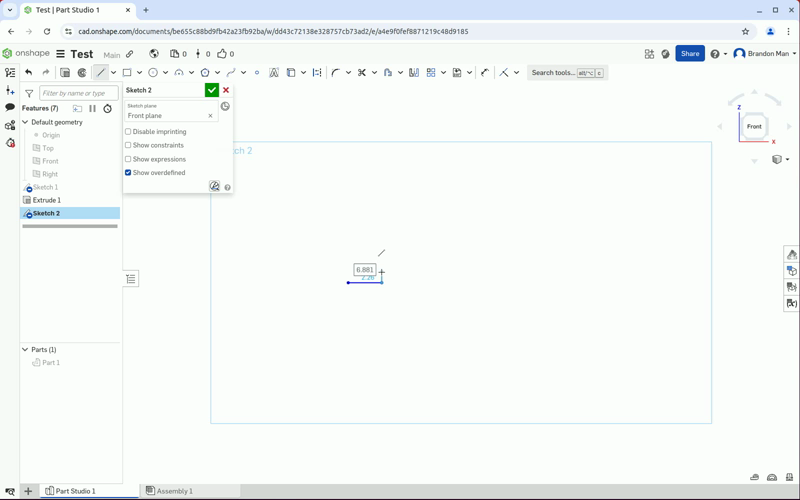
key_up(shift)
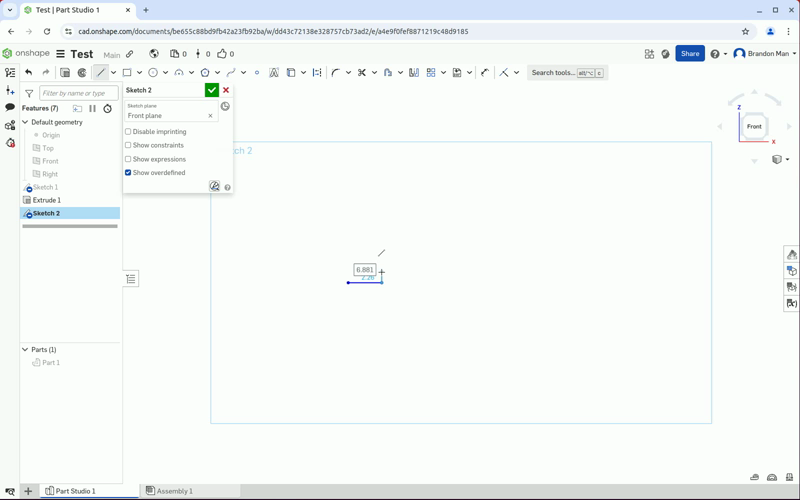
key_down(shift)
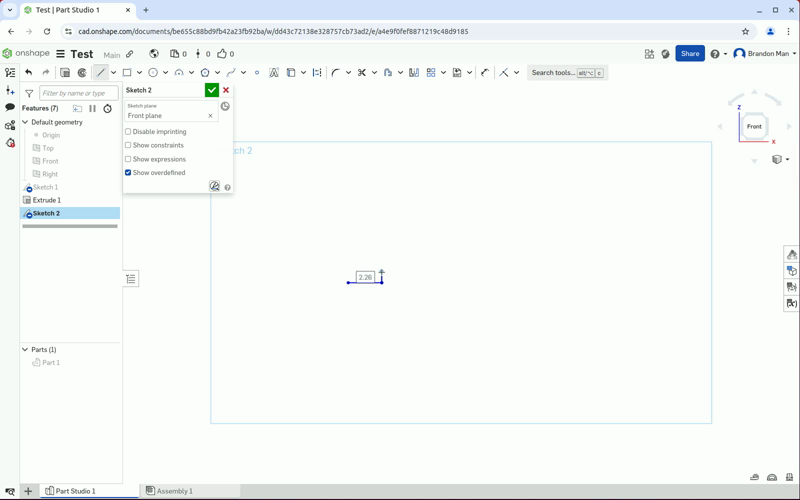
mouse_move(411, 271)
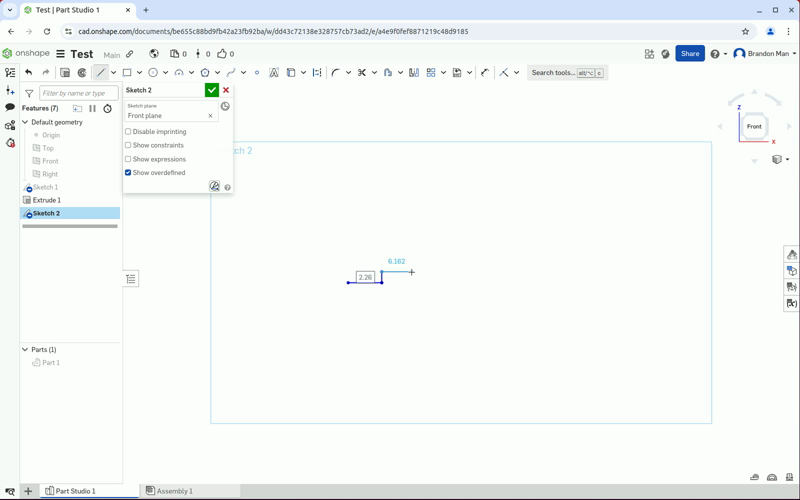
mouse_move(360, 271)
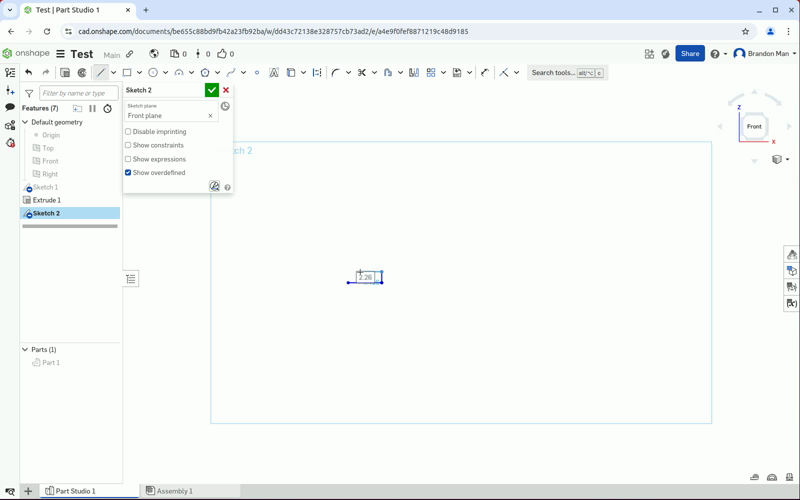
click(360, 271)
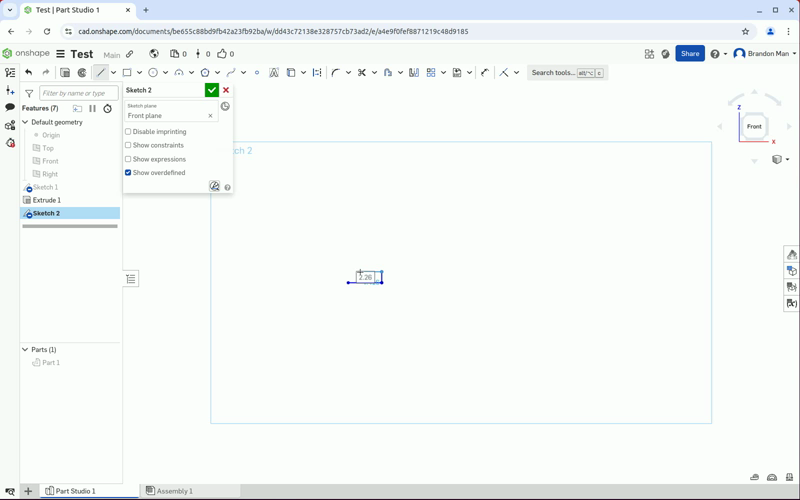
key_up(shift)
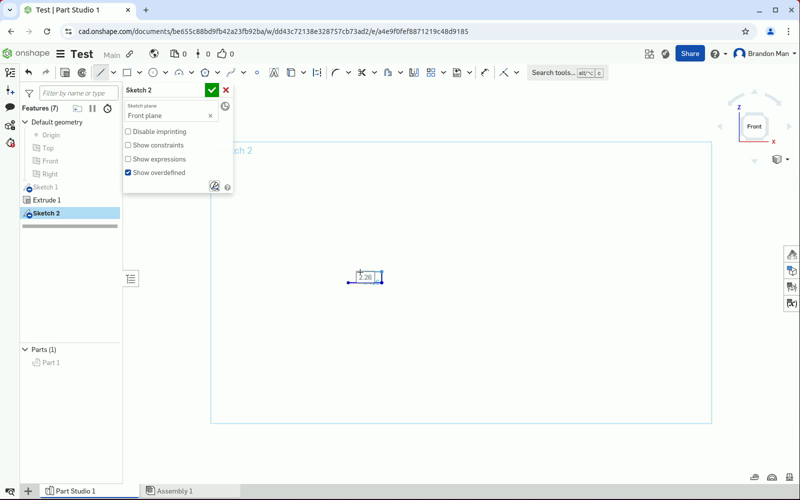
key_down(shift)
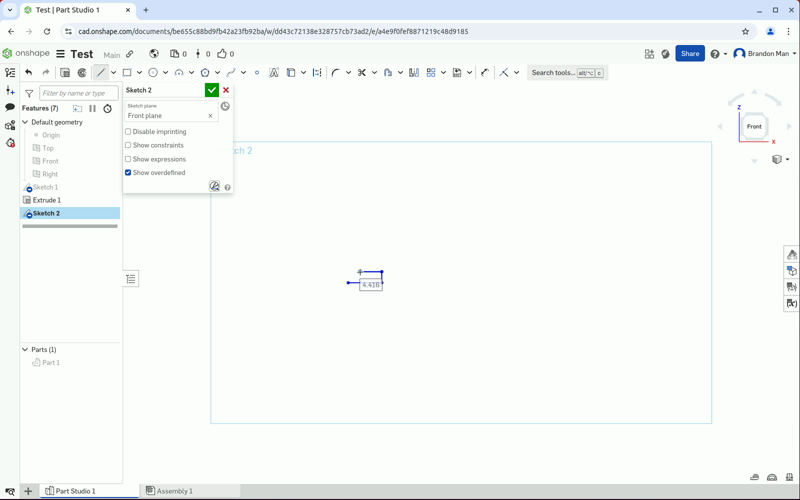
mouse_move(390, 271)
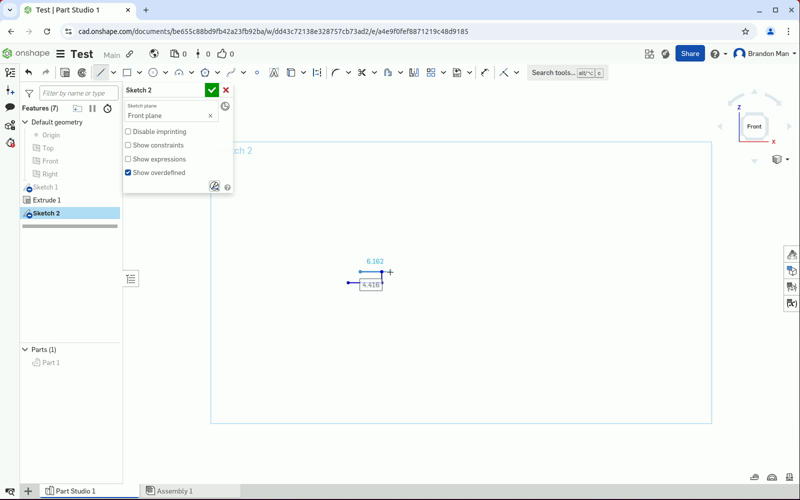
mouse_move(348, 271)
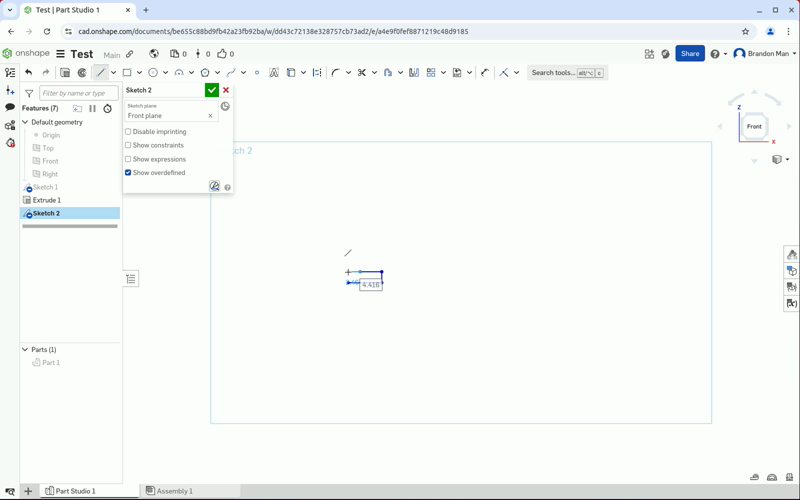
click(348, 271)
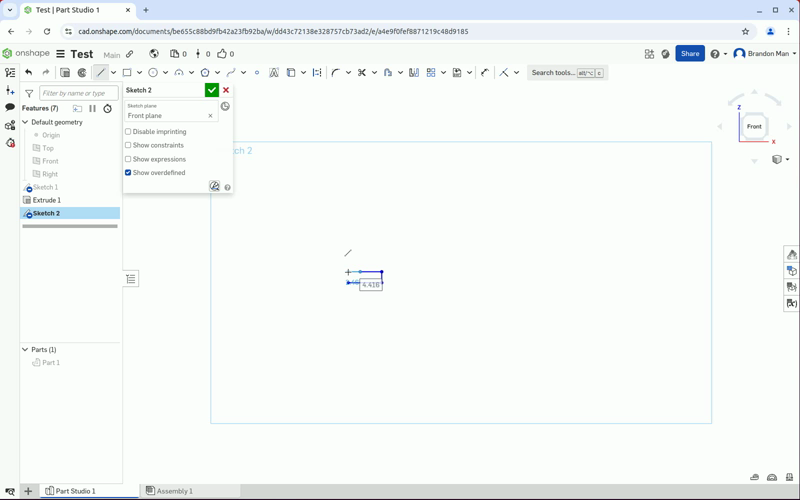
key_up(shift)
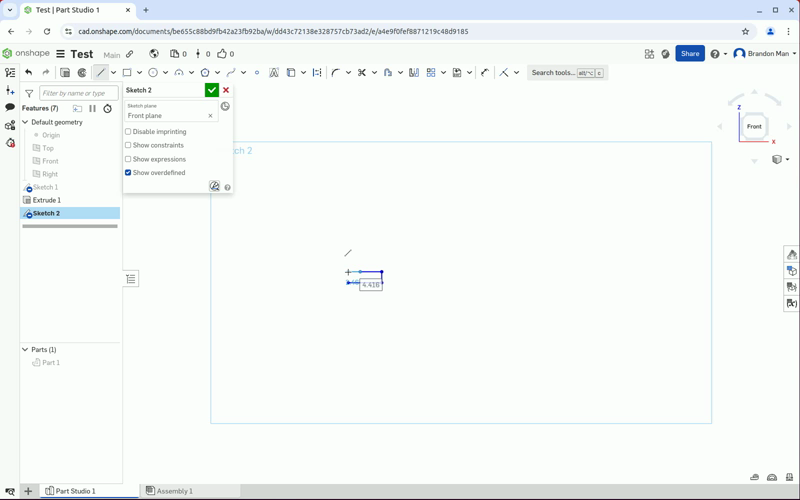
mouse_move(378, 271)
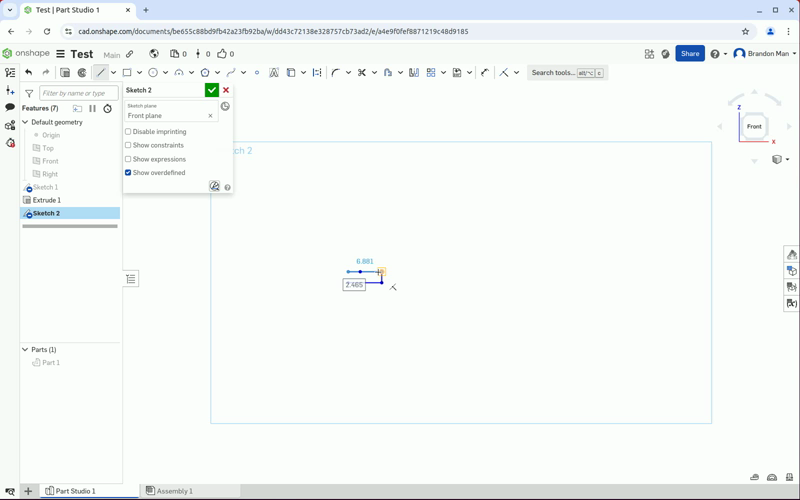
key_down(shift)
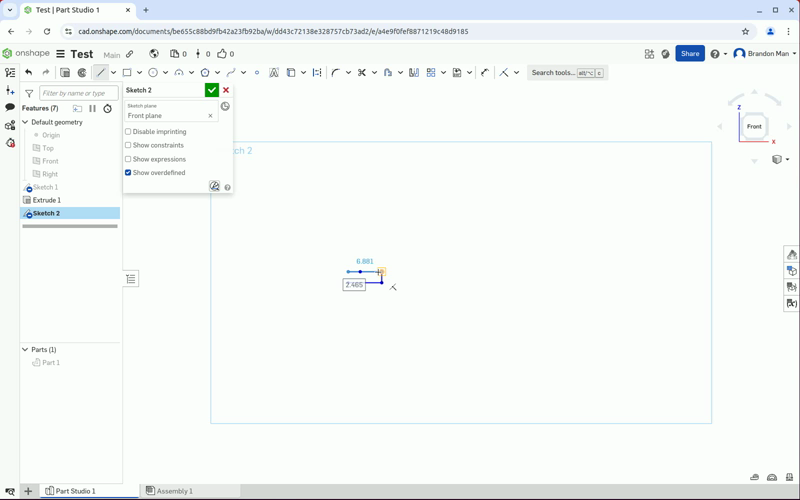
mouse_move(348, 282)
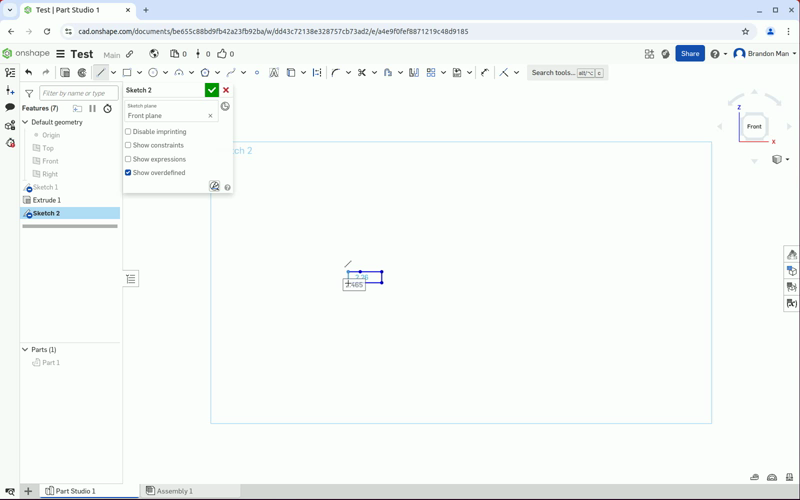
key_up(shift)
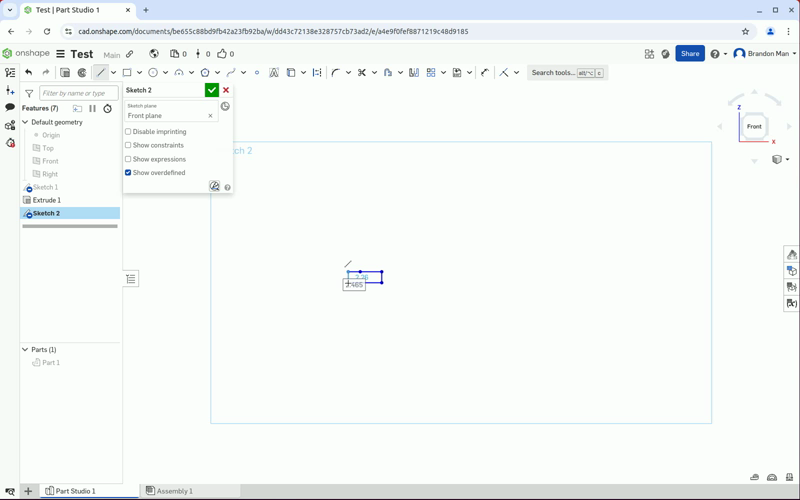
click(348, 282)
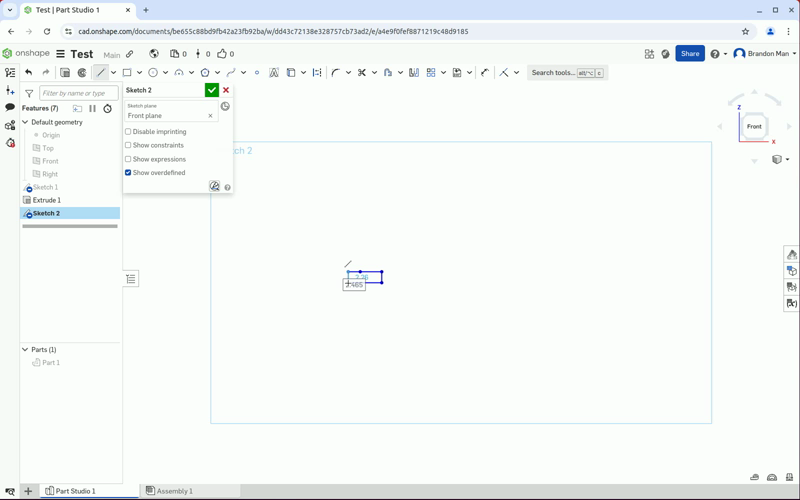
key(esc)
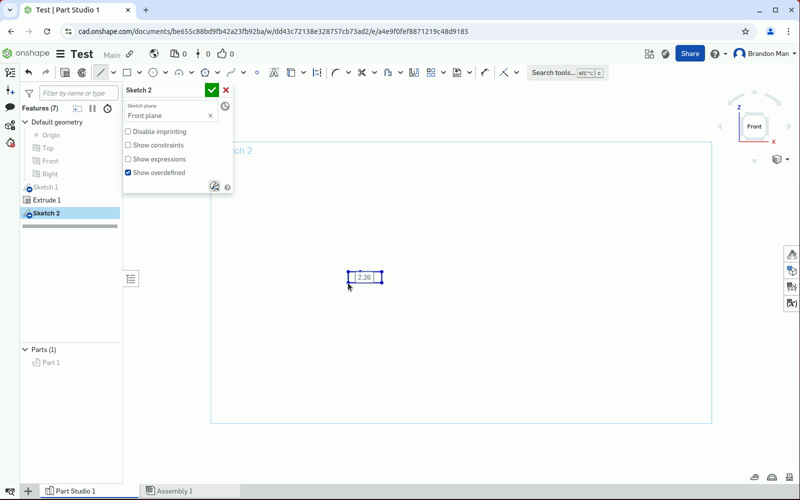
mouse_move(365, 278)
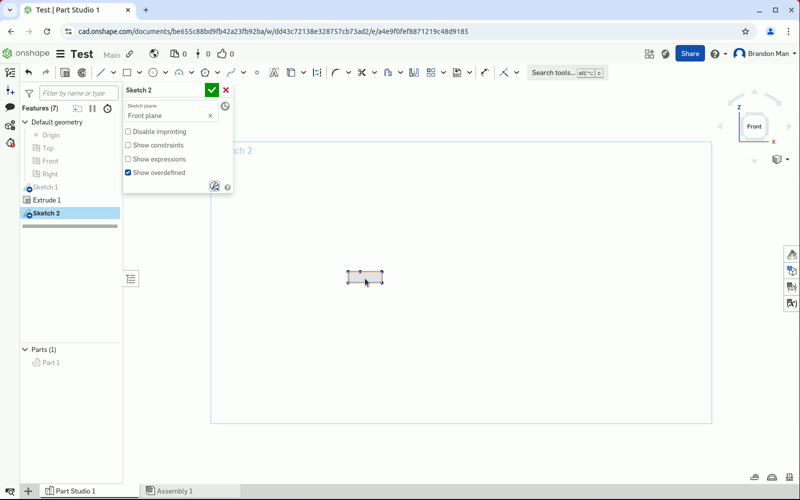
scroll(6)
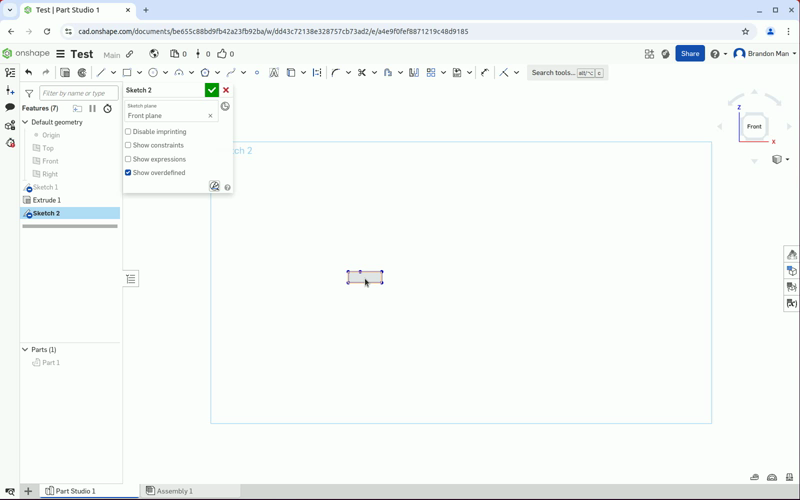
scroll(6)
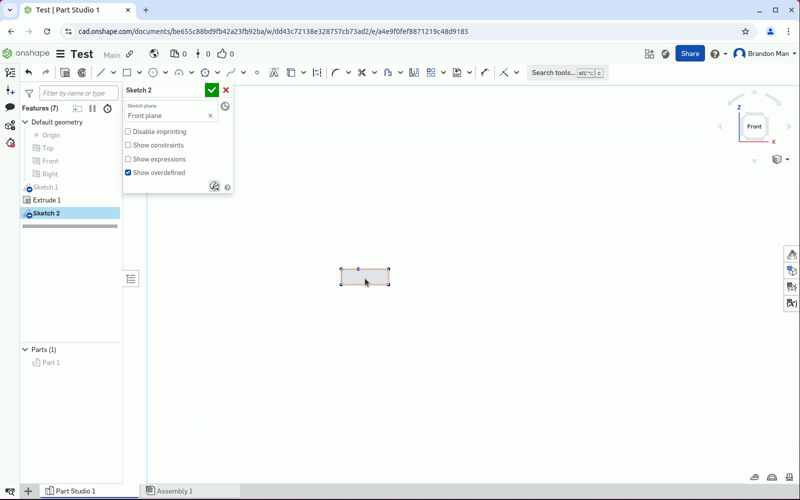
scroll(6)
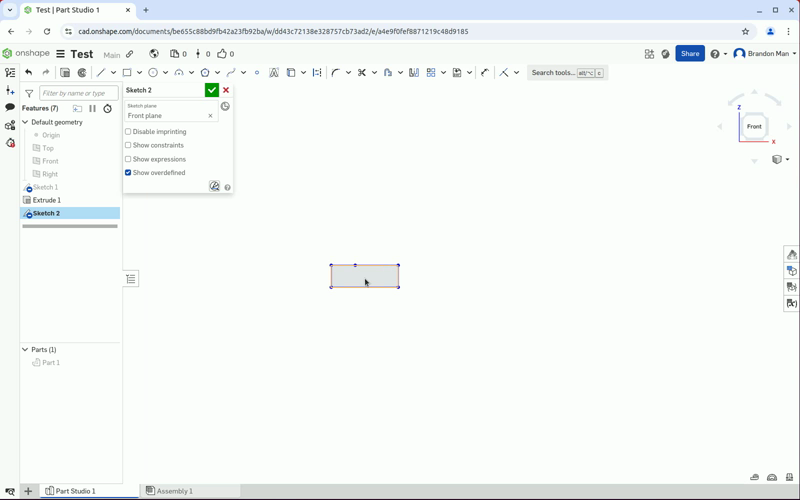
scroll(6)
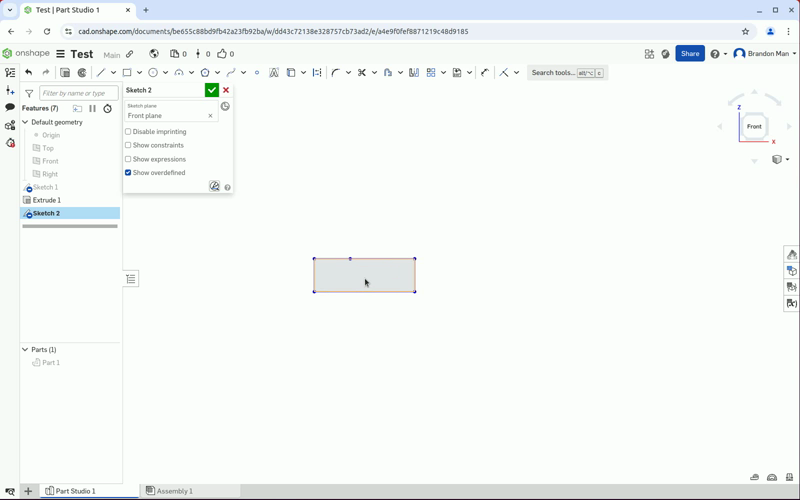
scroll(6)
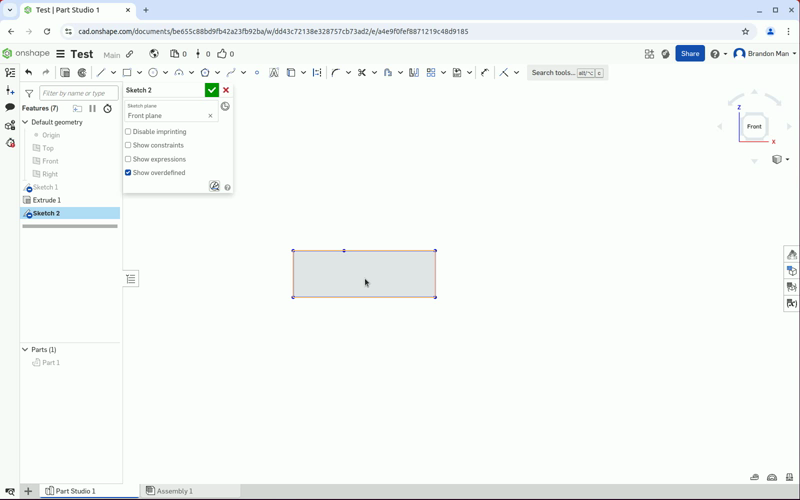
scroll(6)
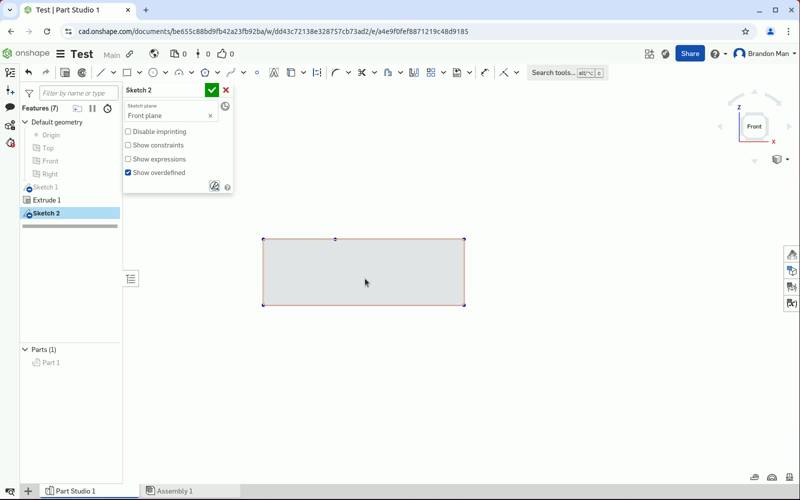
scroll(6)
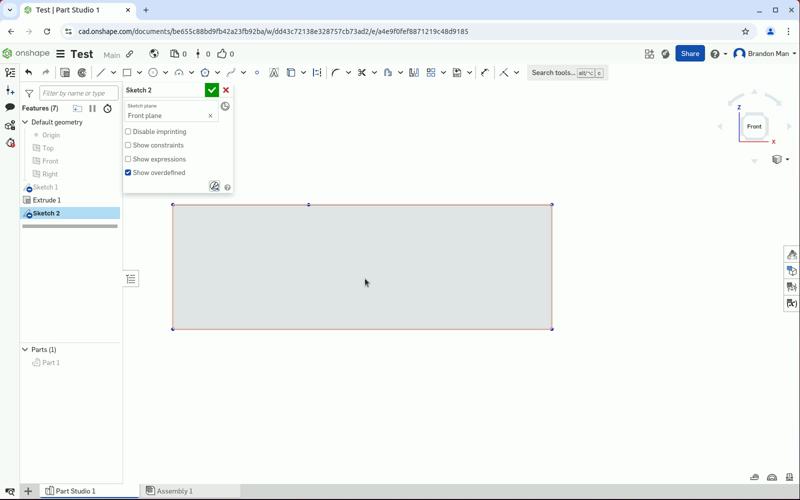
click(365, 278)
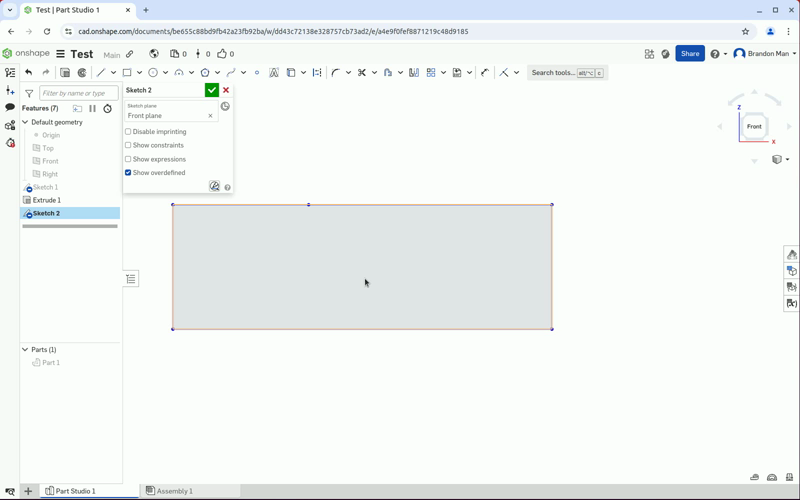
scroll(-6)
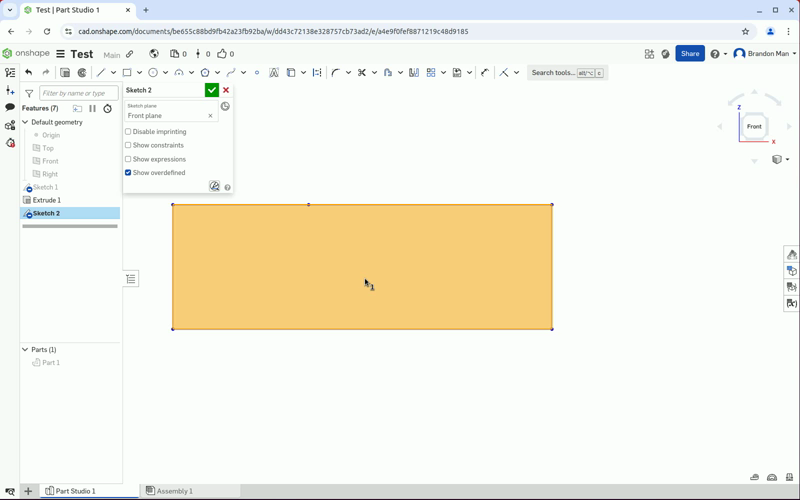
scroll(-6)
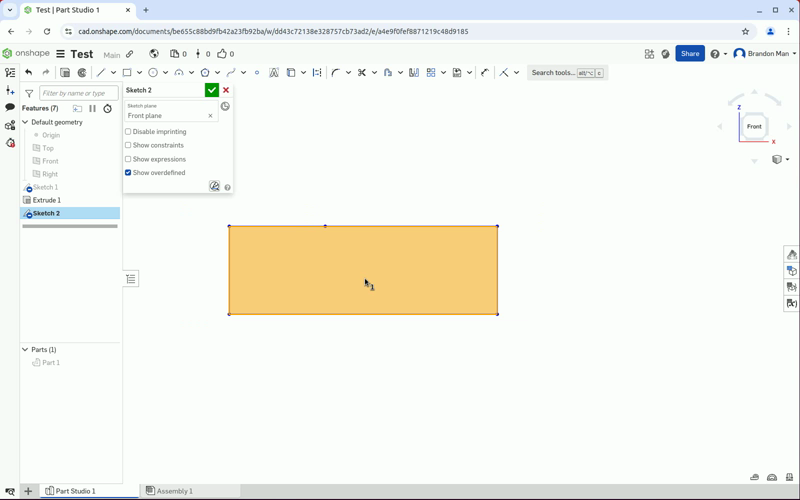
scroll(-6)
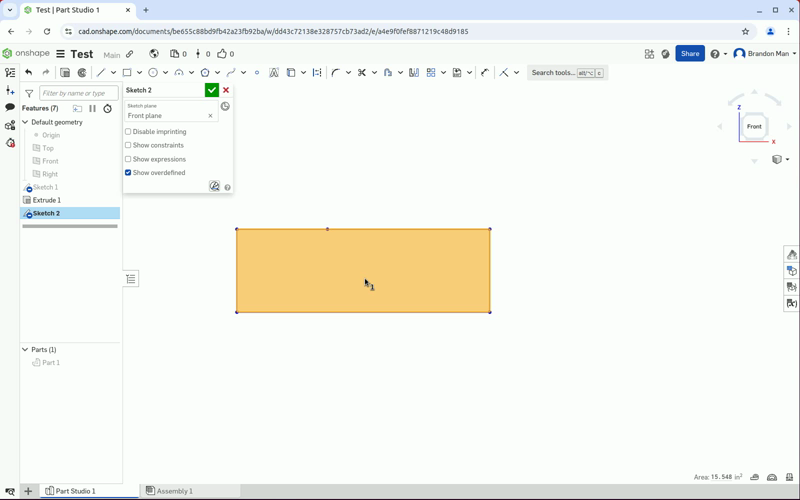
scroll(-6)
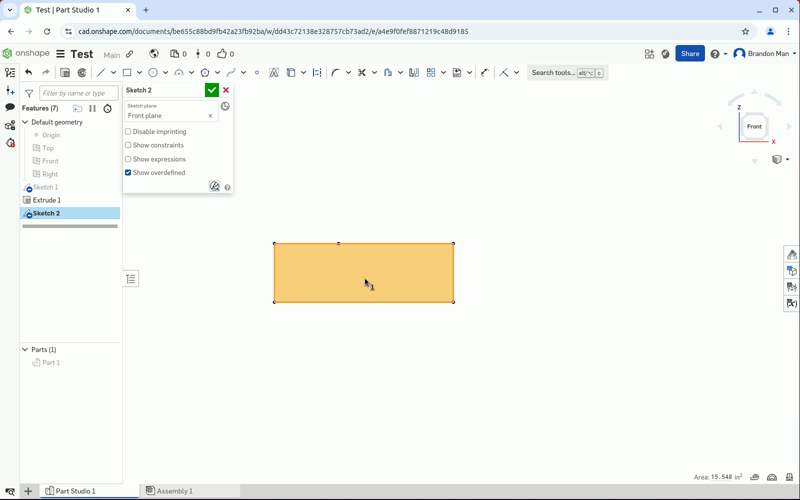
scroll(-6)
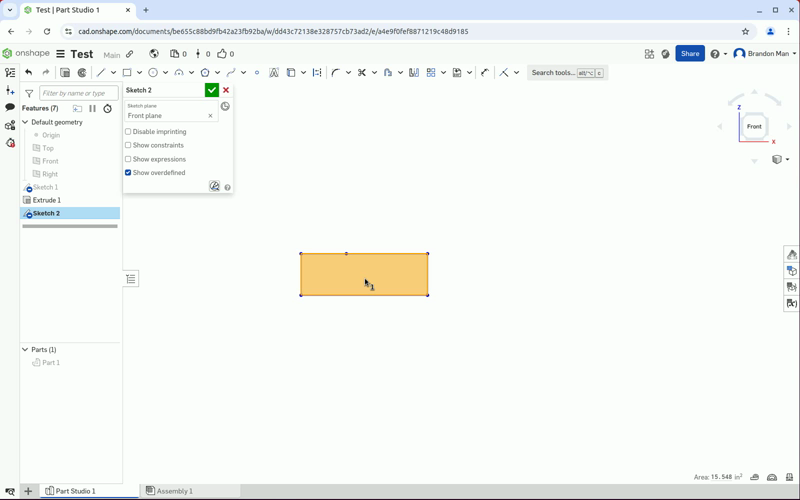
scroll(-6)
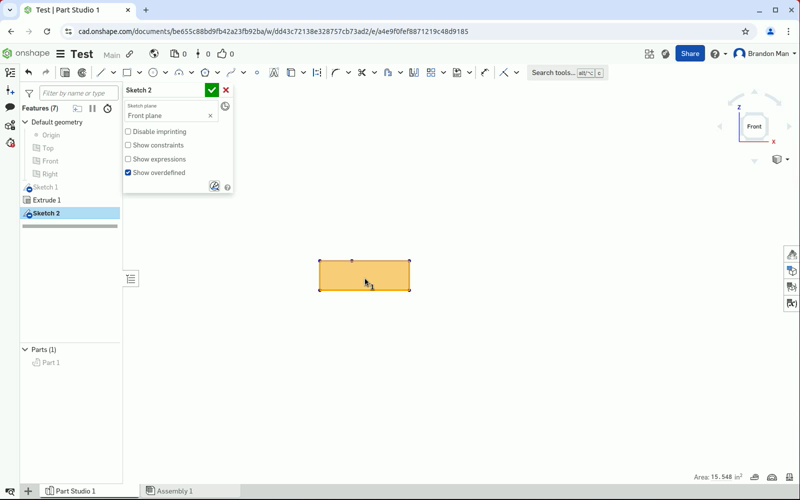
scroll(-6)
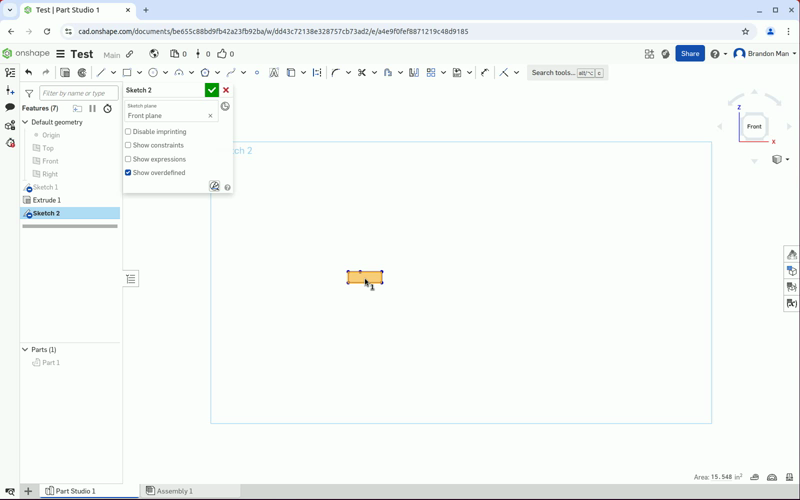
mouse_move(73, 352)
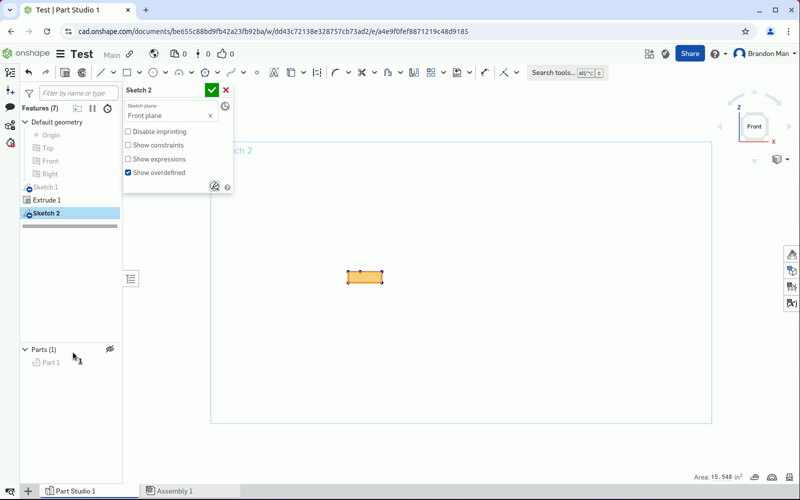
key(shift+y)
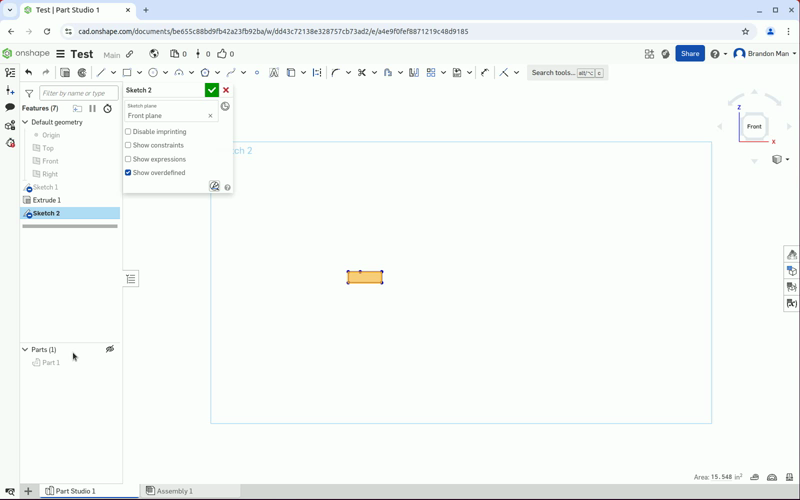
key(shift+e)
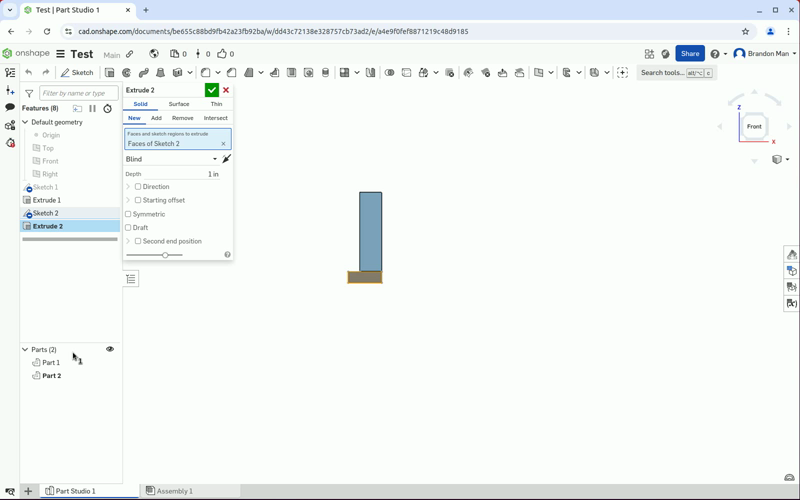
mouse_move(143, 106)
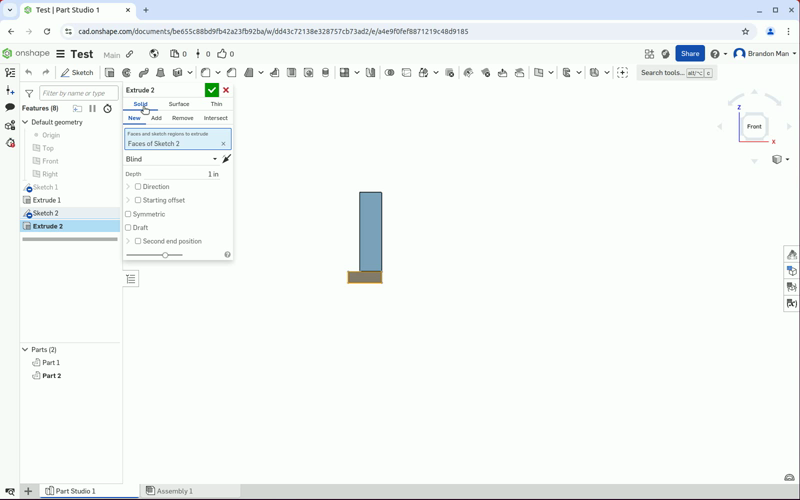
click(143, 106)
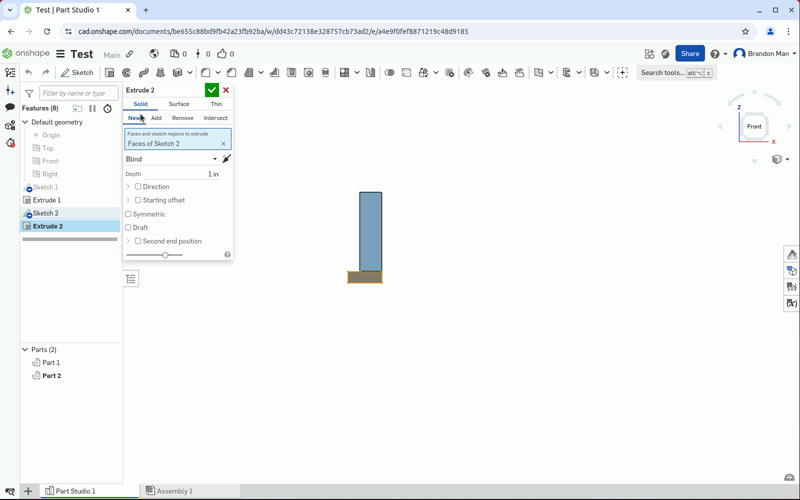
mouse_move(137, 120)
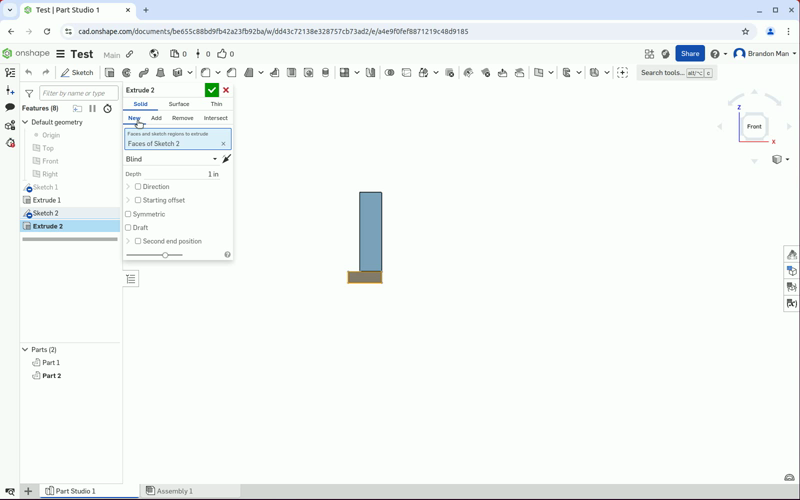
click(137, 120)
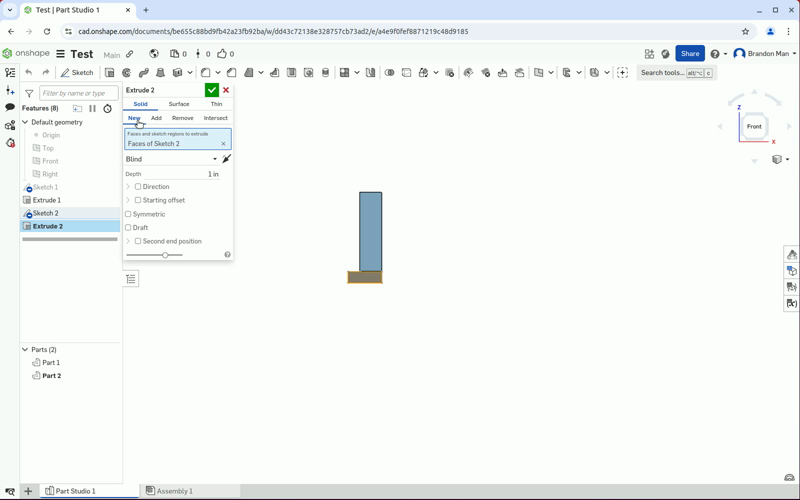
key(tab, 4)
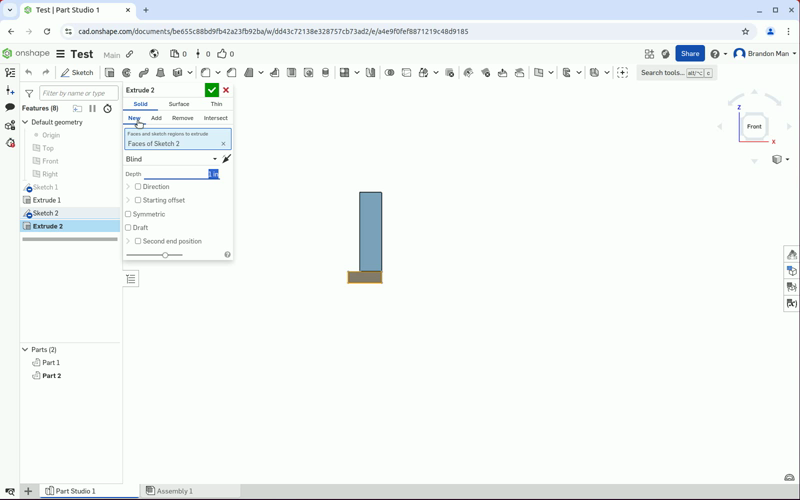
text(10.351)
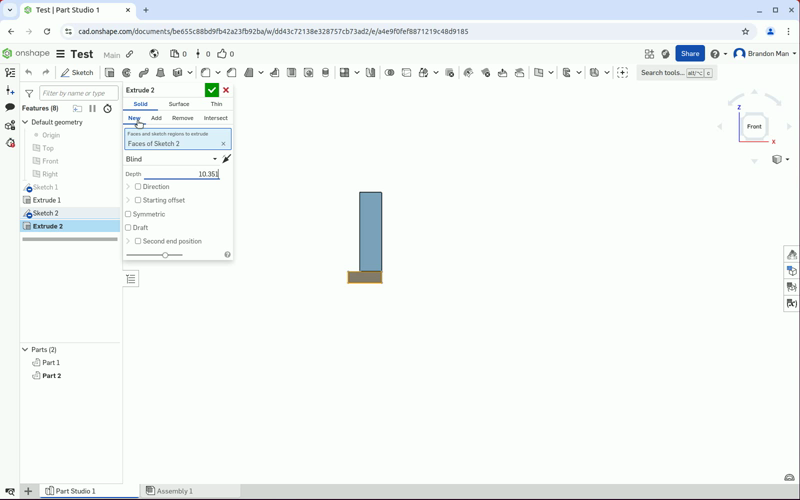
key(enter)
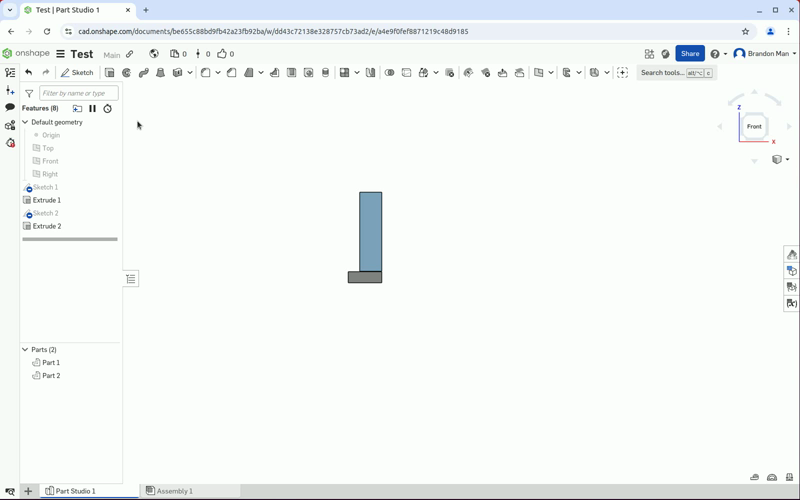
key(shift+h)
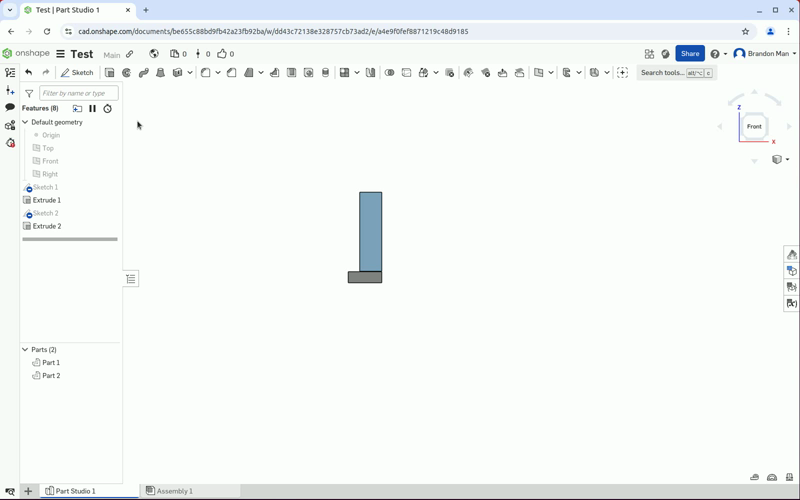
key(shift+h)
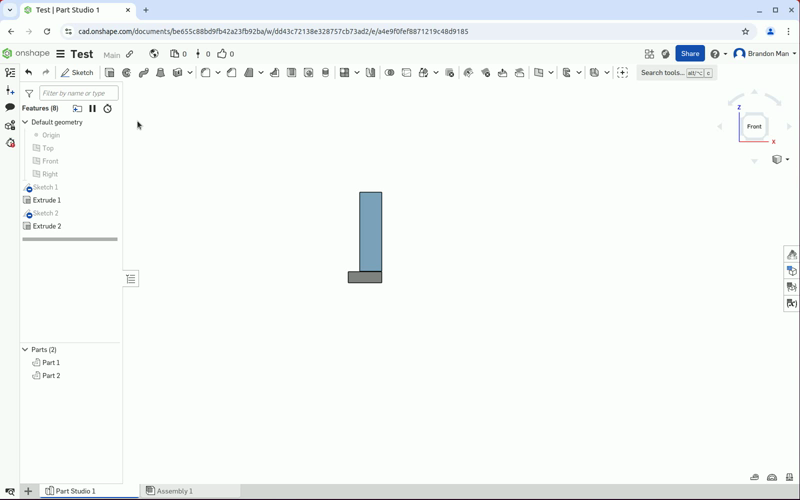
mouse_move(73, 189)
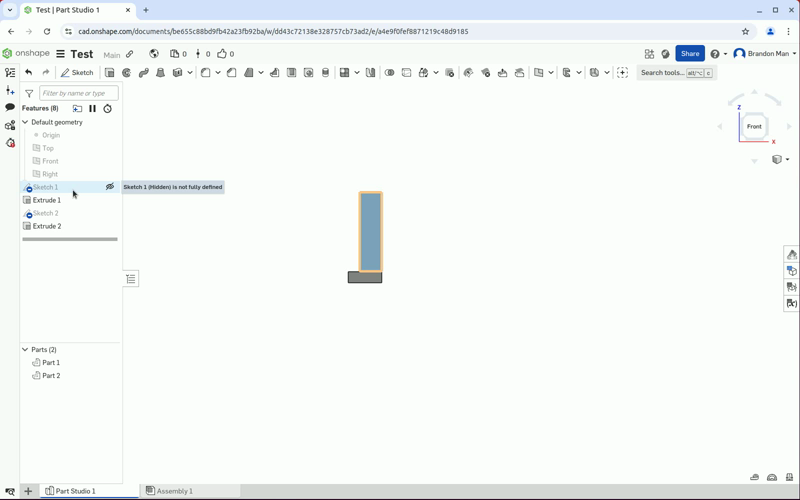
click(73, 189)
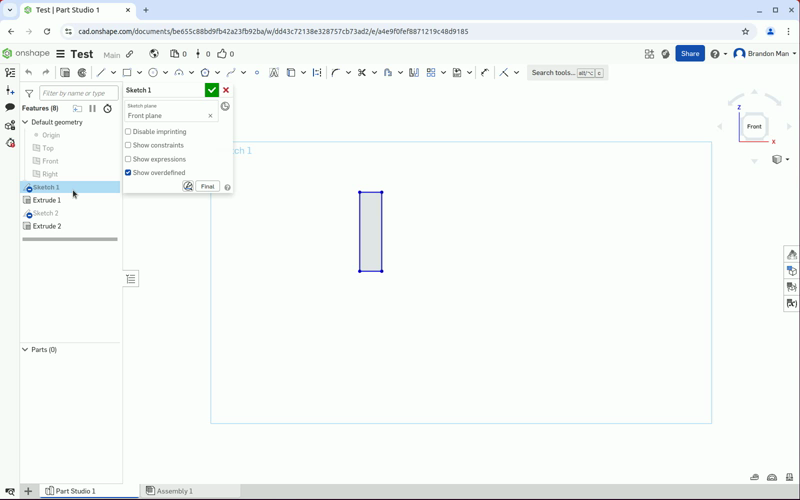
mouse_move(229, 92)
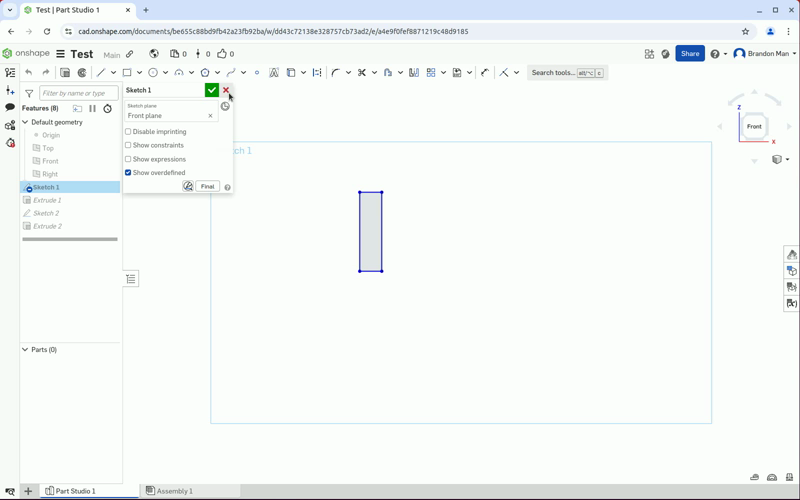
click(229, 92)
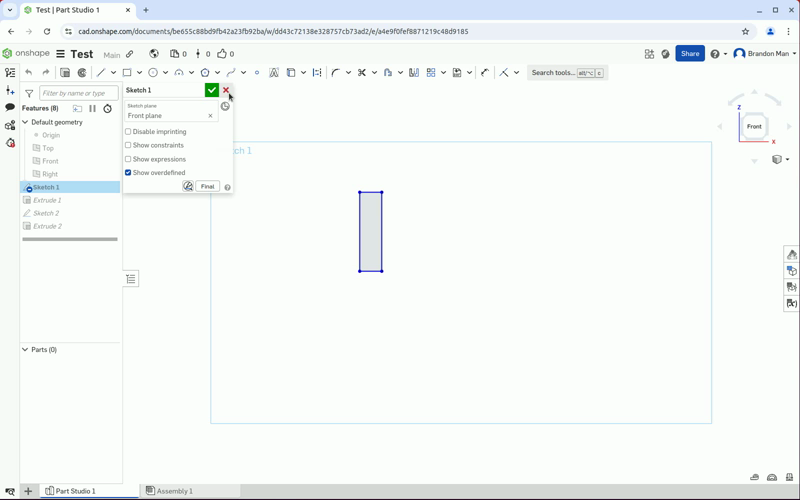
key(shift+s)
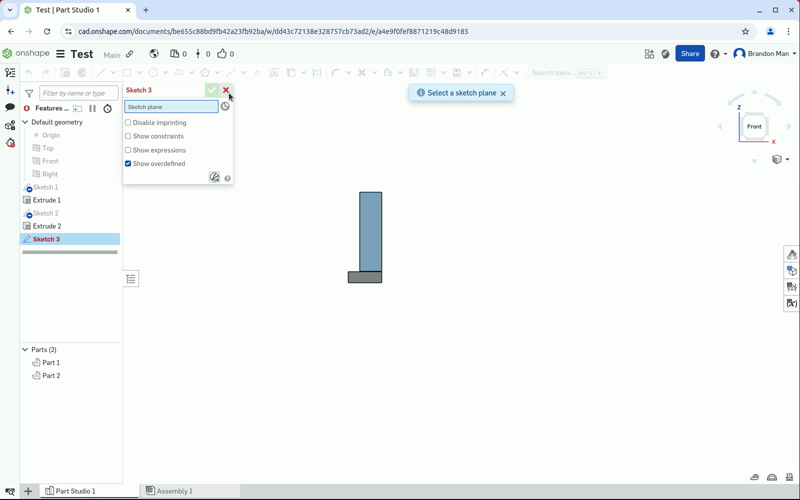
mouse_move(73, 163)
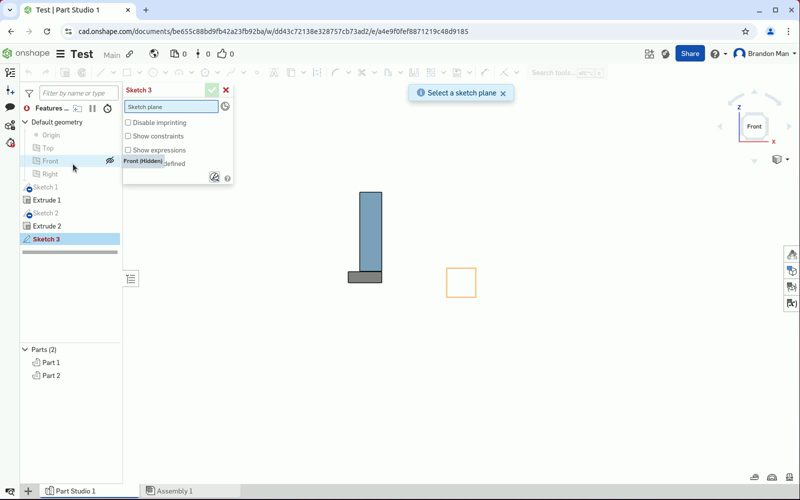
click(73, 163)
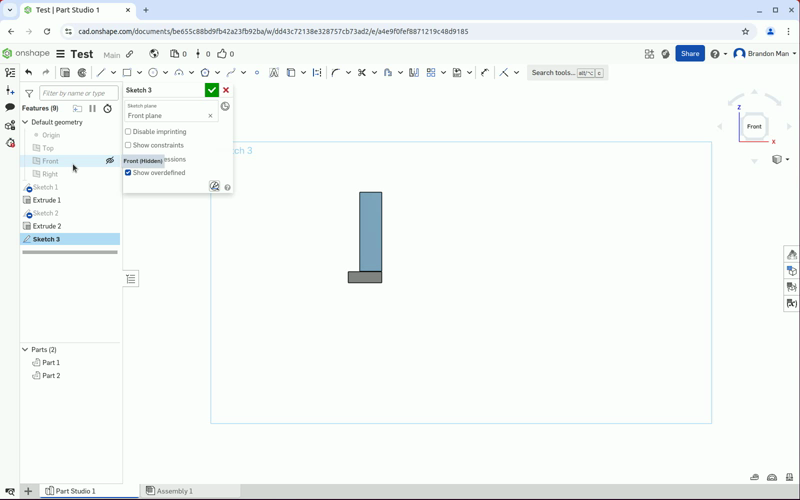
mouse_move(73, 352)
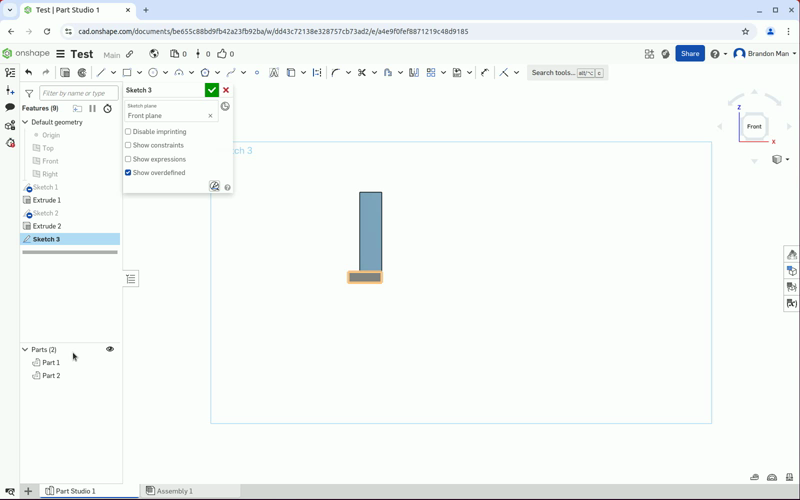
key(y)
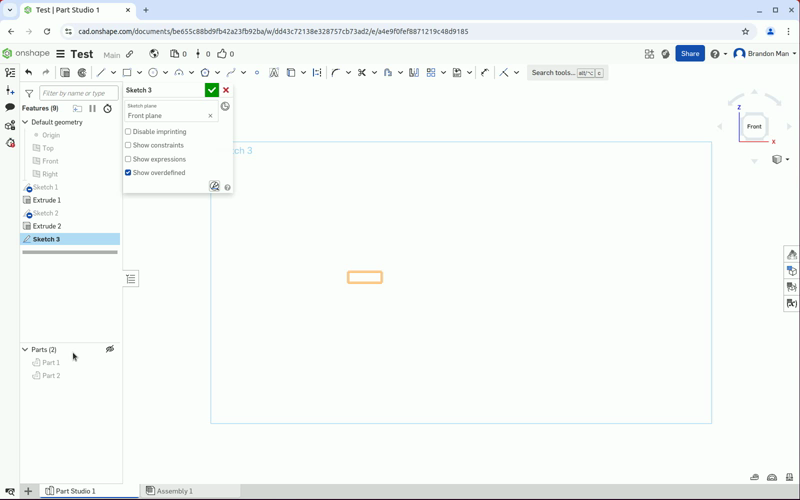
key(l)
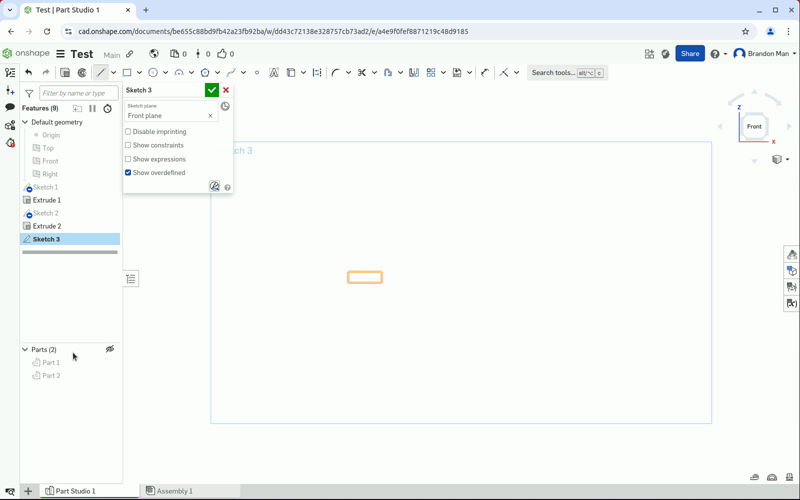
key_down(shift)
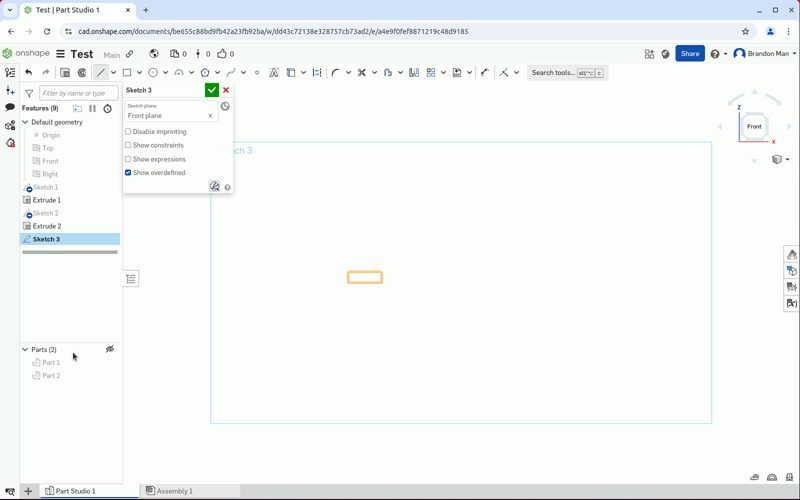
mouse_move(480, 272)
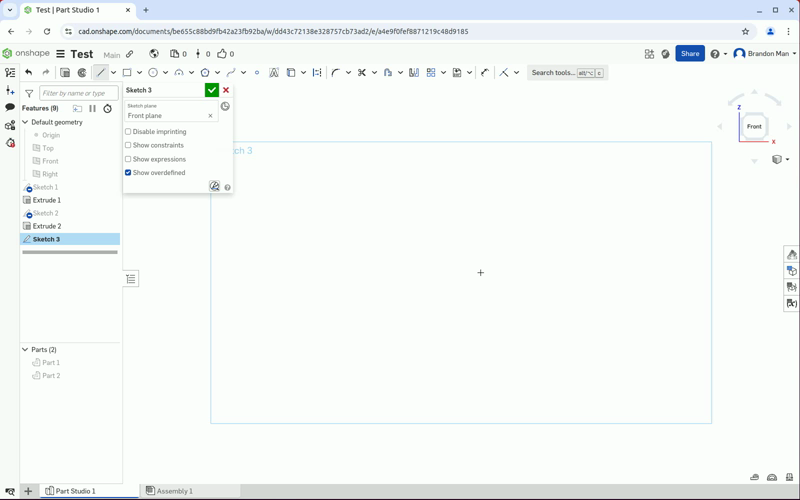
click(480, 272)
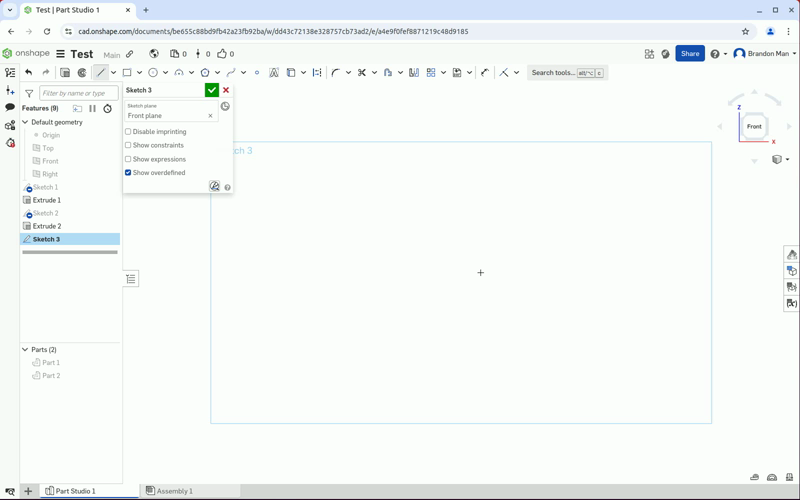
key_up(shift)
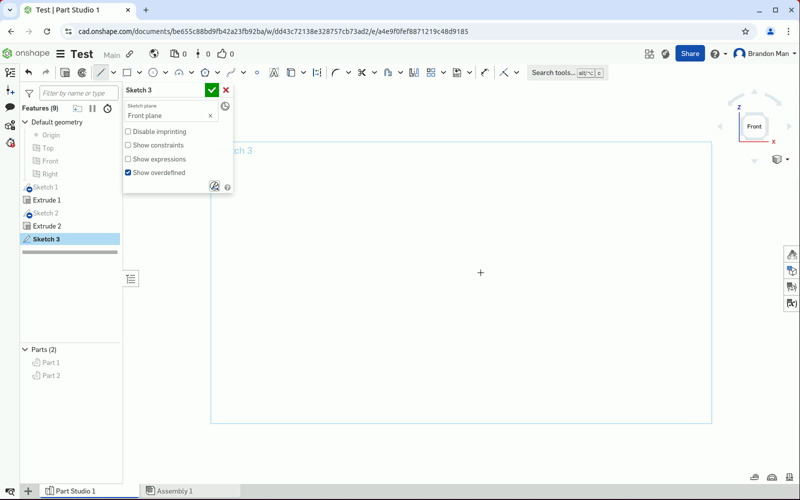
key_down(shift)
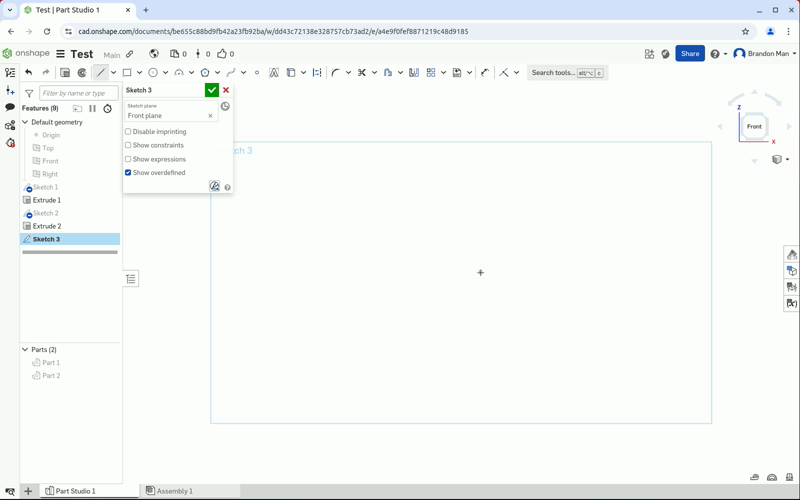
mouse_move(510, 272)
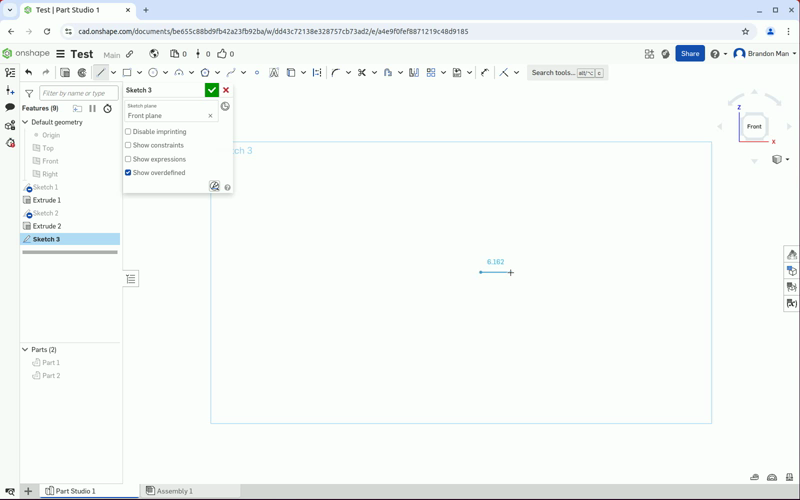
mouse_move(498, 272)
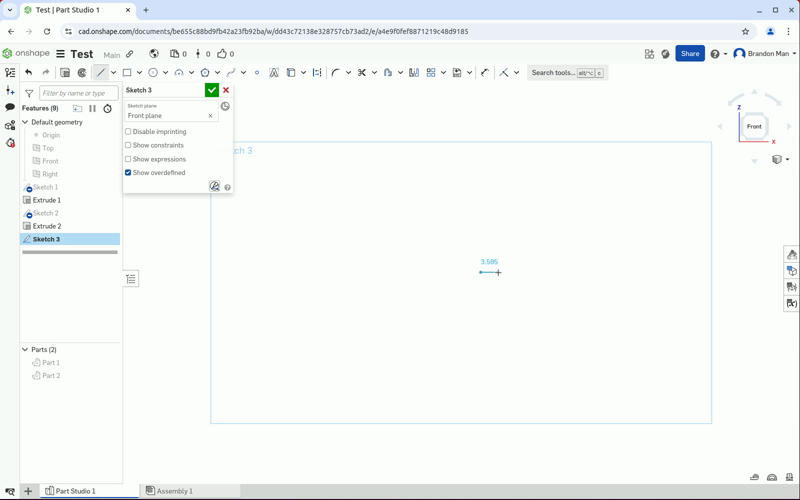
click(498, 272)
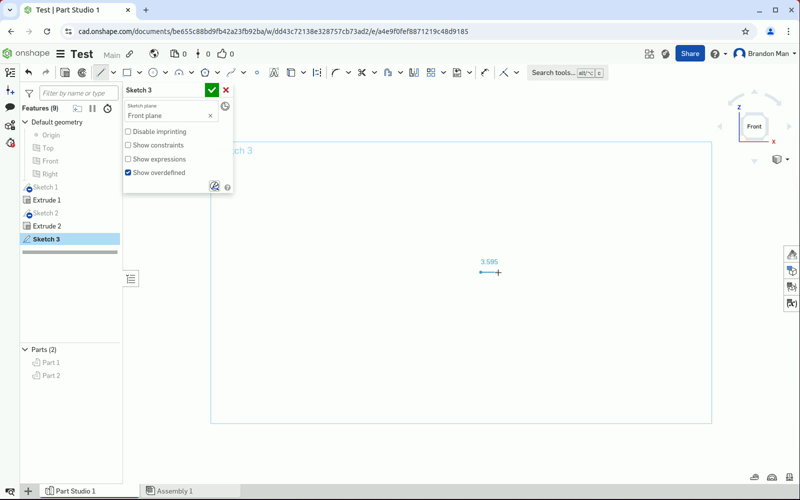
key_up(shift)
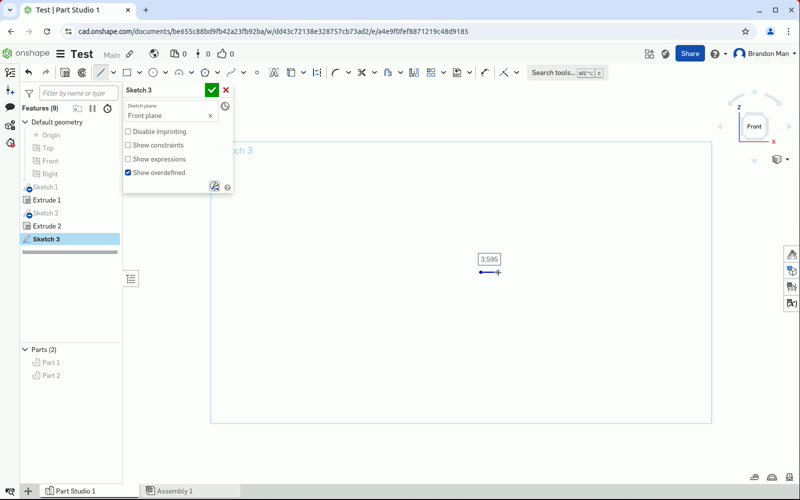
key_down(shift)
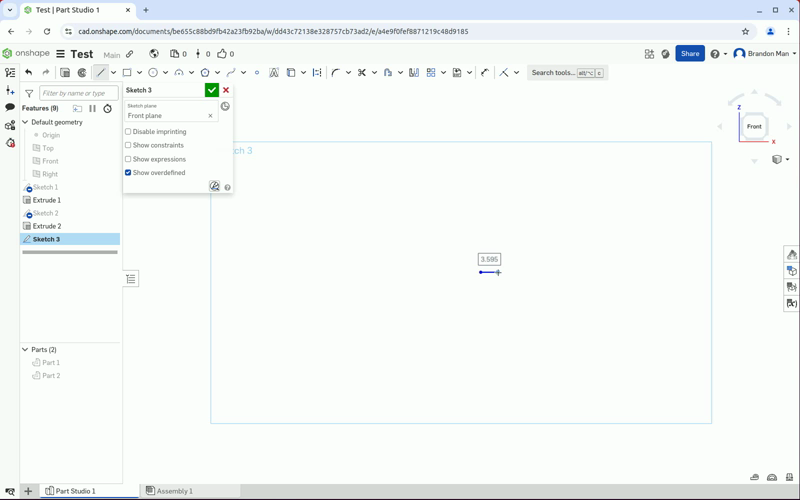
mouse_move(498, 194)
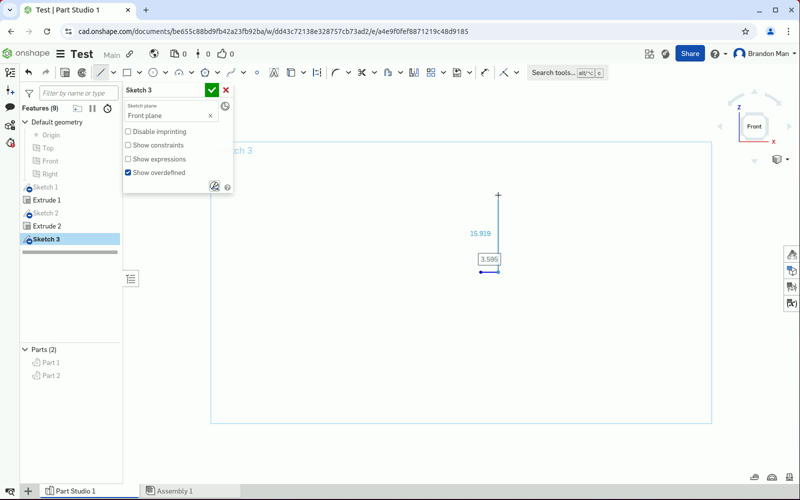
click(498, 194)
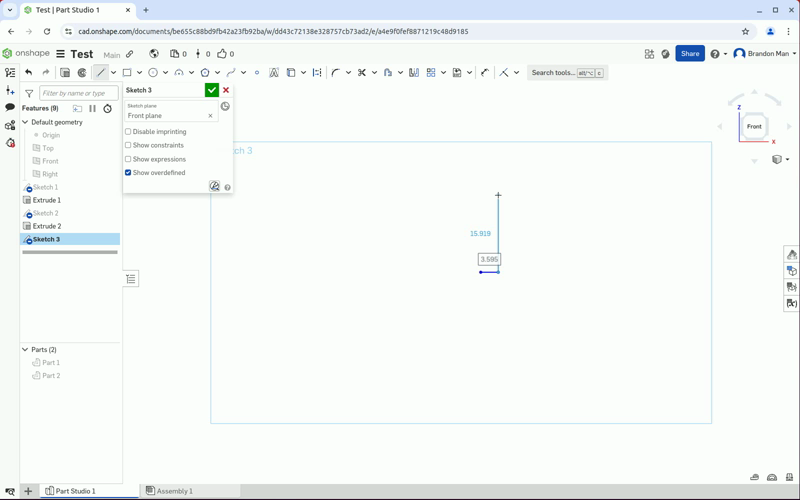
key_up(shift)
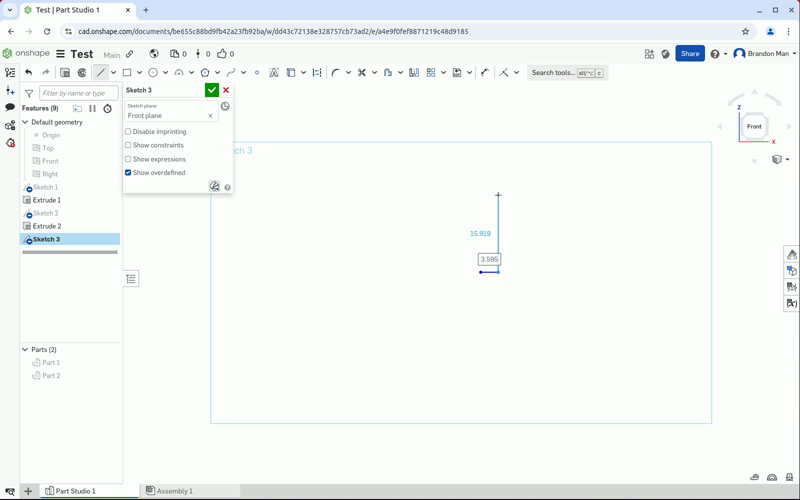
key_down(shift)
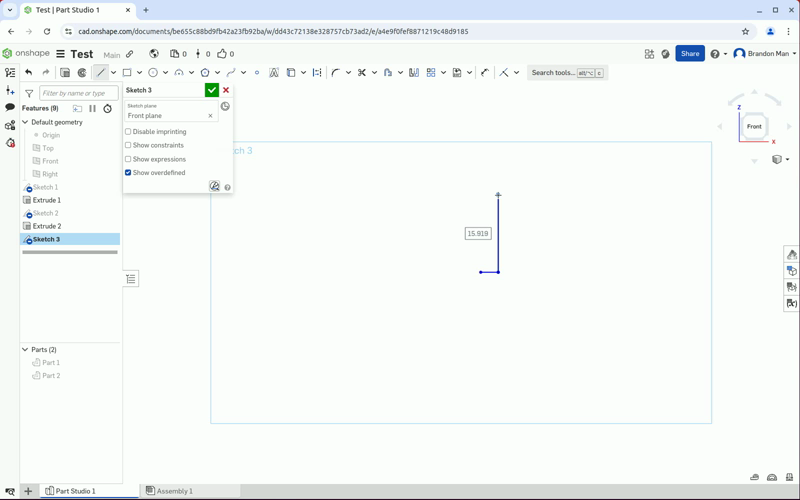
mouse_move(528, 194)
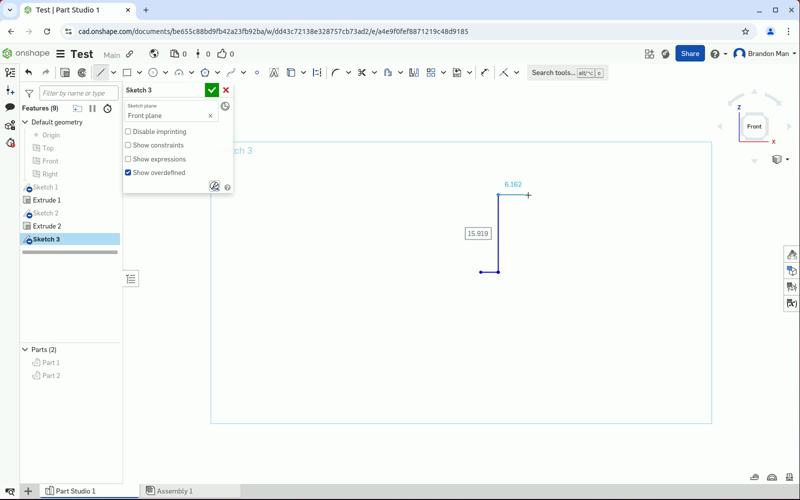
mouse_move(480, 194)
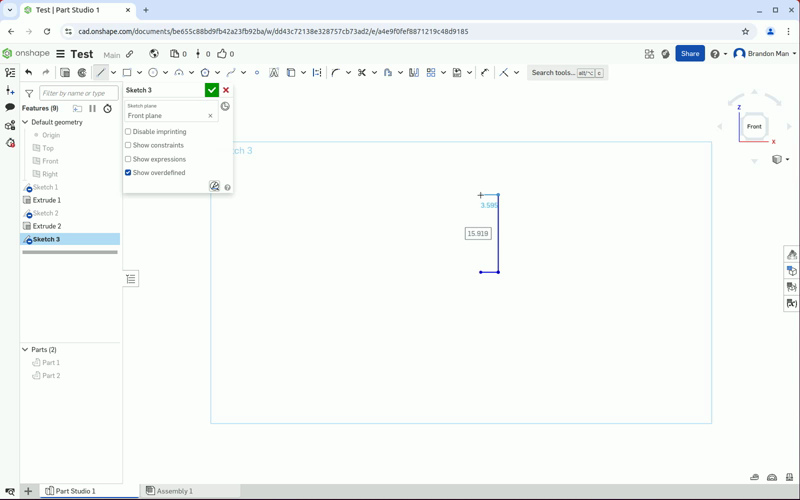
click(480, 194)
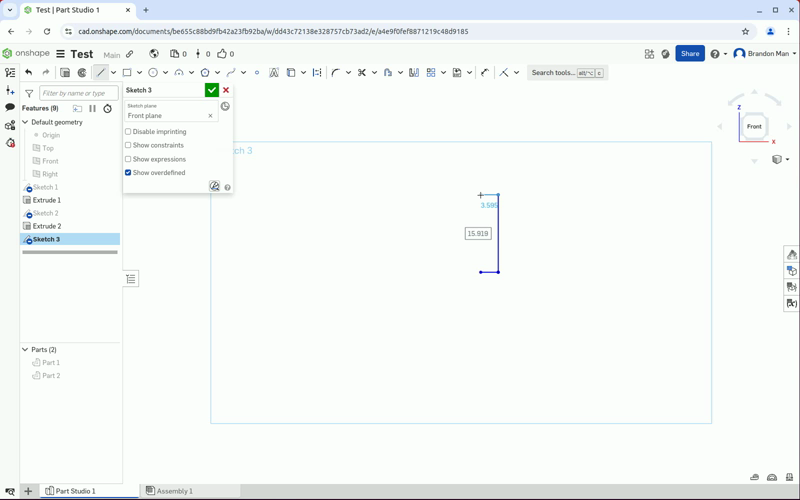
key_up(shift)
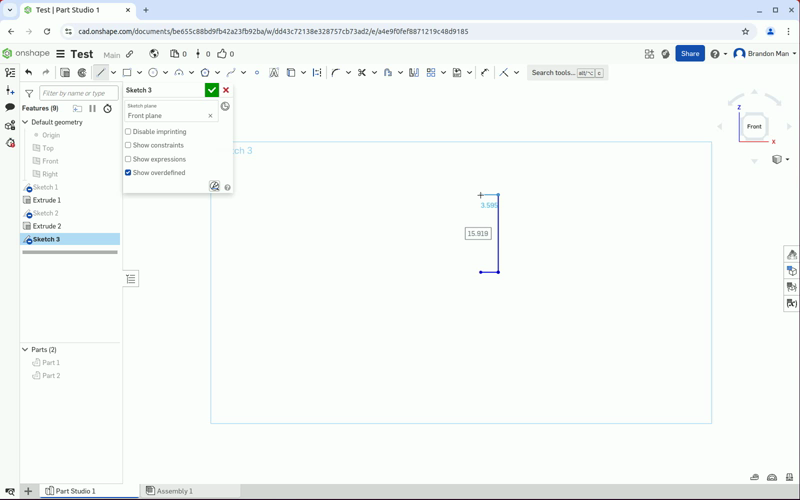
key_down(shift)
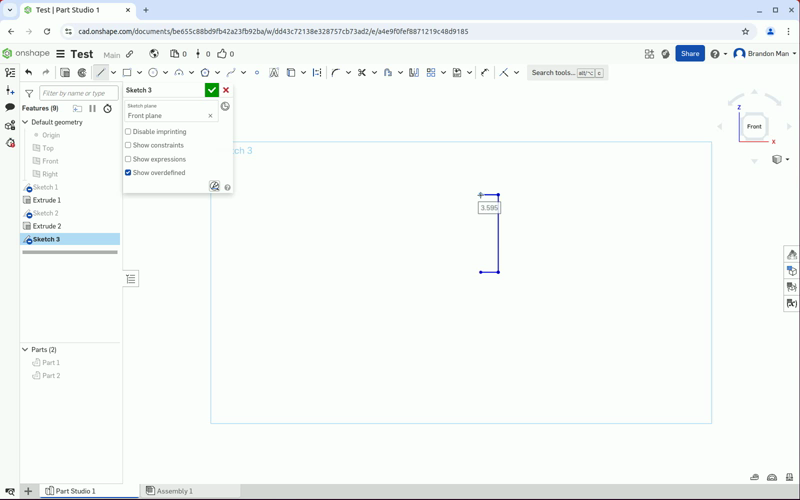
mouse_move(480, 272)
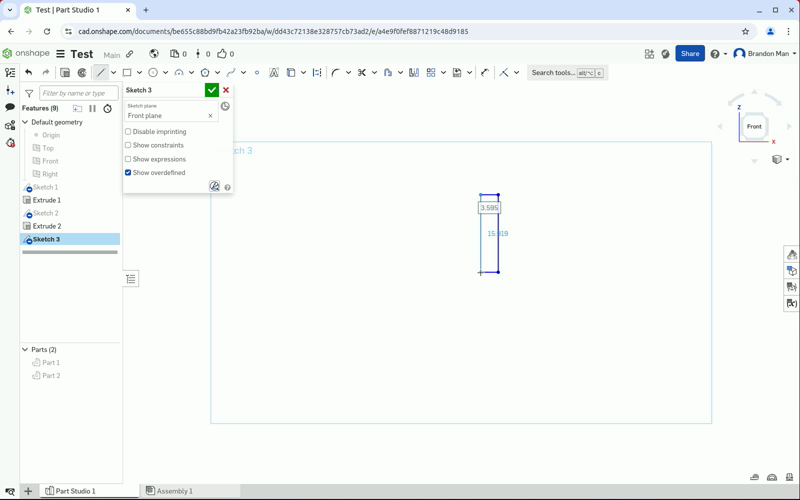
key_up(shift)
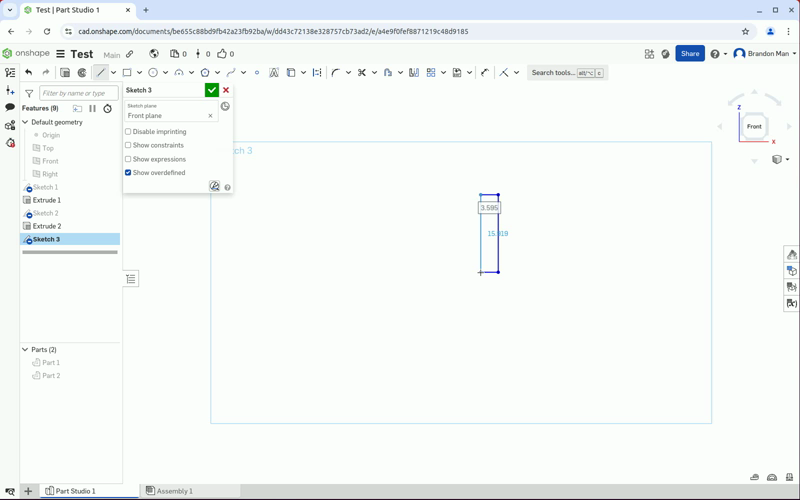
click(480, 272)
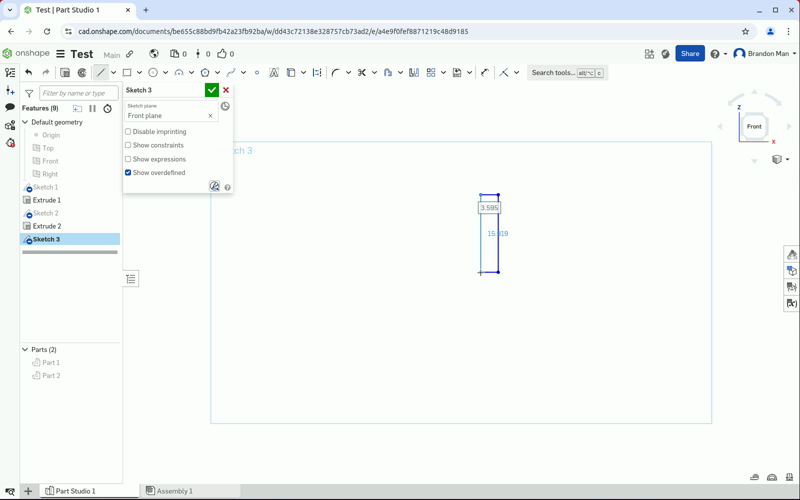
key(esc)
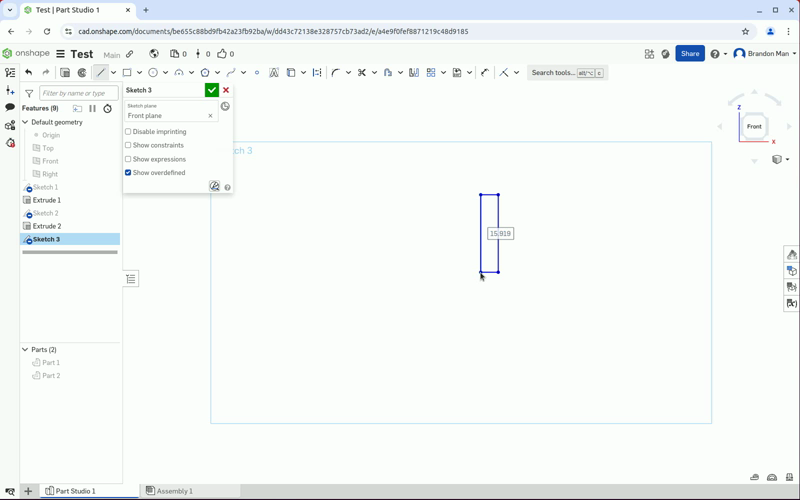
mouse_move(496, 249)
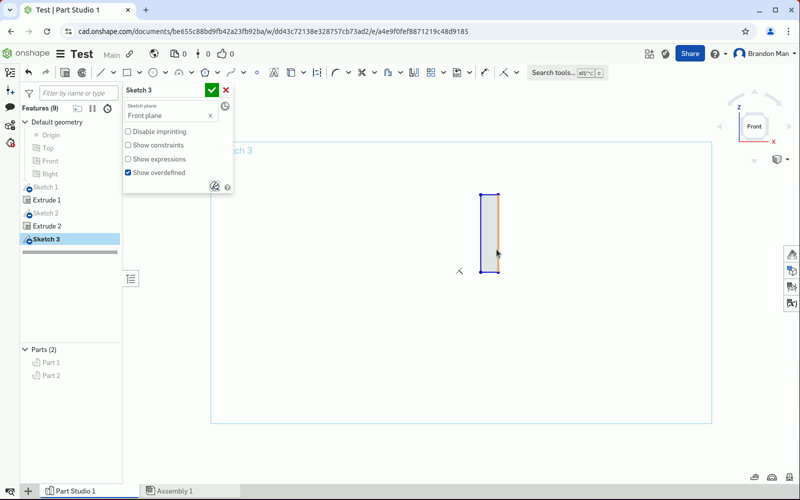
scroll(6)
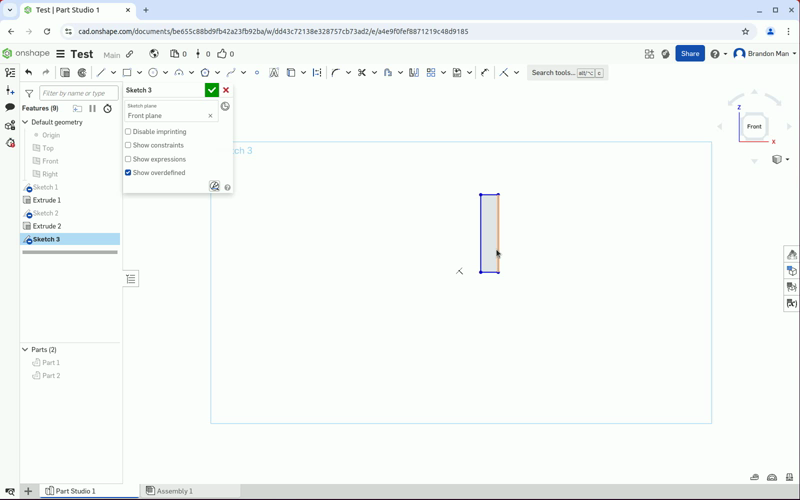
scroll(6)
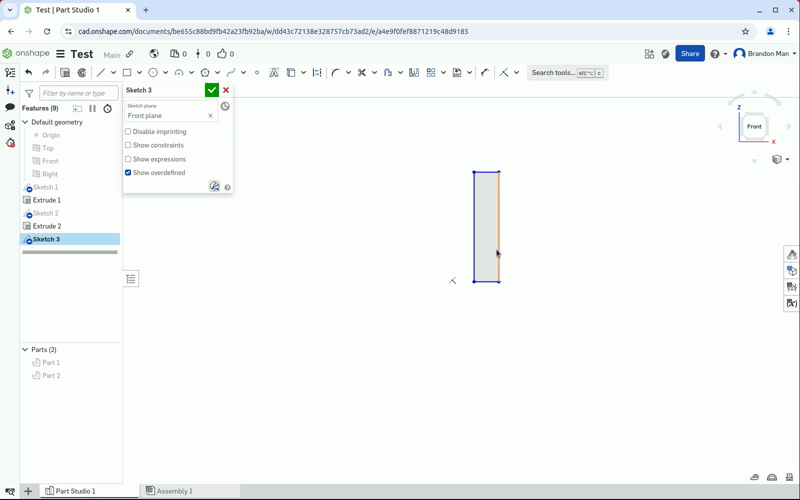
scroll(6)
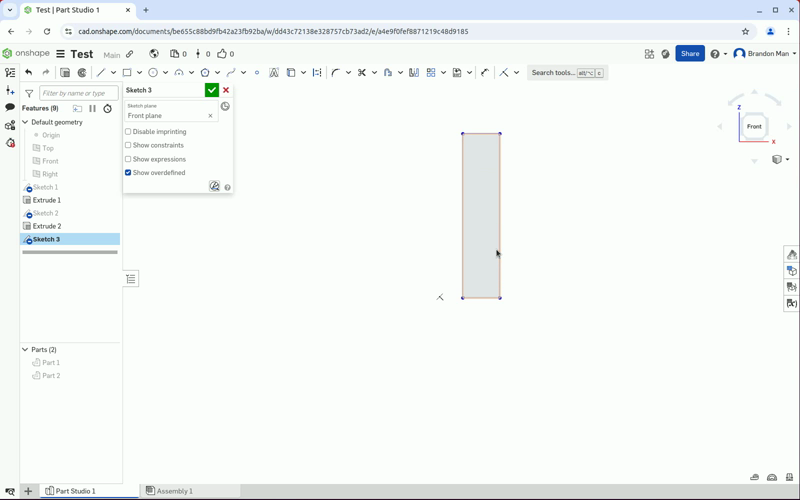
scroll(6)
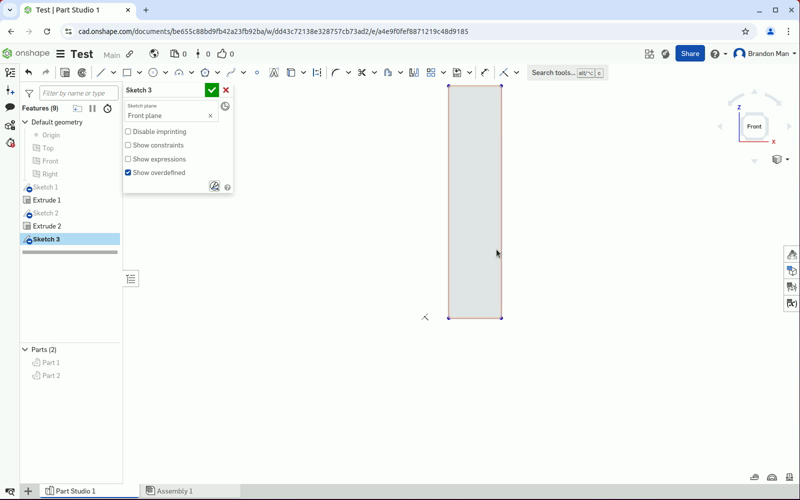
scroll(6)
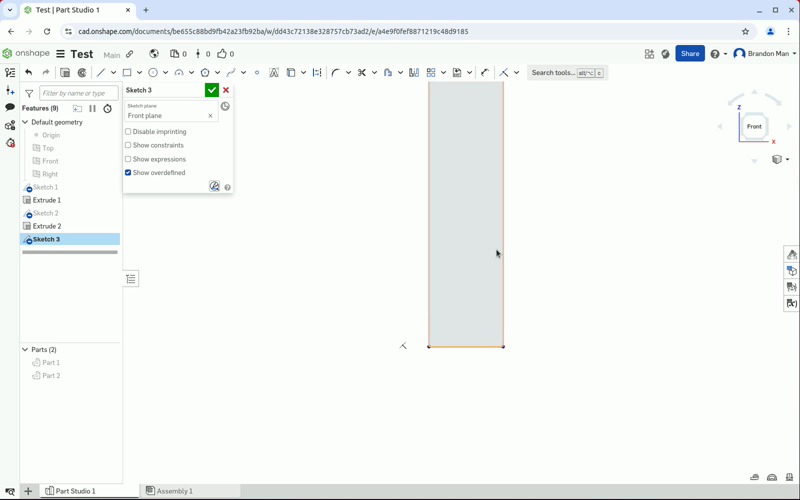
scroll(6)
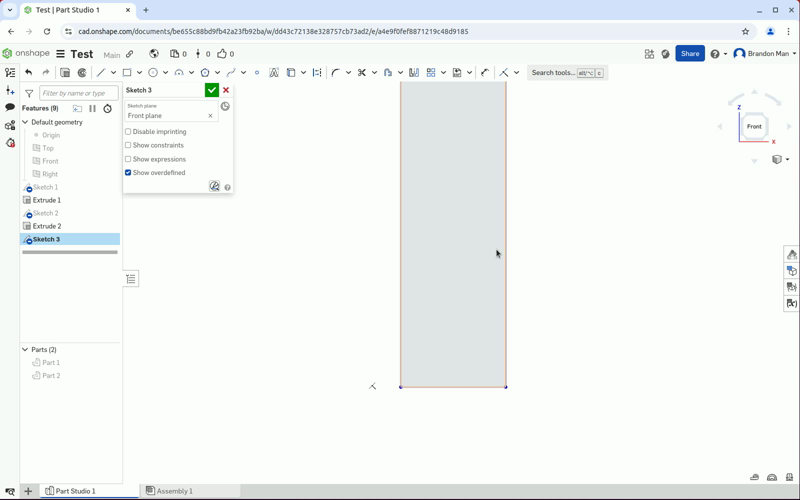
scroll(6)
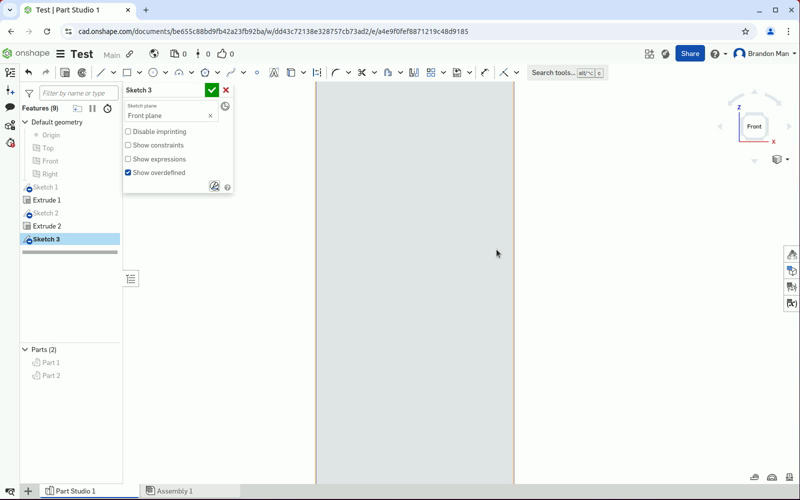
click(496, 249)
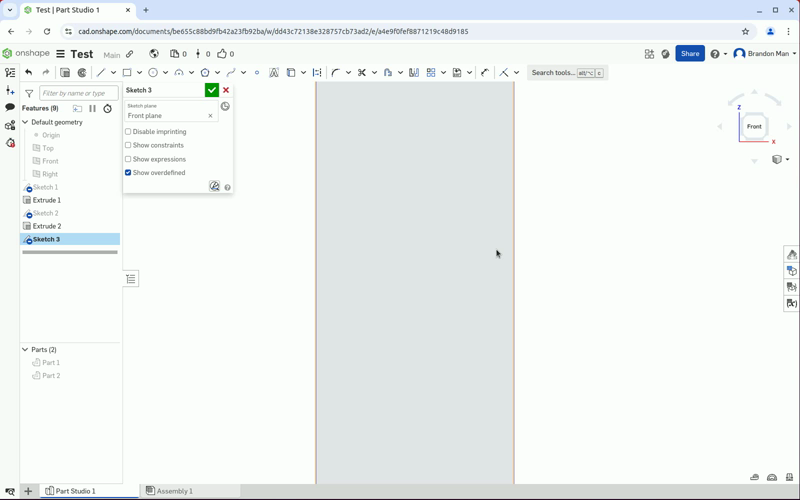
scroll(-6)
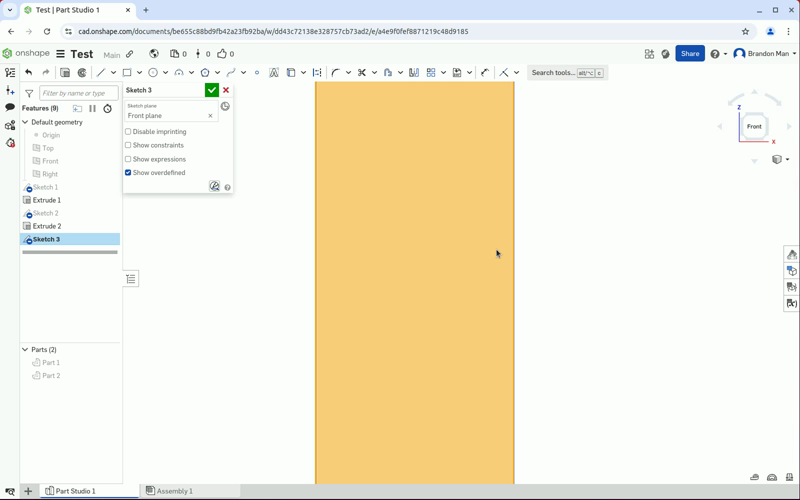
scroll(-6)
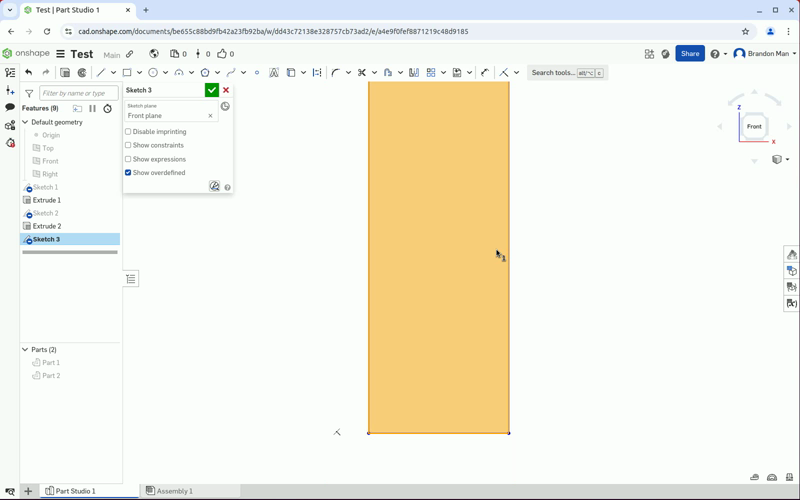
scroll(-6)
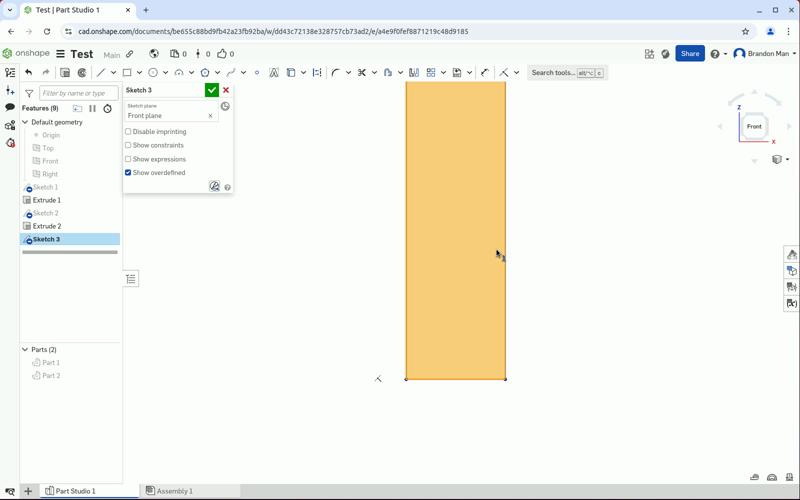
scroll(-6)
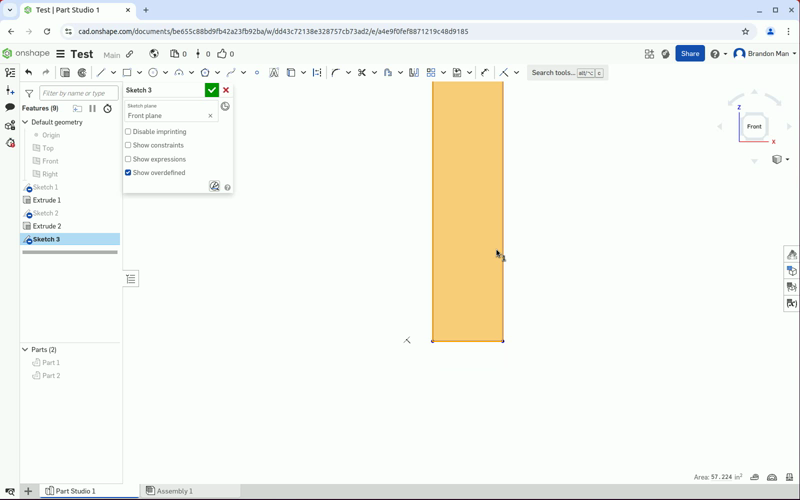
scroll(-6)
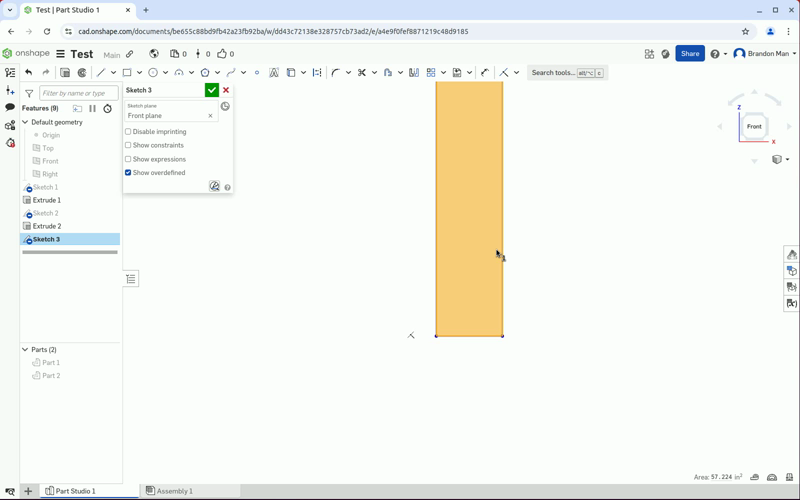
scroll(-6)
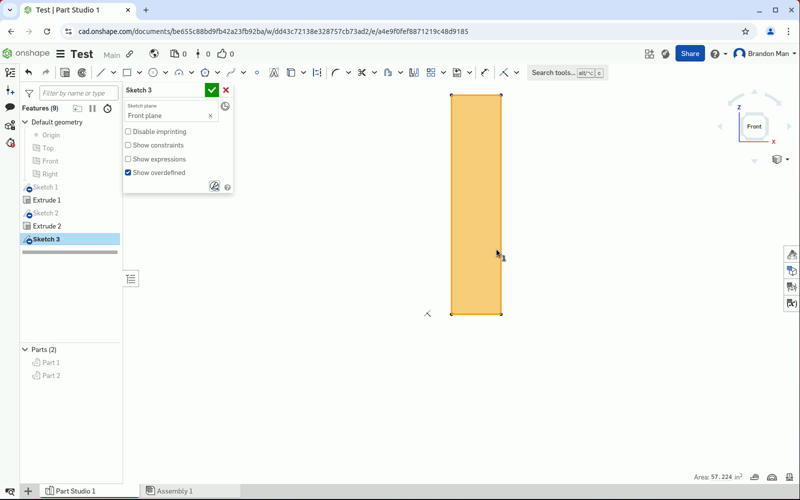
scroll(-6)
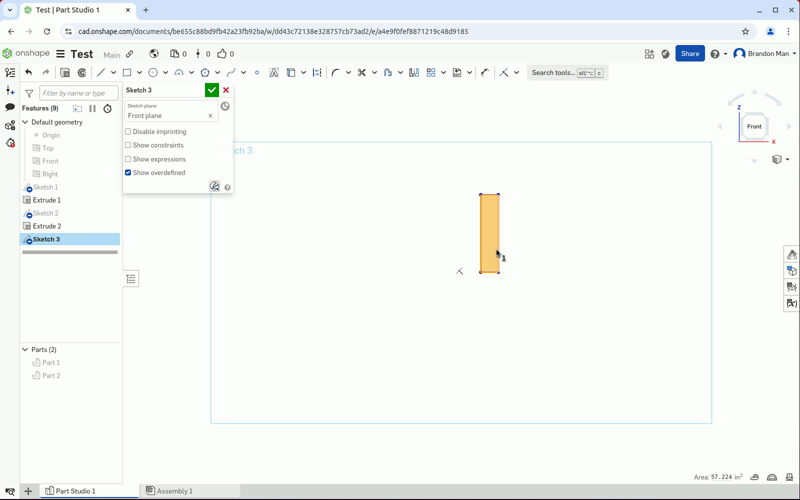
mouse_move(73, 352)
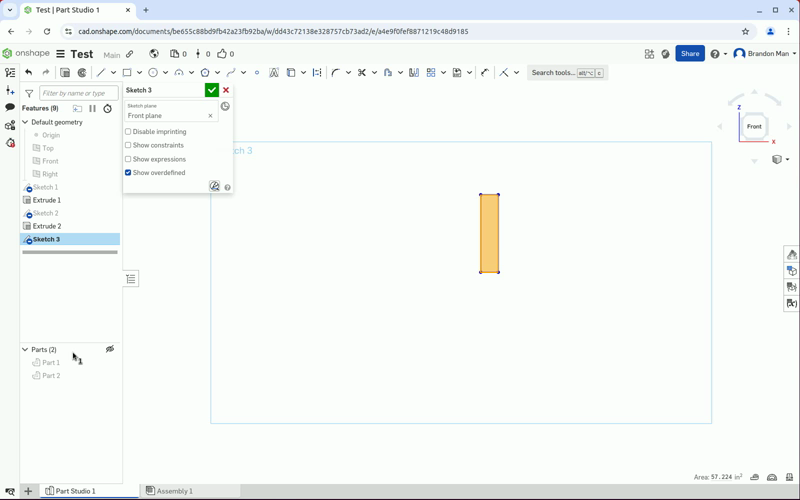
key(shift+y)
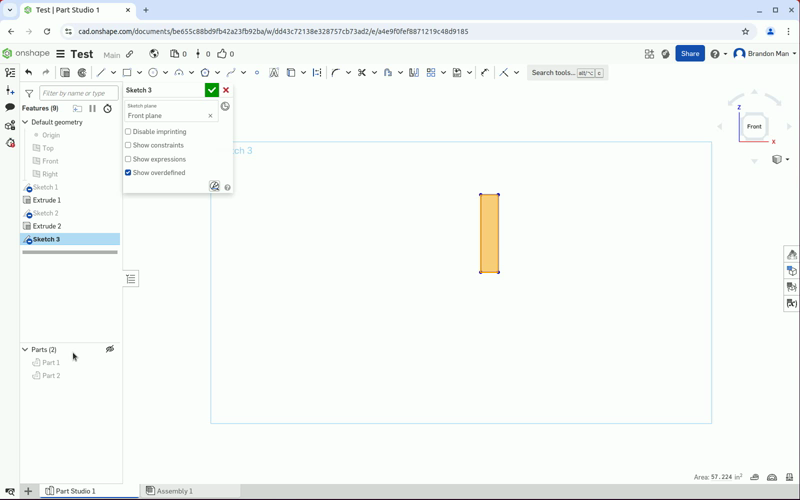
key(shift+e)
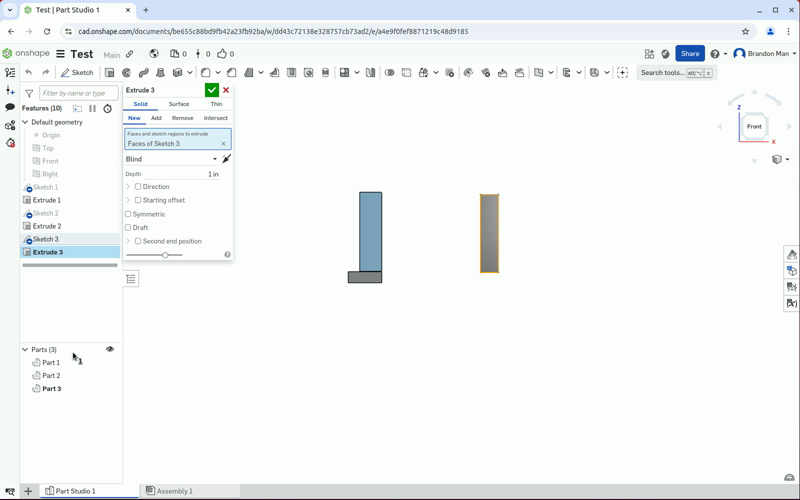
mouse_move(143, 106)
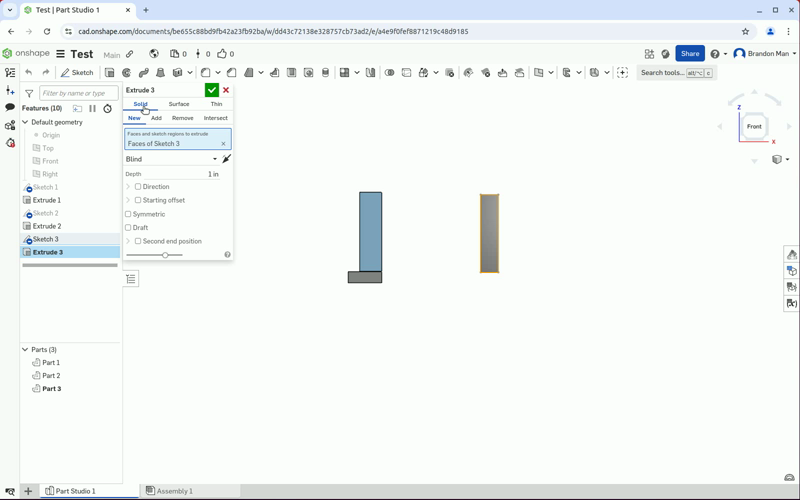
click(143, 106)
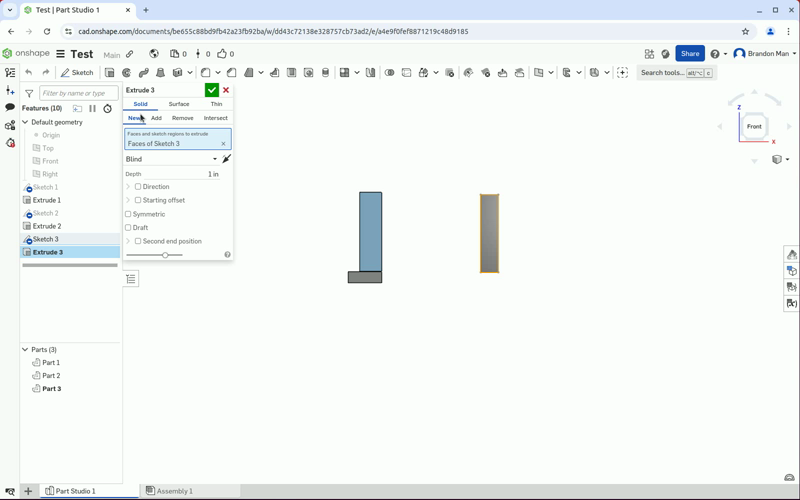
mouse_move(137, 120)
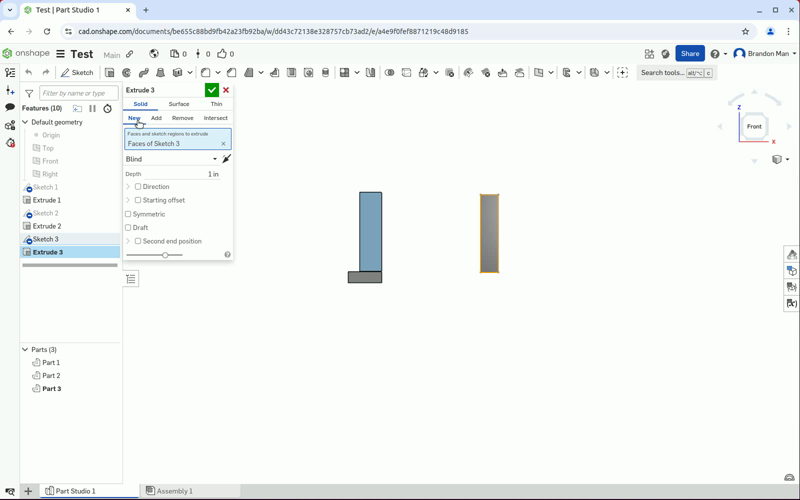
click(137, 120)
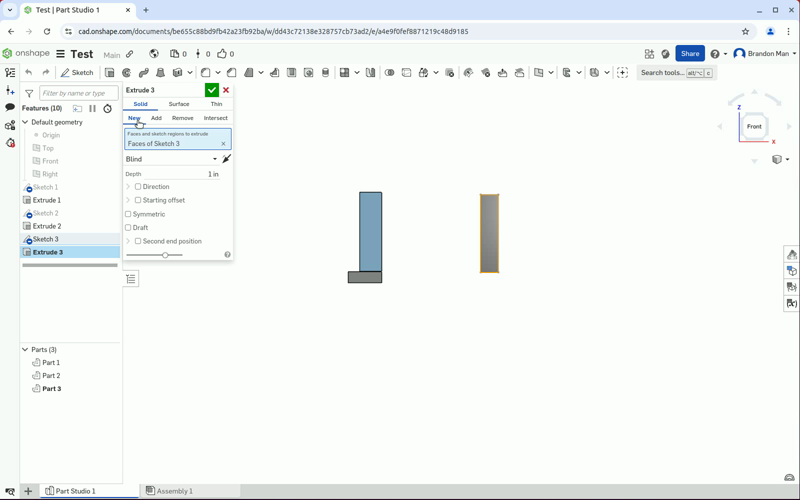
key(tab, 4)
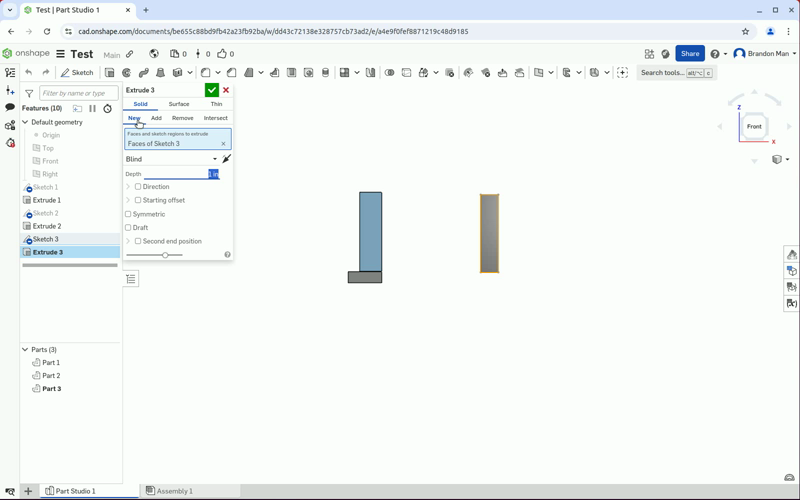
text(10.351)
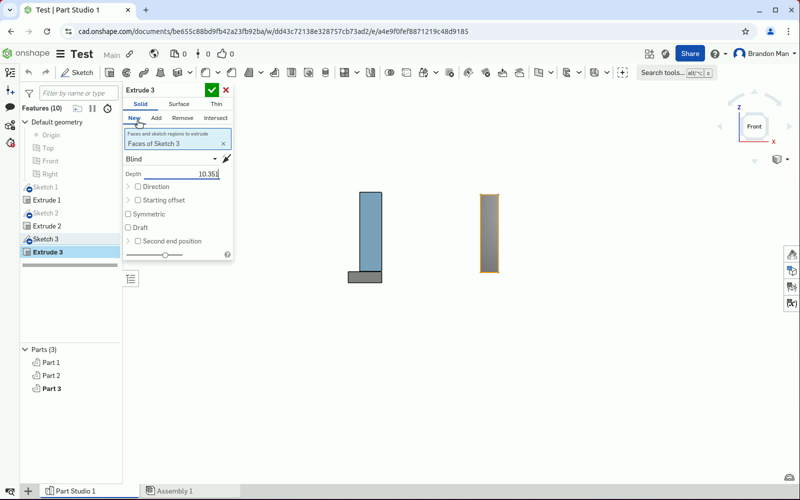
key(enter)
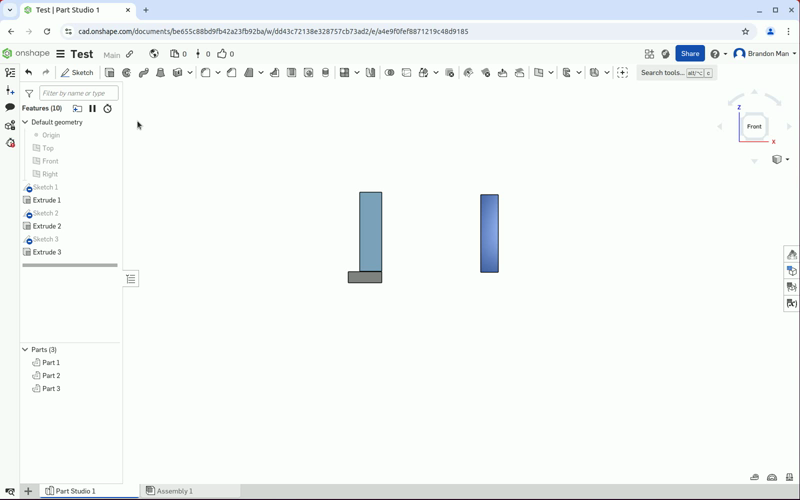
key(shift+h)
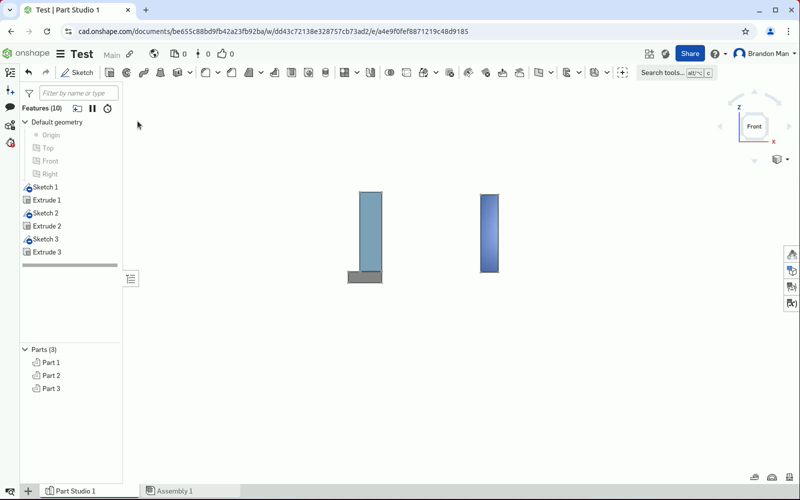
key(shift+h)
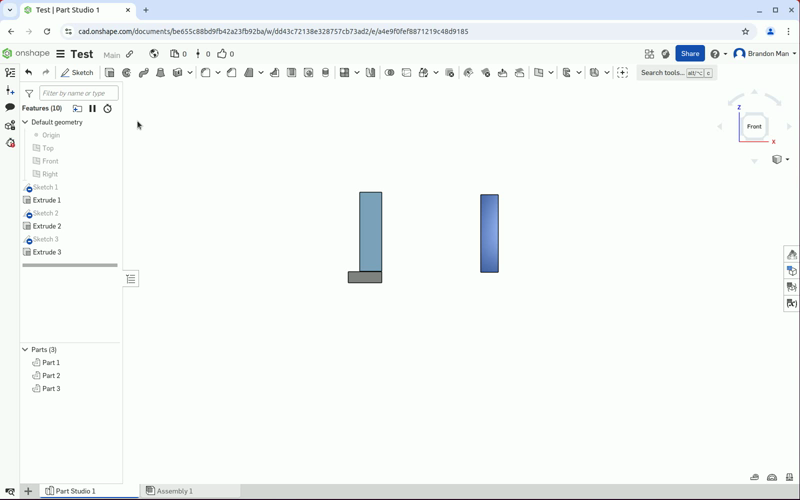
mouse_move(73, 189)
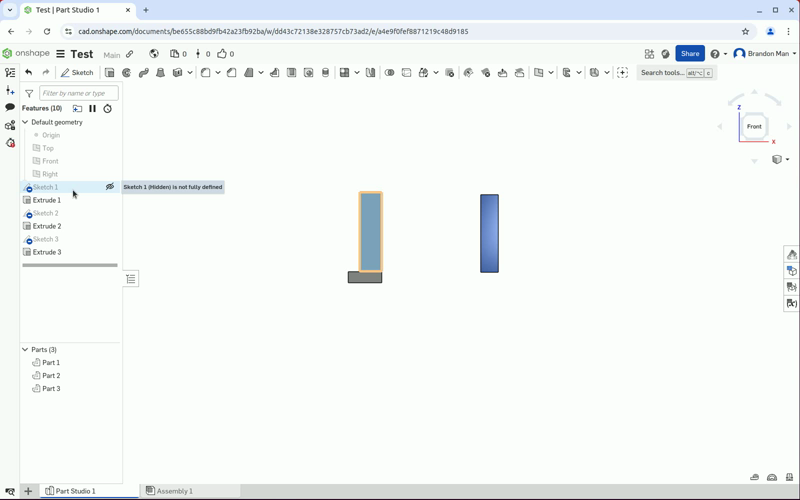
click(73, 189)
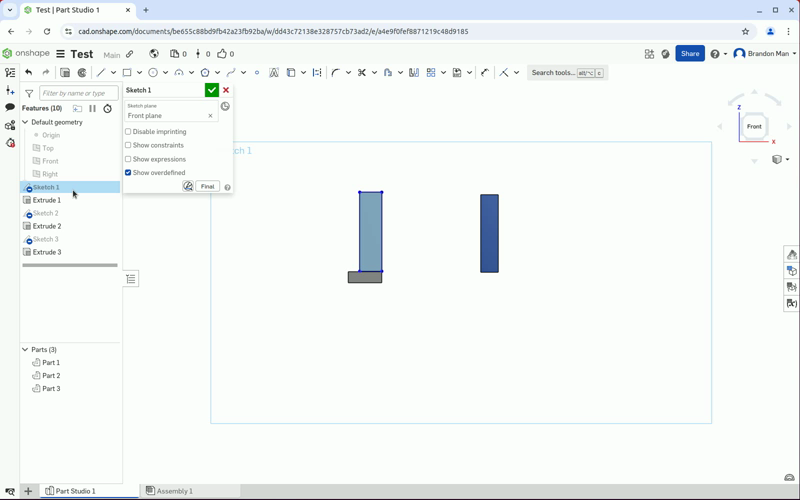
mouse_move(229, 92)
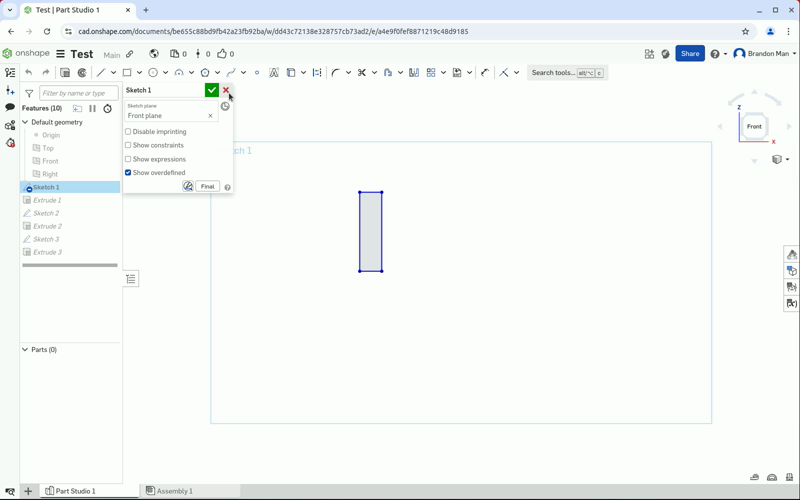
click(229, 92)
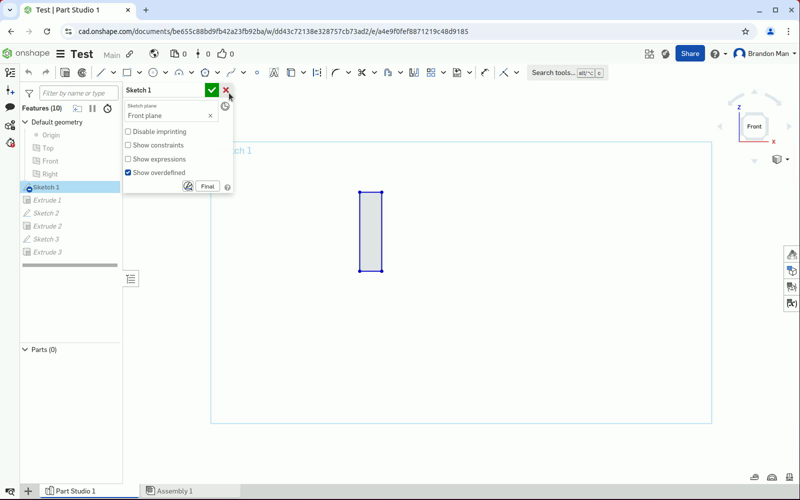
key(shift+s)
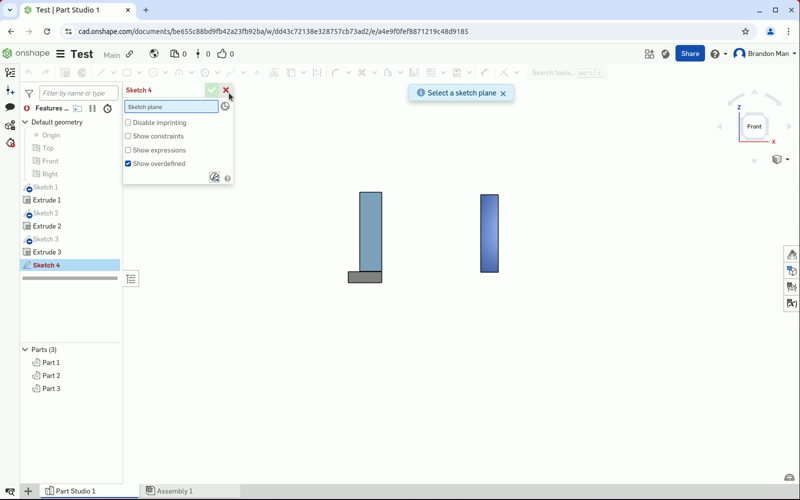
mouse_move(73, 163)
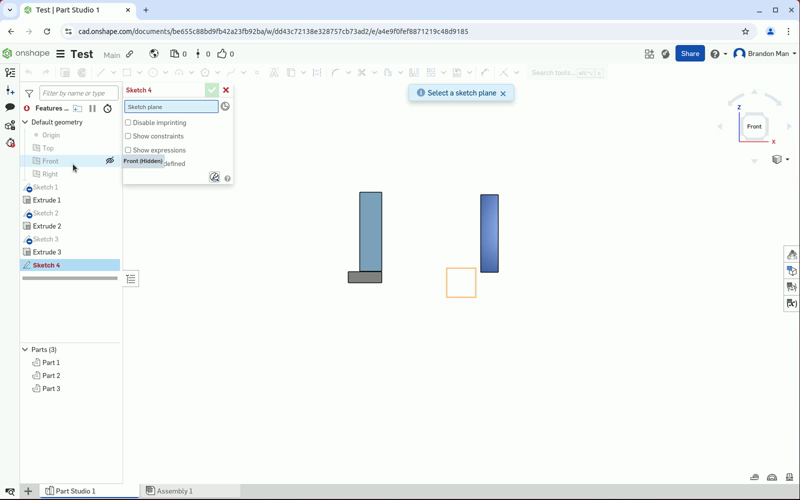
click(73, 163)
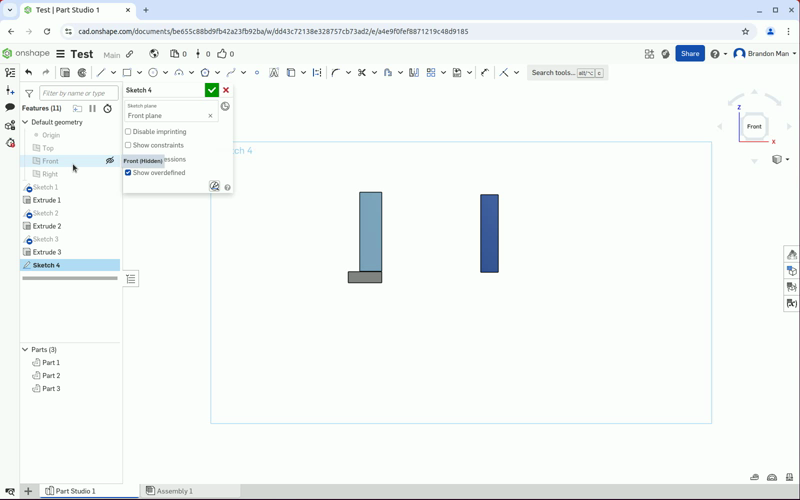
mouse_move(73, 352)
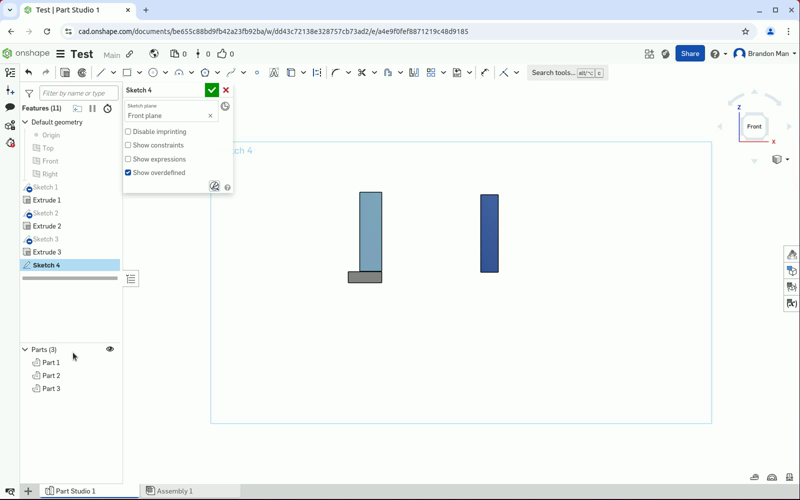
key(y)
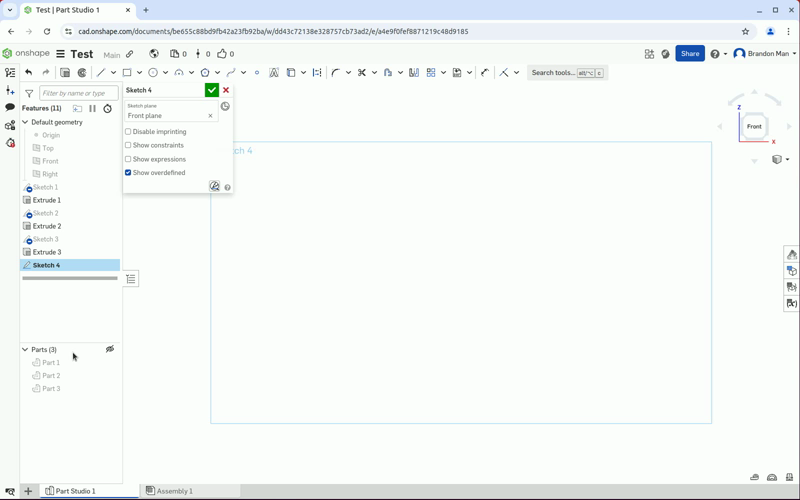
key(l)
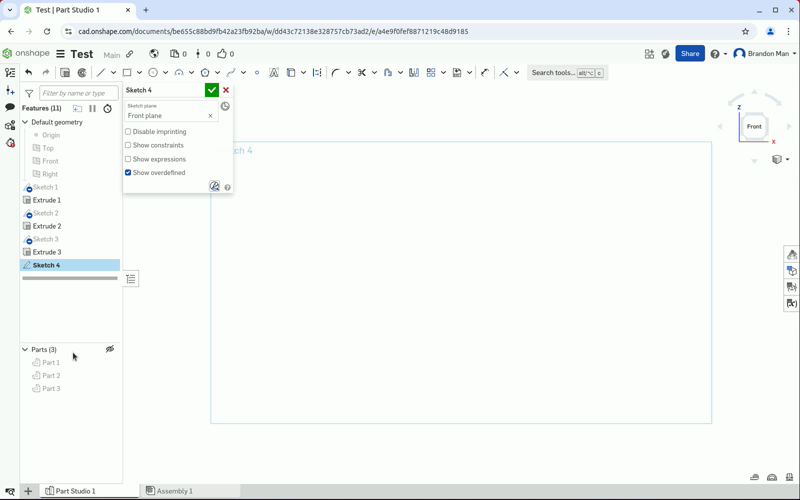
key_down(shift)
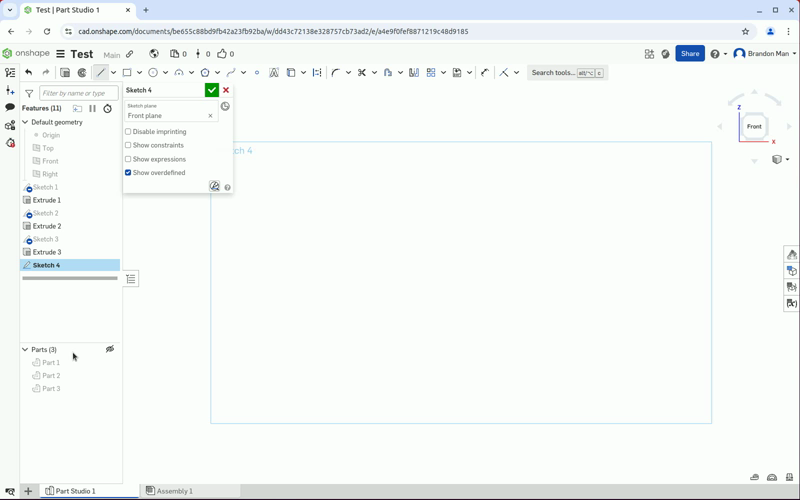
mouse_move(480, 282)
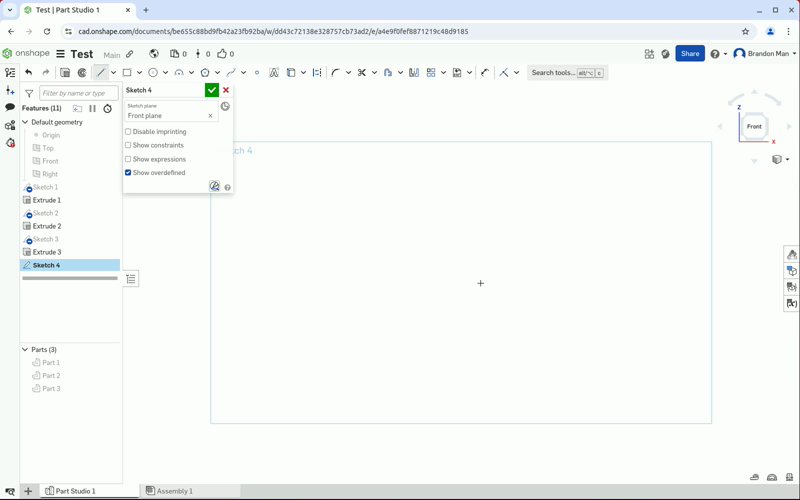
click(480, 282)
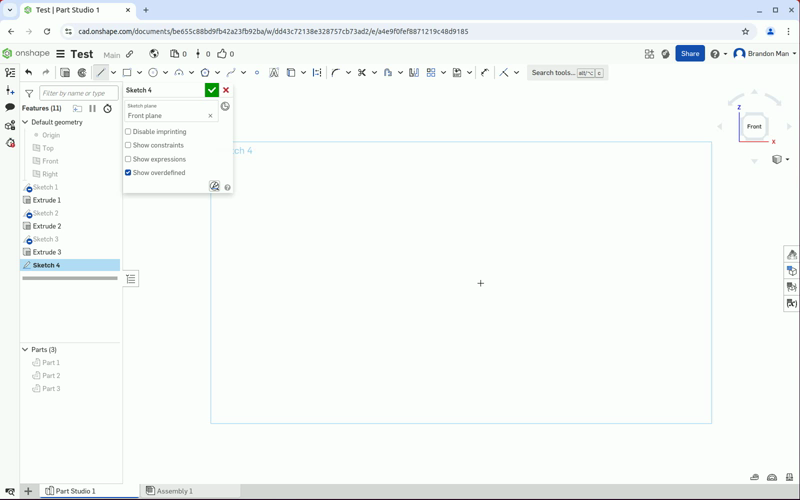
key_up(shift)
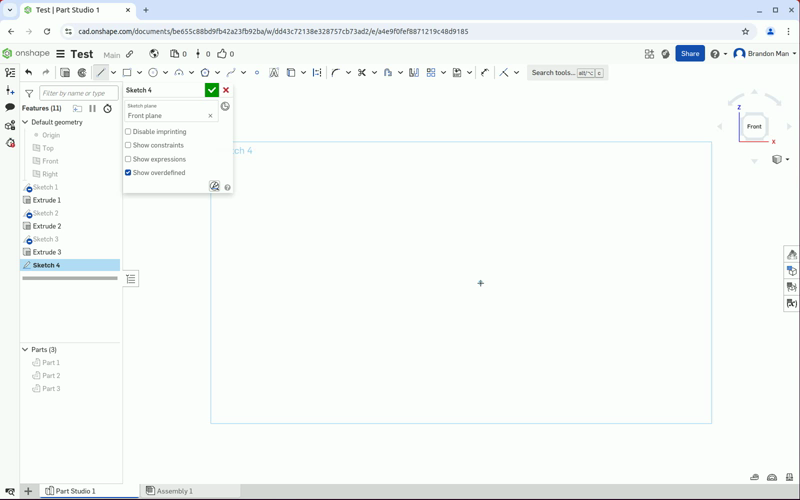
key_down(shift)
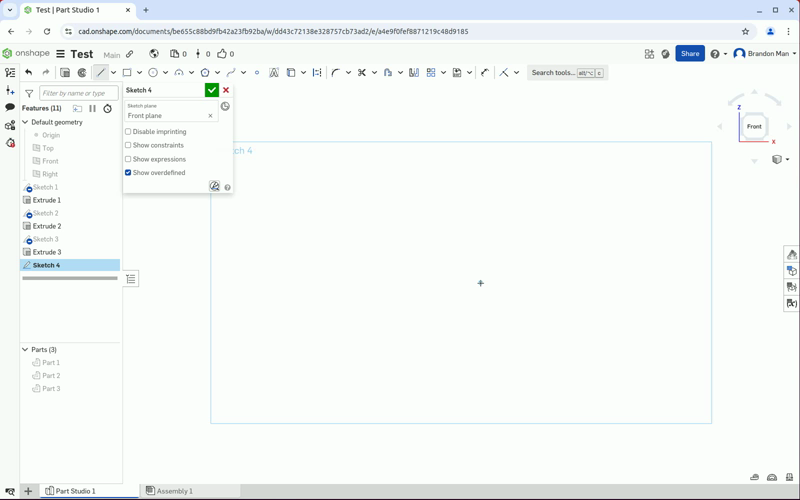
mouse_move(510, 282)
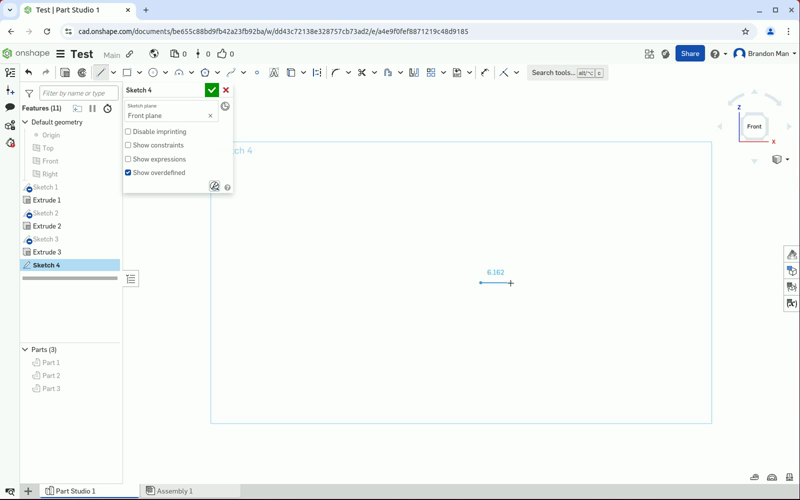
mouse_move(513, 282)
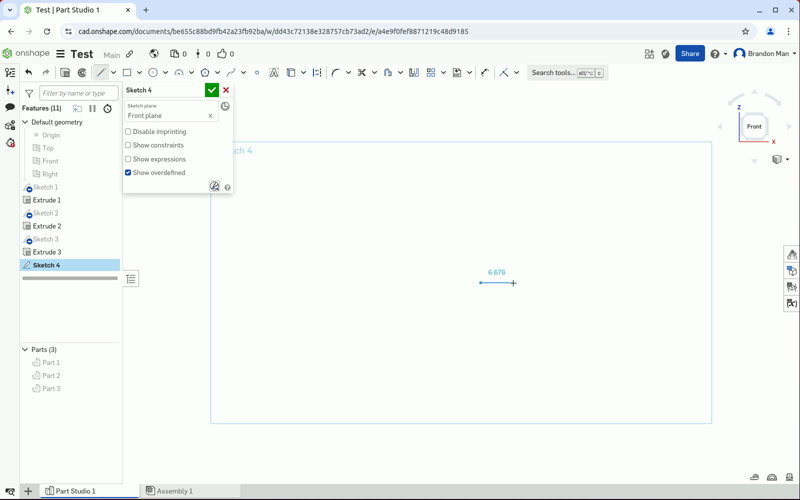
click(513, 282)
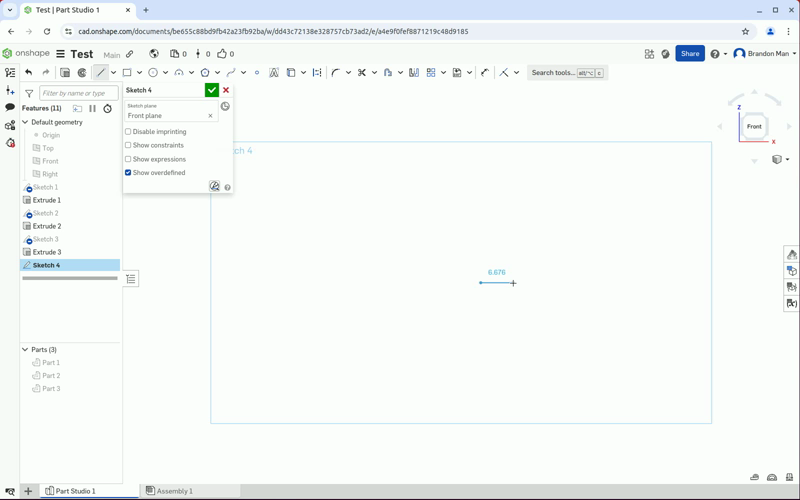
key_up(shift)
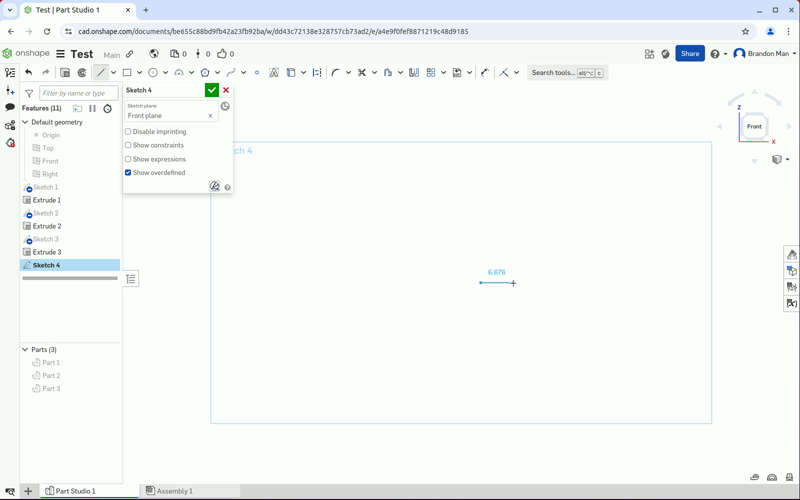
key_down(shift)
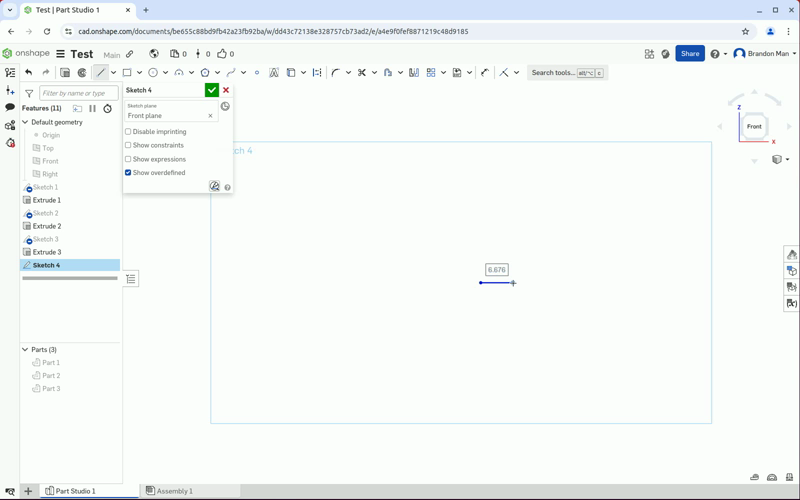
mouse_move(543, 282)
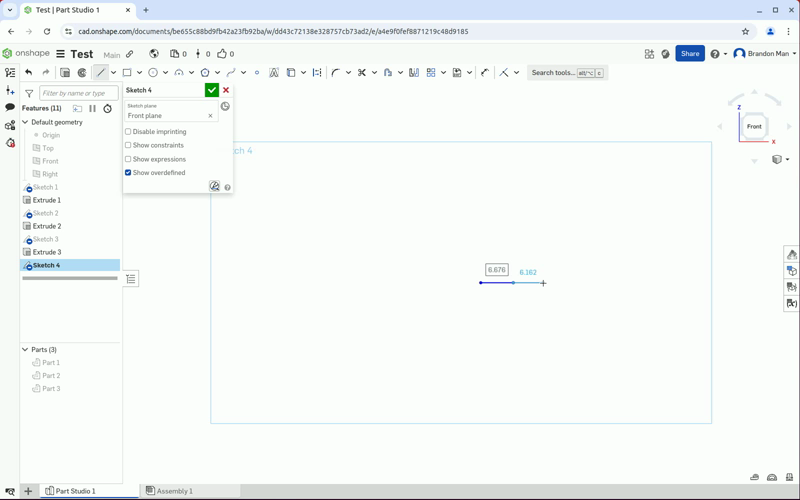
mouse_move(513, 272)
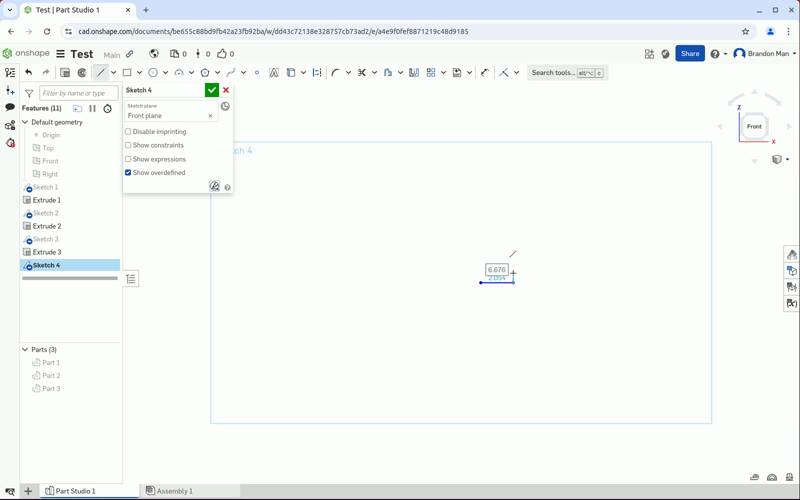
click(513, 272)
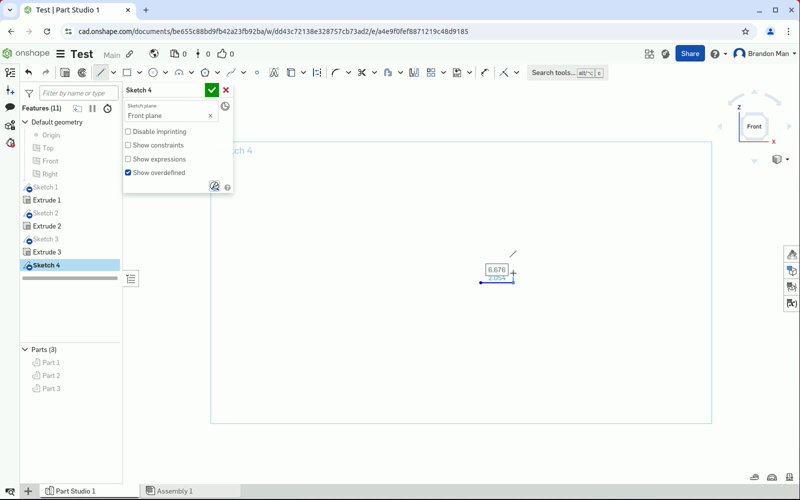
key_up(shift)
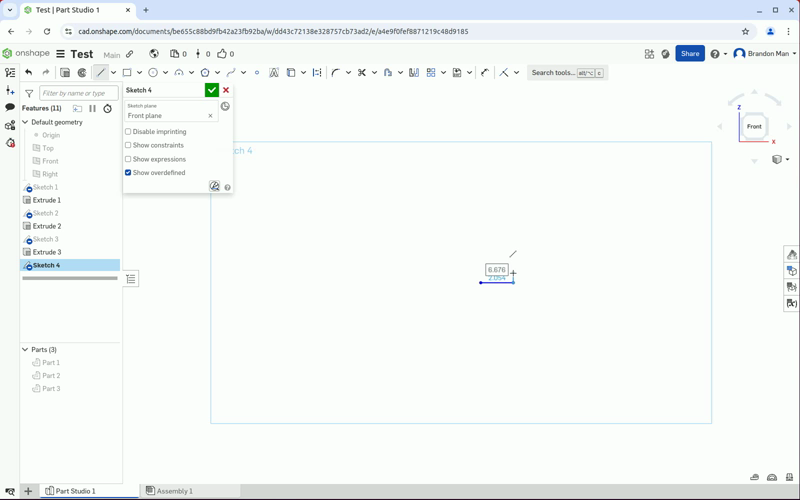
key_down(shift)
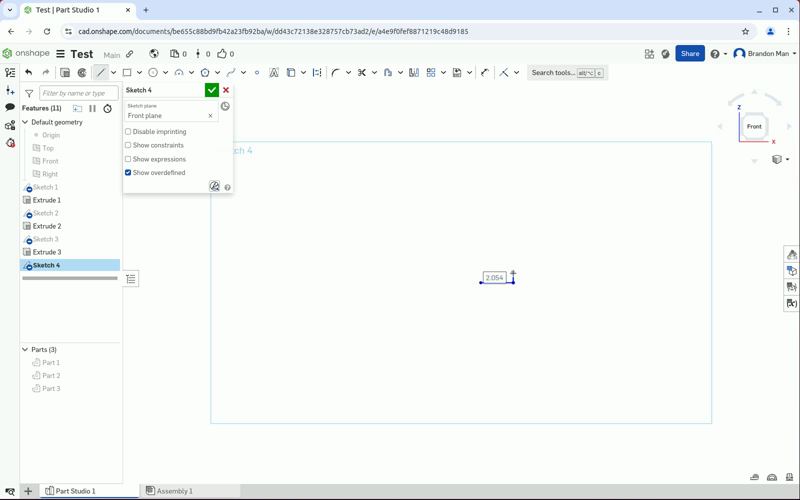
mouse_move(543, 272)
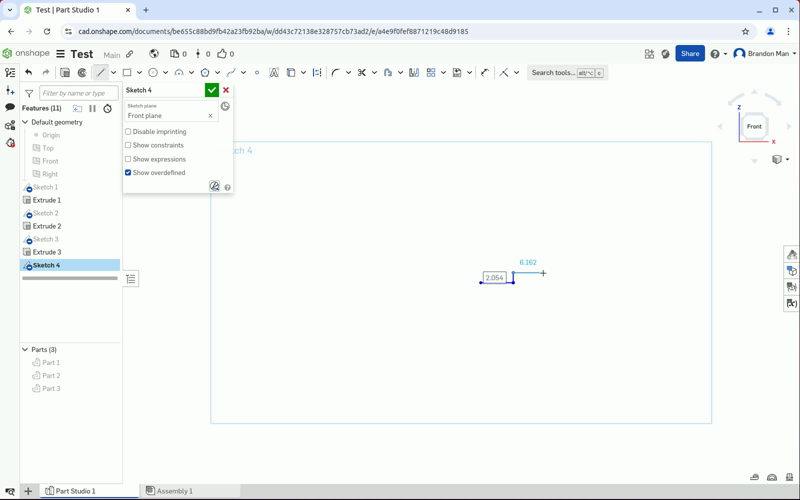
mouse_move(498, 272)
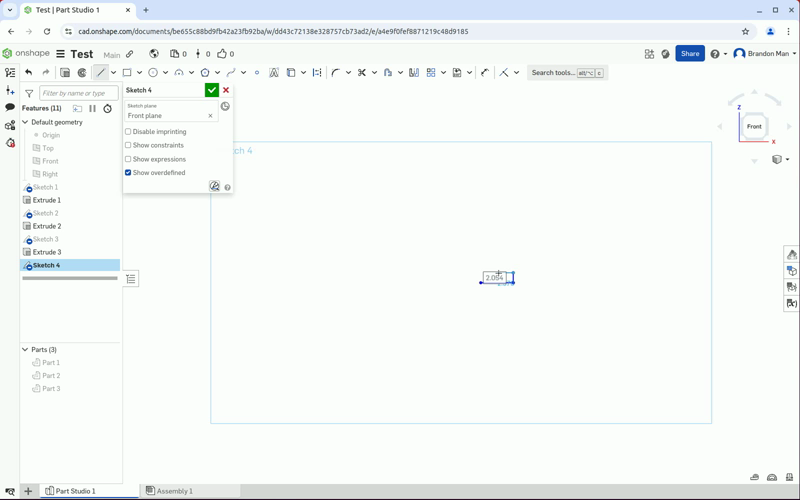
click(498, 272)
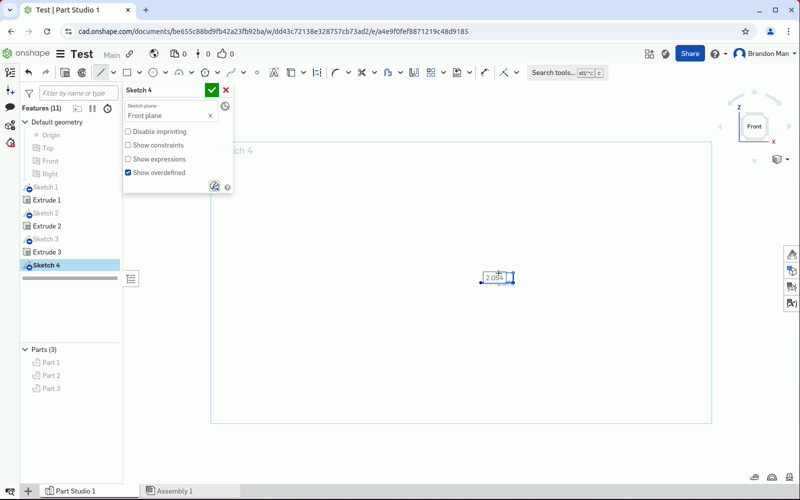
key_up(shift)
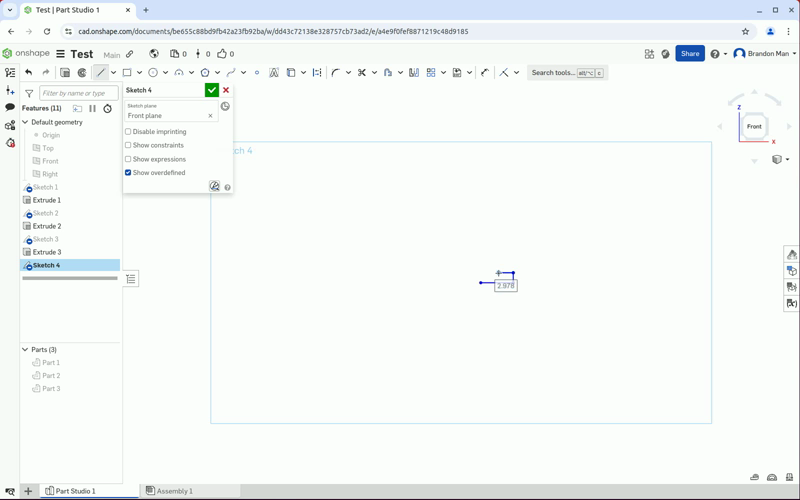
key_down(shift)
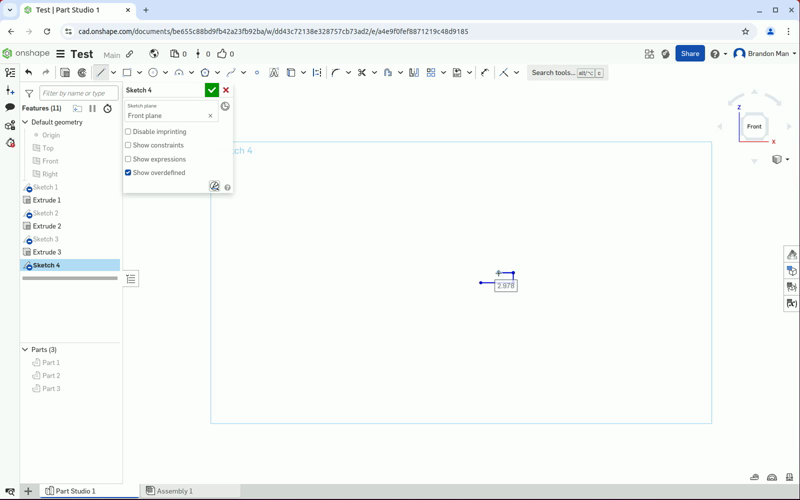
mouse_move(528, 272)
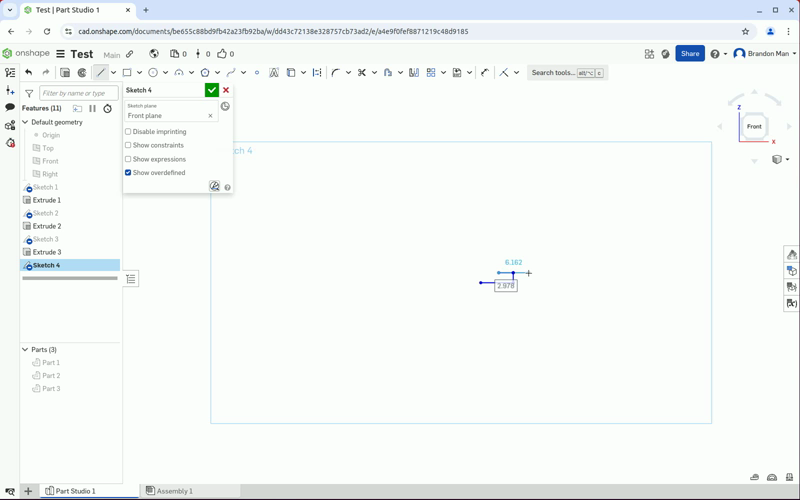
mouse_move(480, 272)
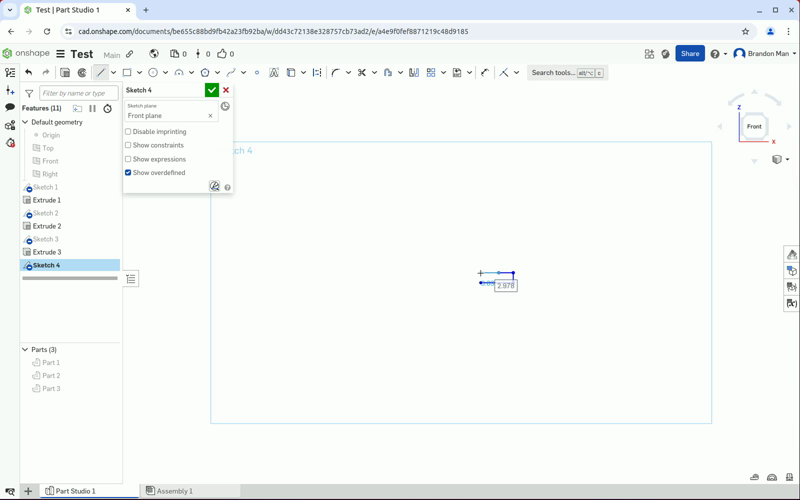
click(480, 272)
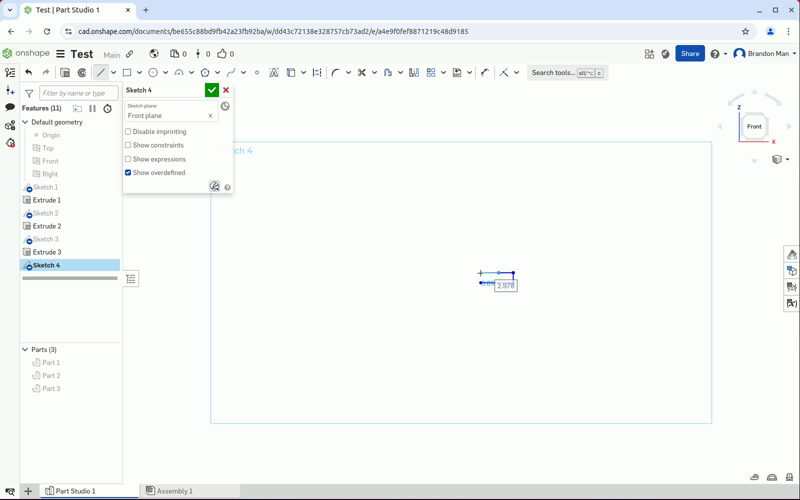
key_up(shift)
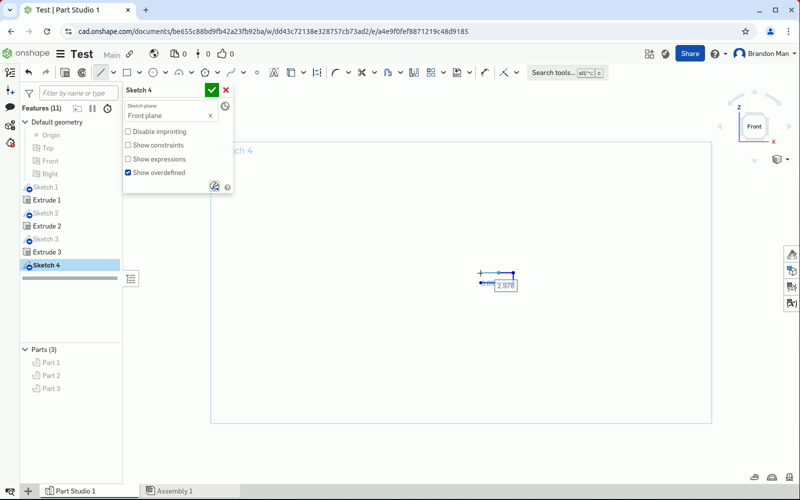
mouse_move(510, 272)
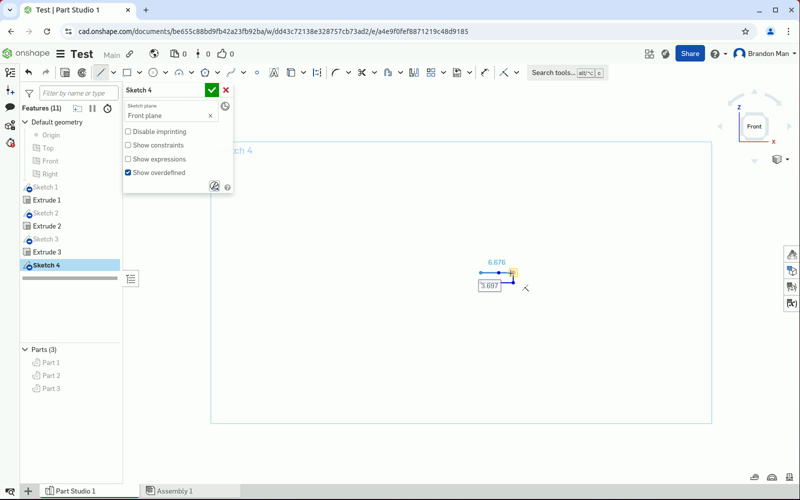
key_down(shift)
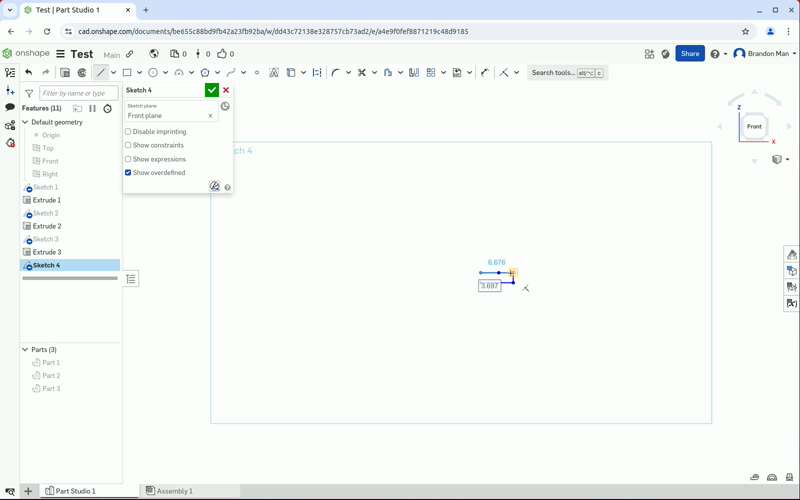
mouse_move(480, 282)
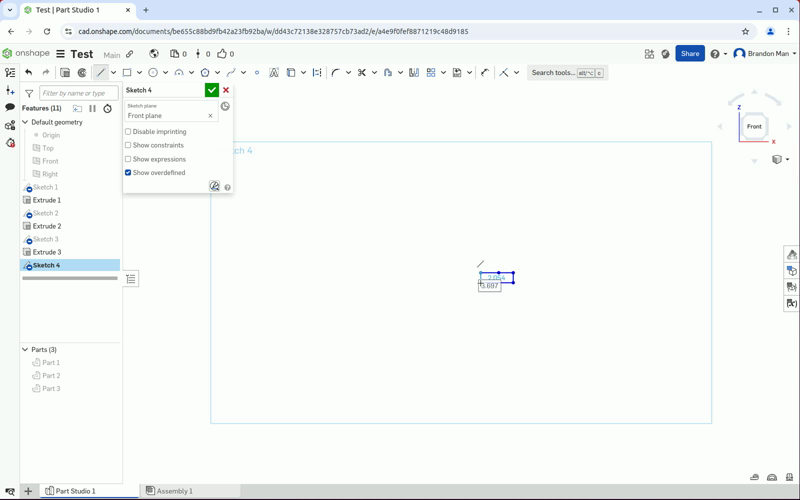
key_up(shift)
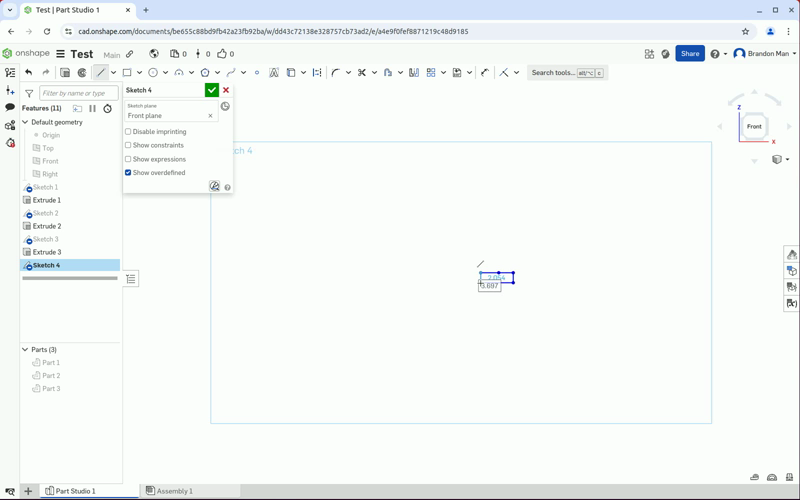
click(480, 282)
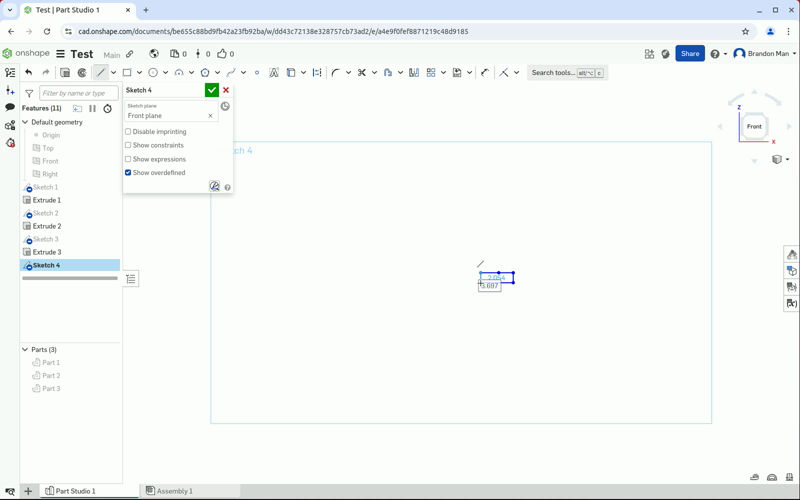
key(esc)
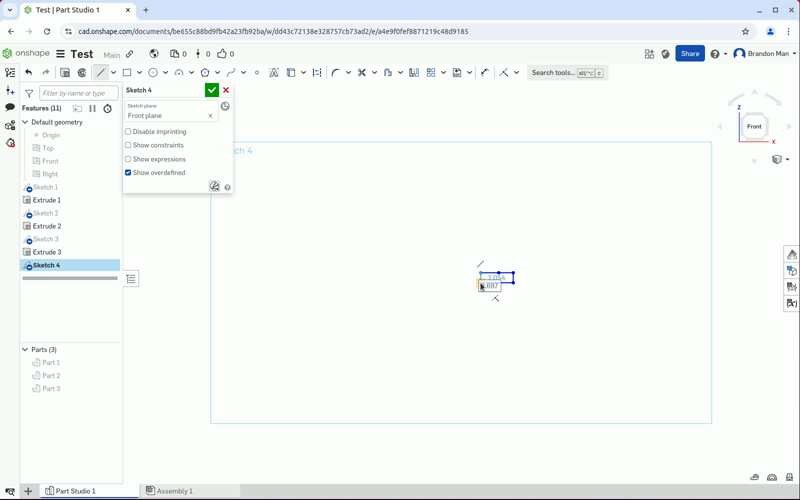
mouse_move(499, 274)
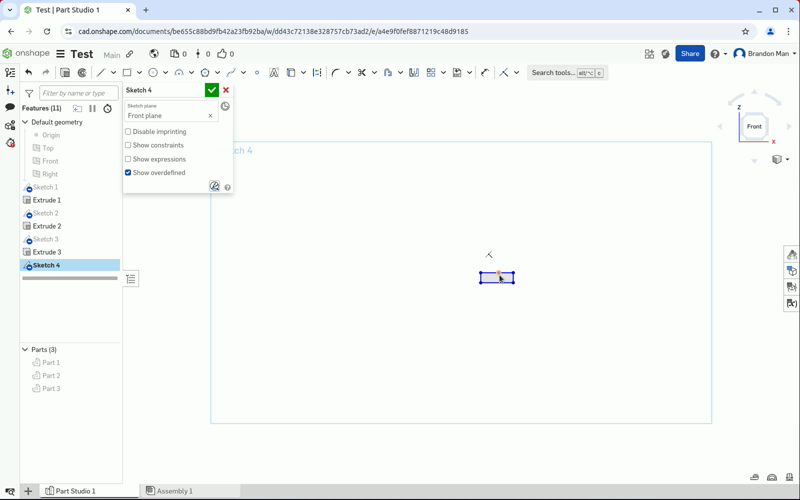
scroll(6)
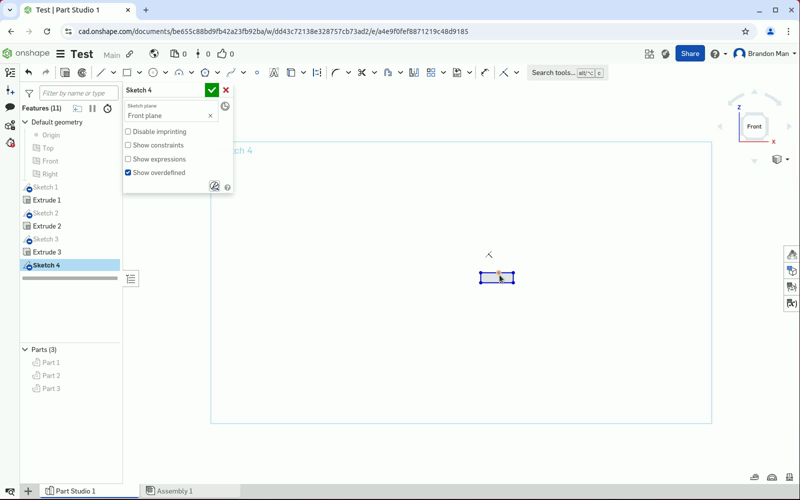
scroll(6)
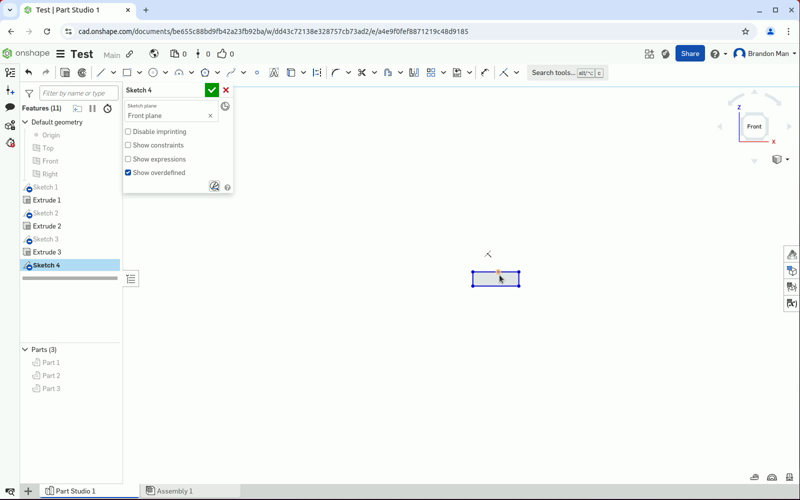
scroll(6)
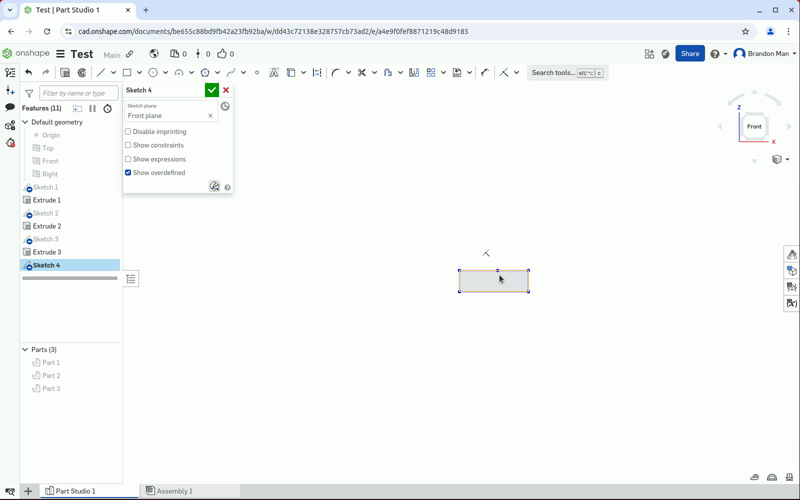
scroll(6)
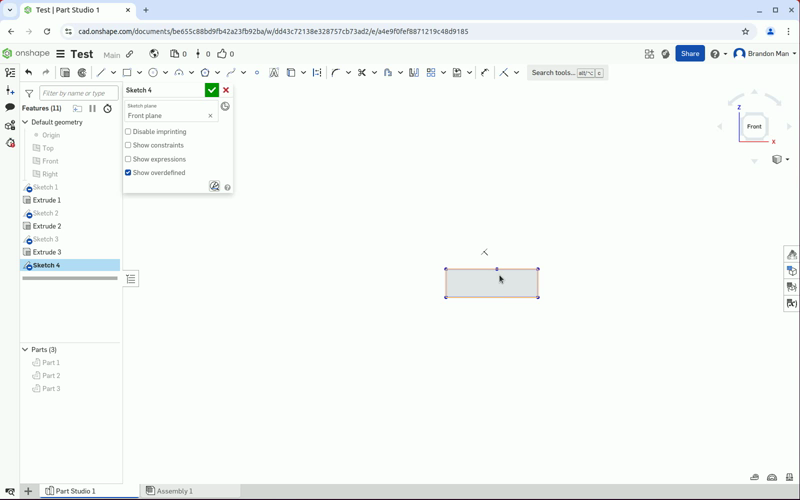
scroll(6)
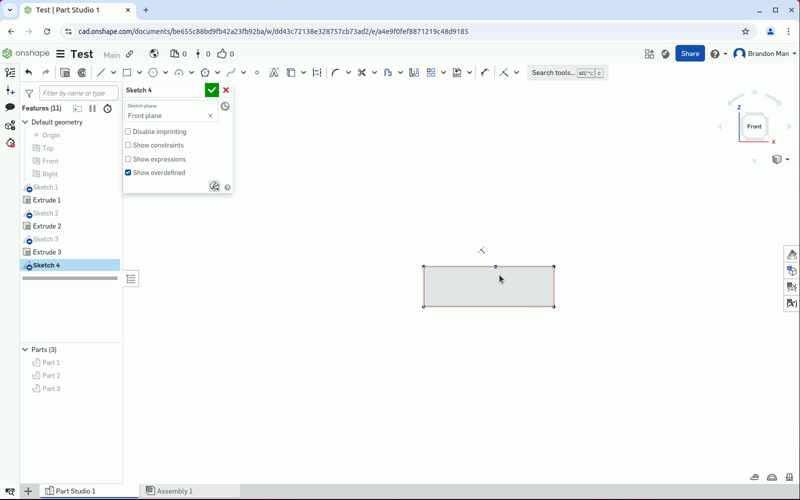
scroll(6)
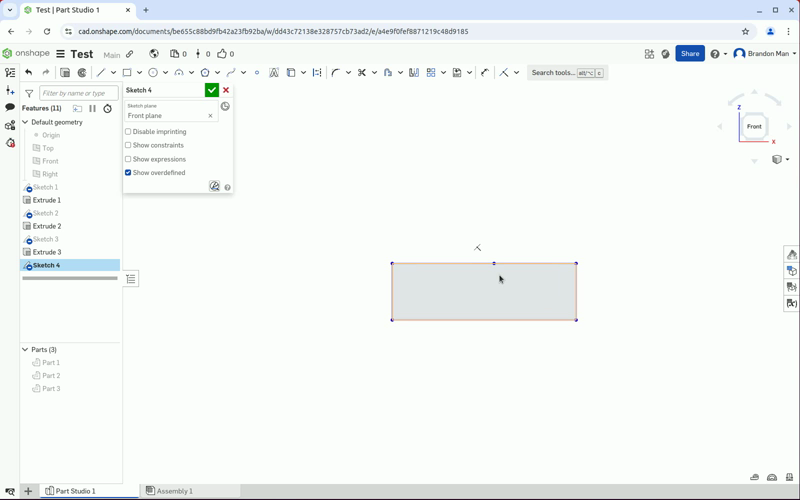
scroll(6)
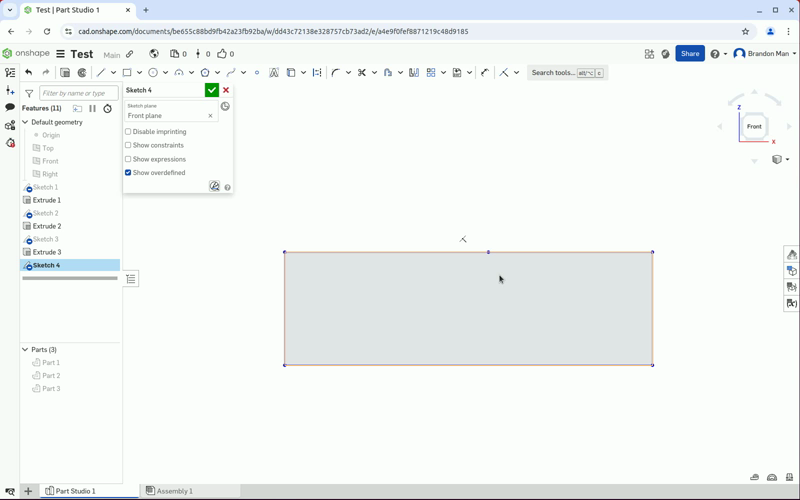
click(499, 274)
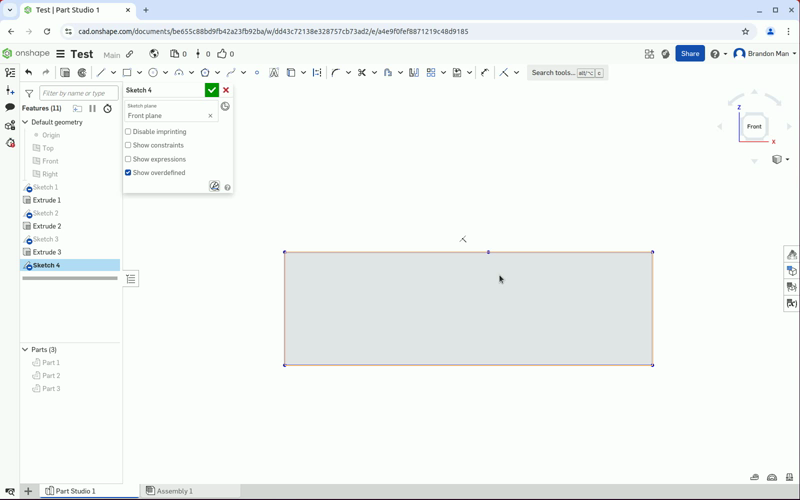
scroll(-6)
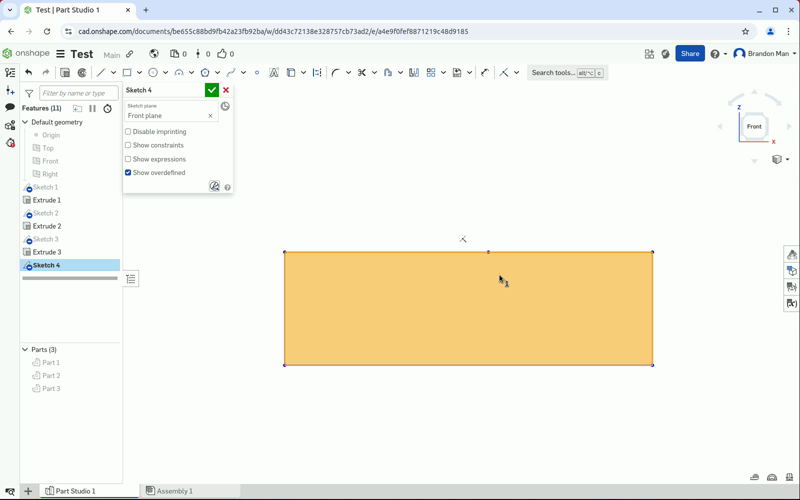
scroll(-6)
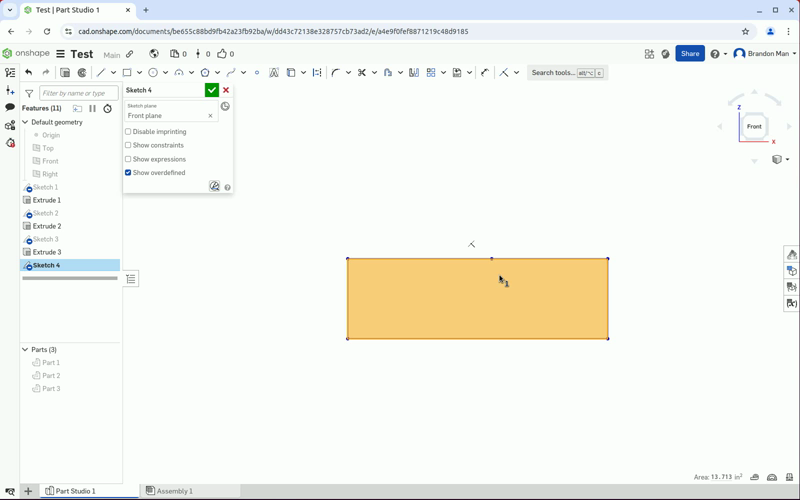
scroll(-6)
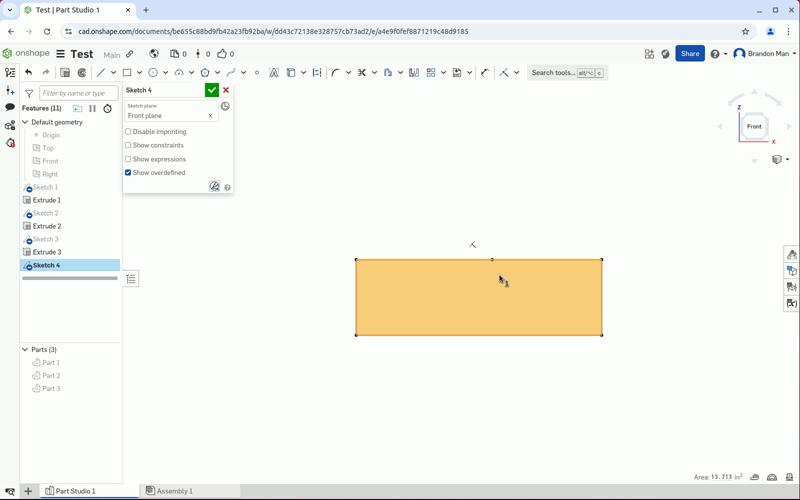
scroll(-6)
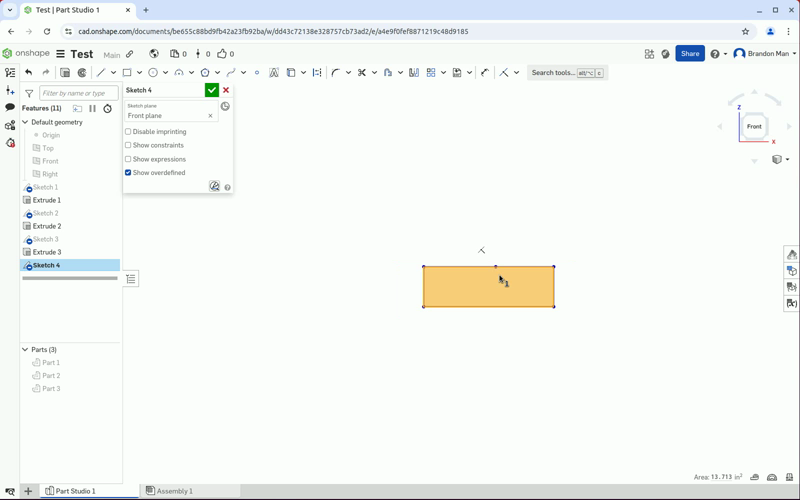
scroll(-6)
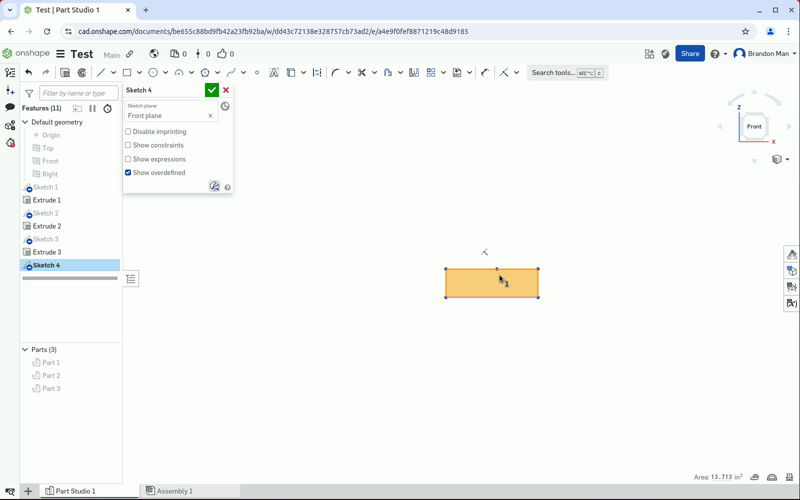
scroll(-6)
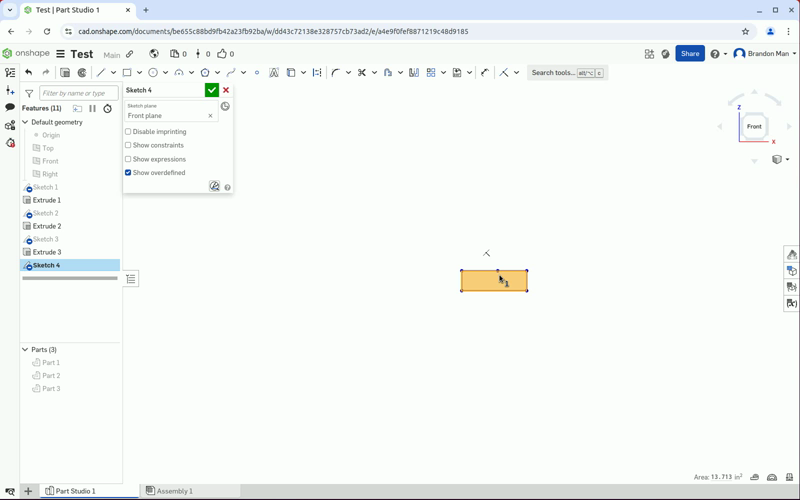
scroll(-6)
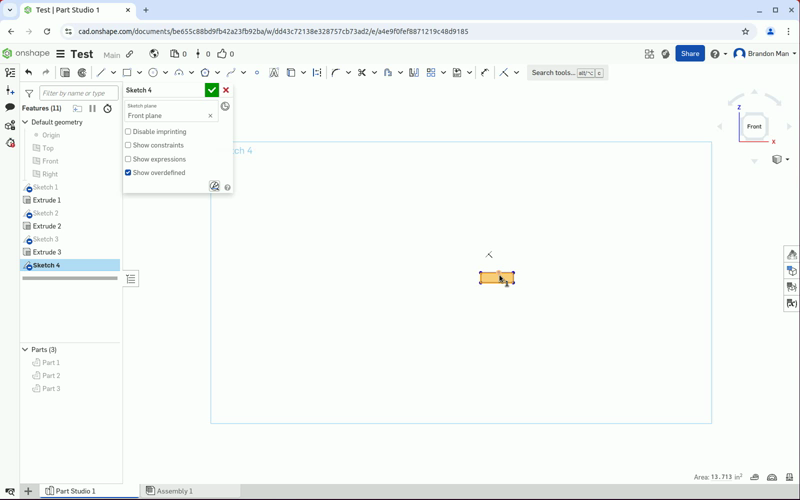
mouse_move(73, 352)
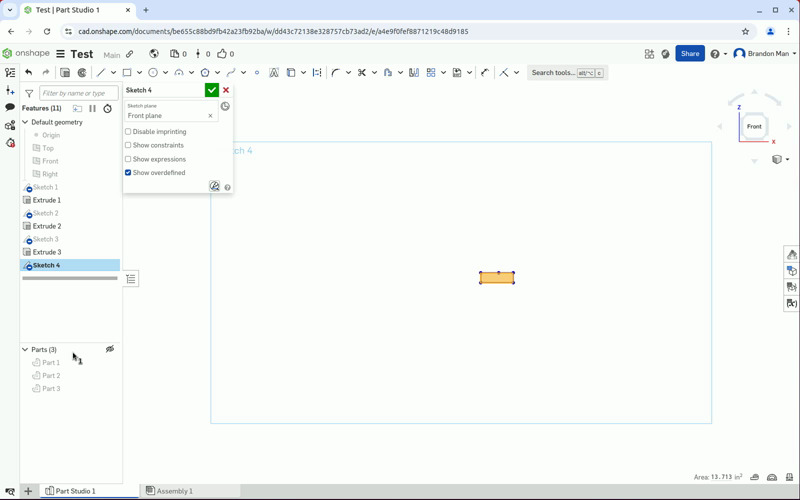
key(shift+y)
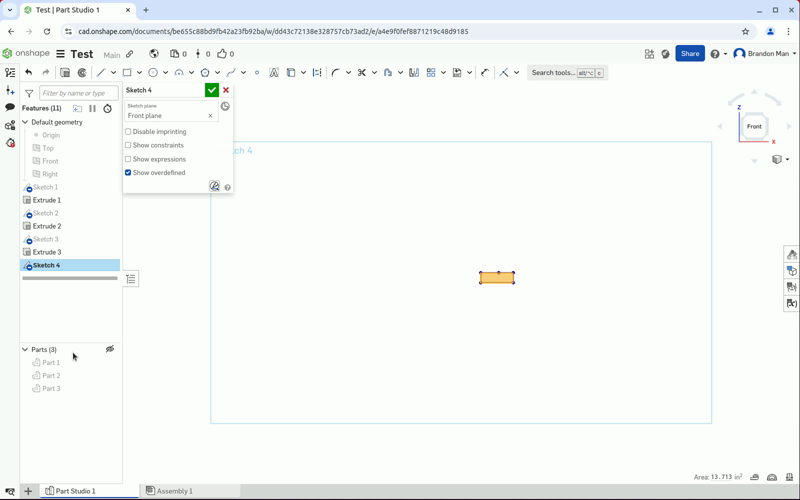
key(shift+e)
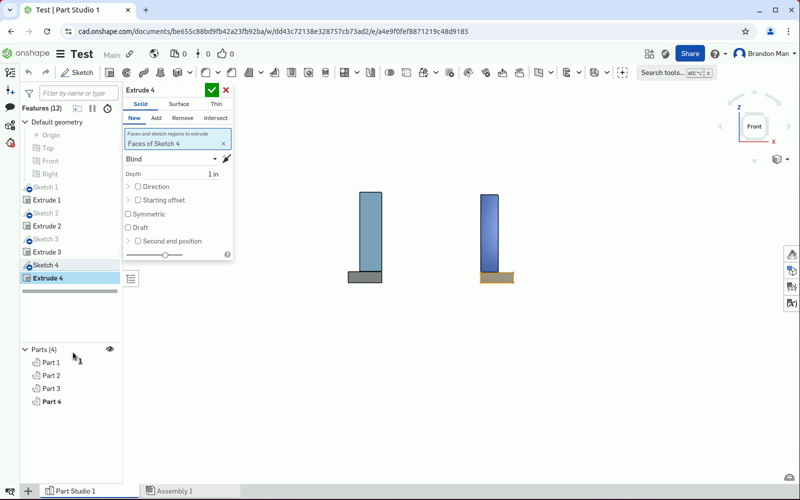
mouse_move(143, 106)
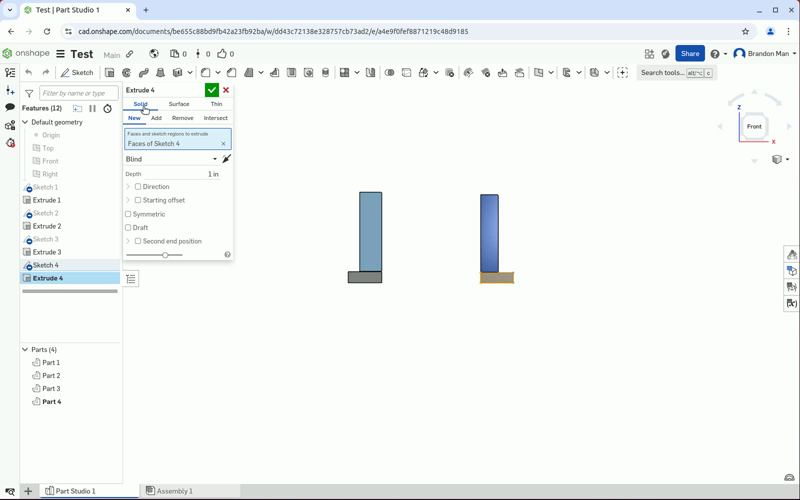
click(143, 106)
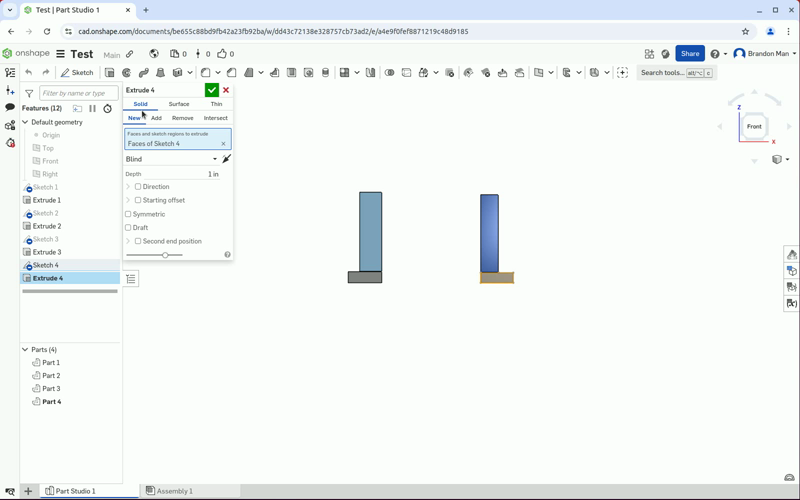
mouse_move(137, 120)
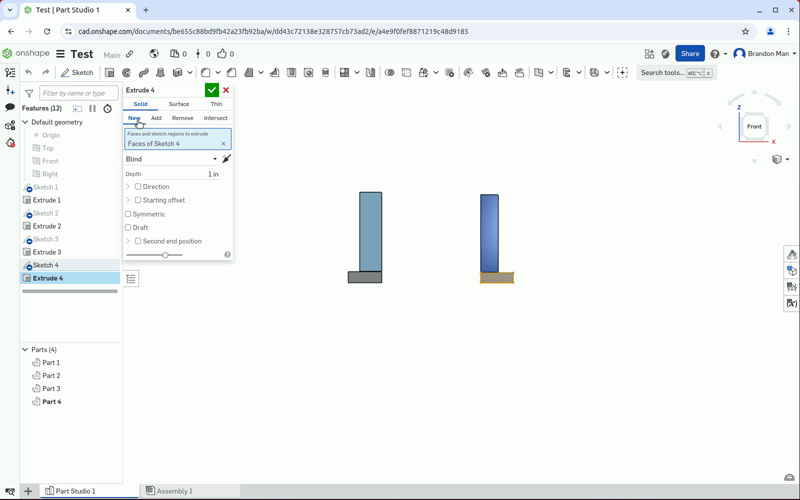
click(137, 120)
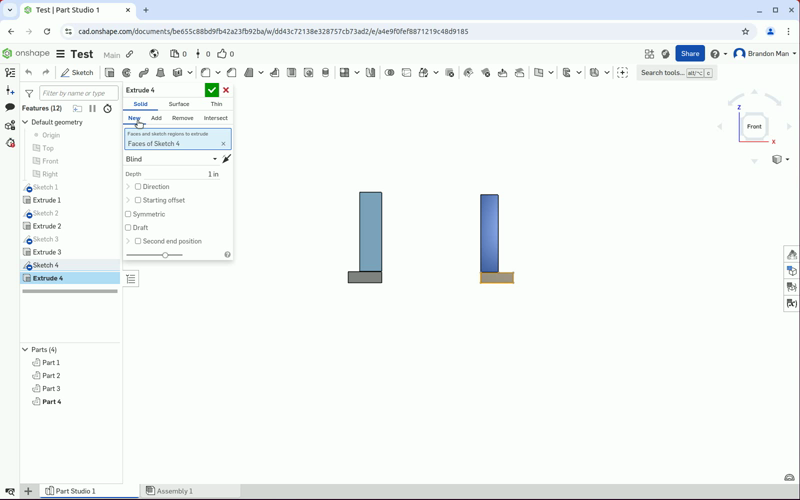
key(tab, 4)
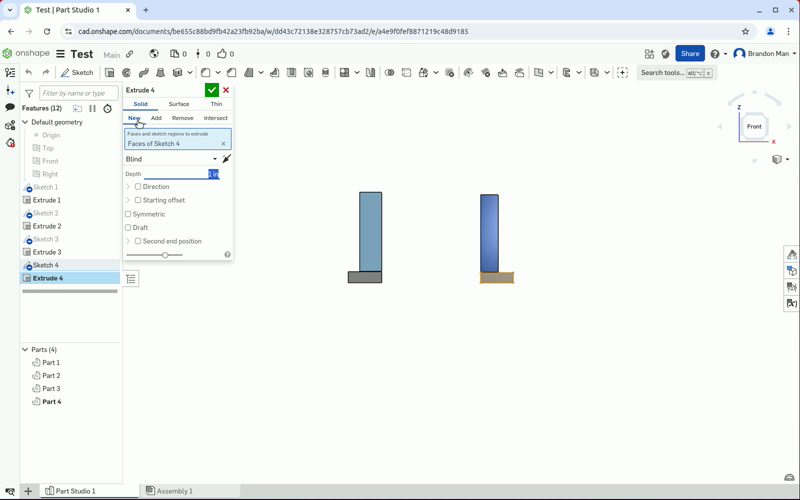
text(10.351)
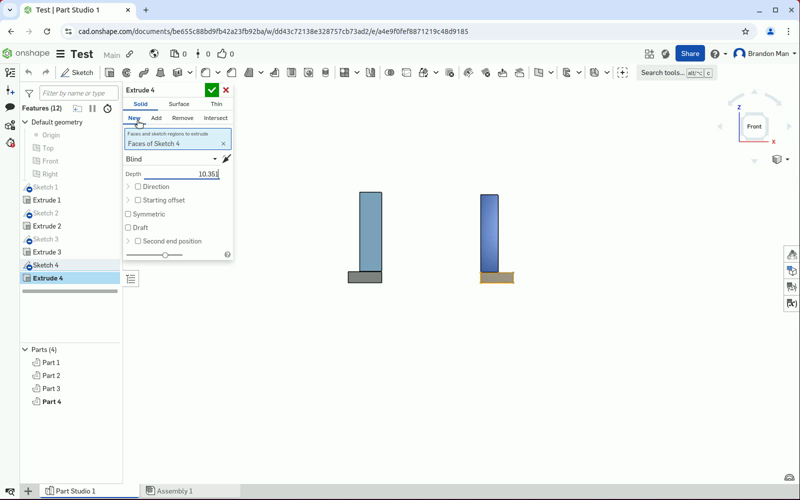
key(enter)
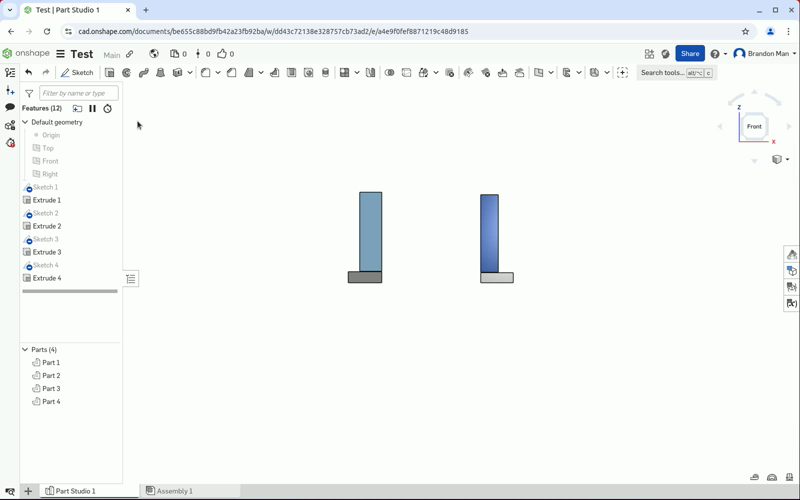
key(shift+h)
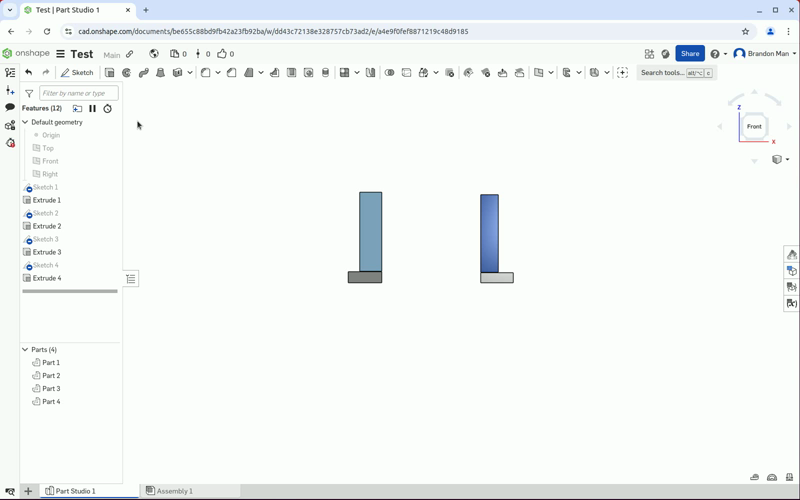
key(shift+h)
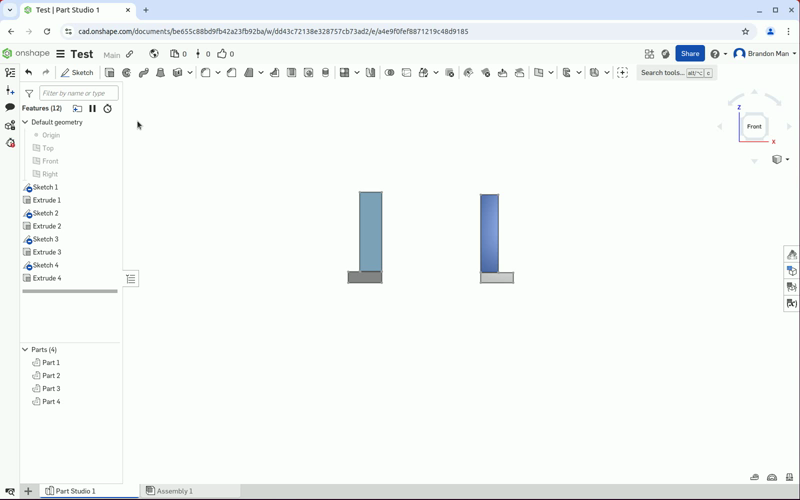
key(shift+7)
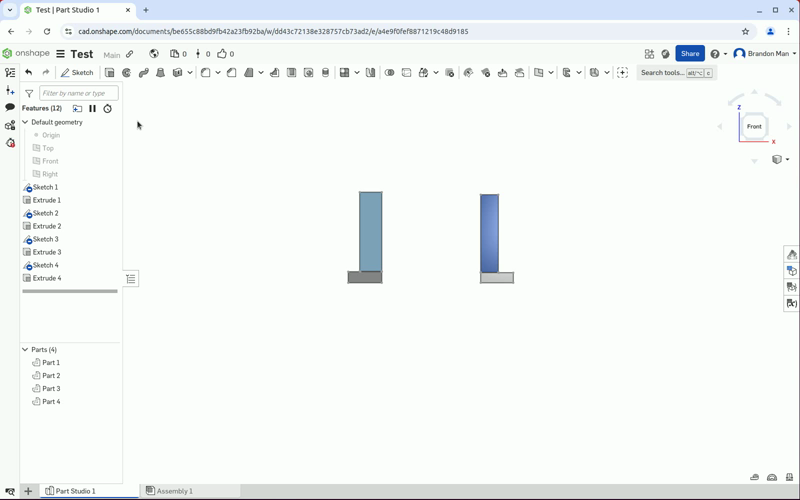
key(left, 2)
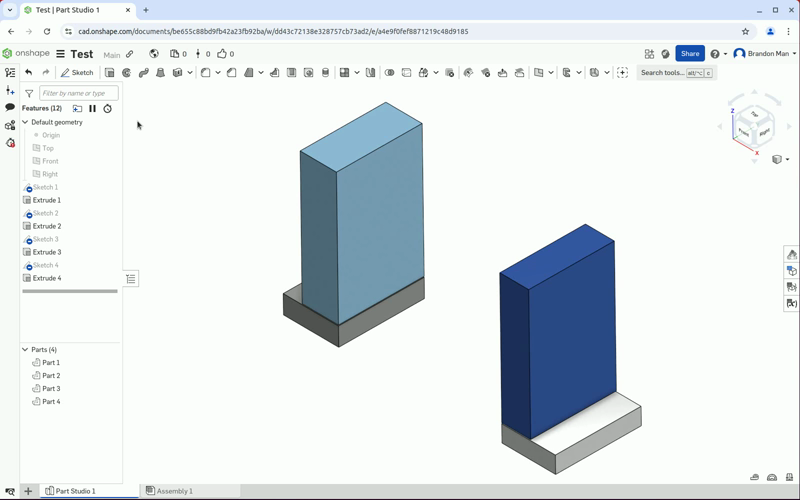
key(down, 2)
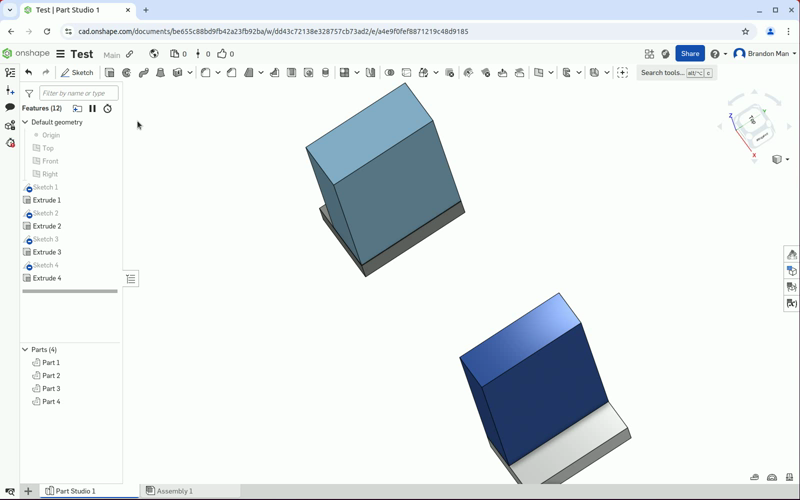
key(up, 2)
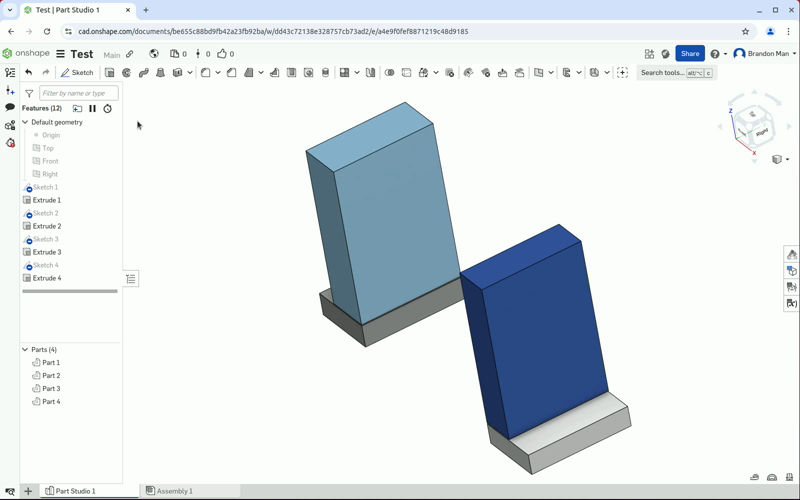
key(right, 2)
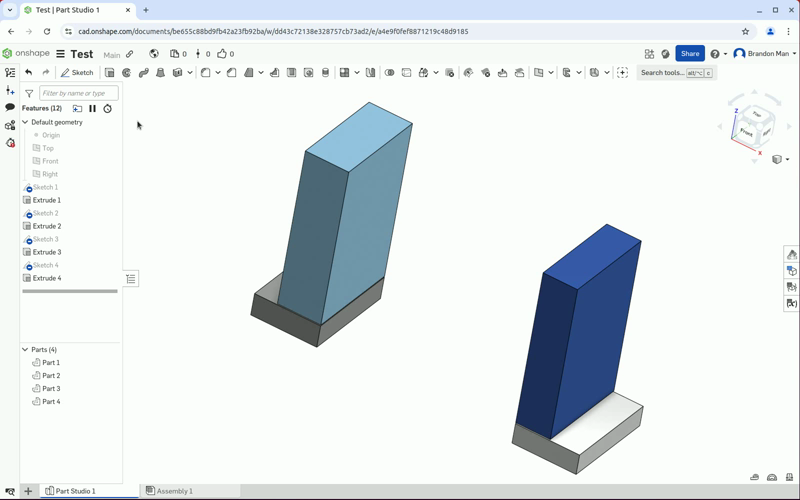
mouse_move(73, 189)
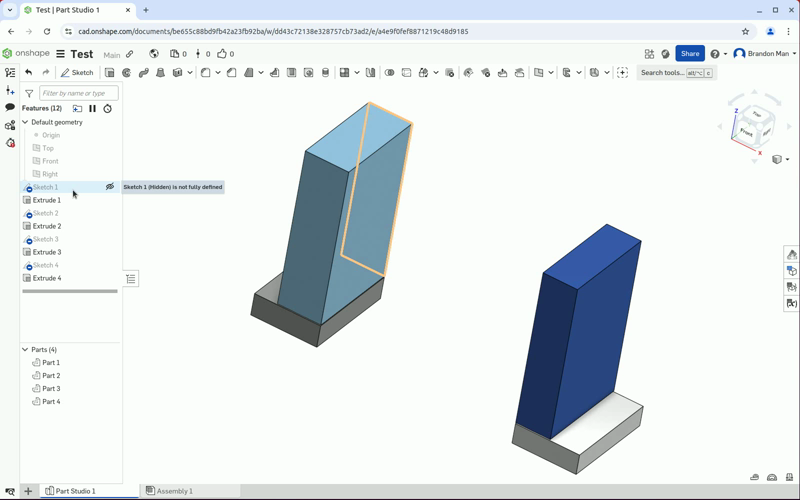
click(73, 189)